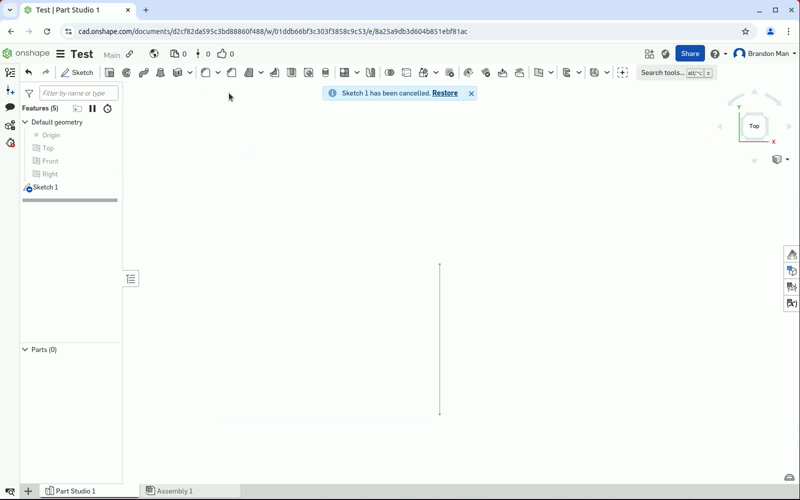
key(shift+h)
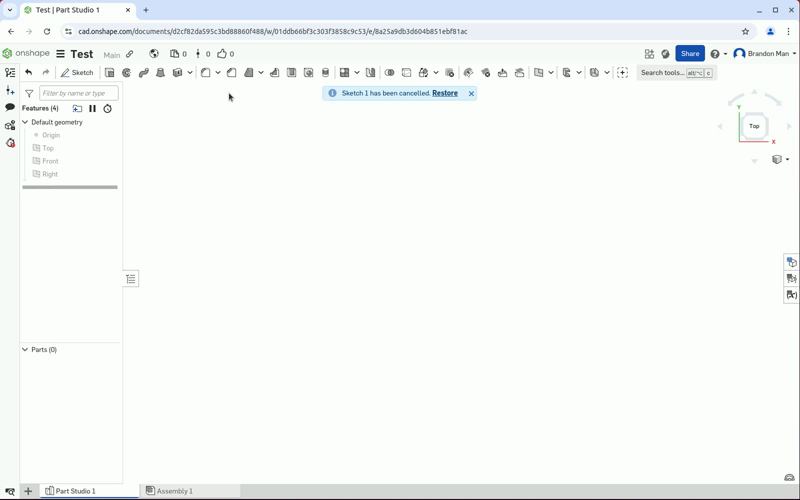
mouse_move(73, 352)
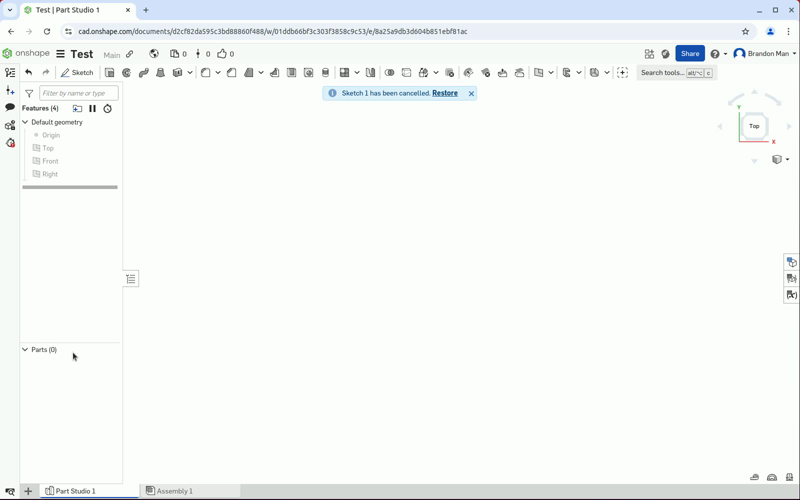
key(y)
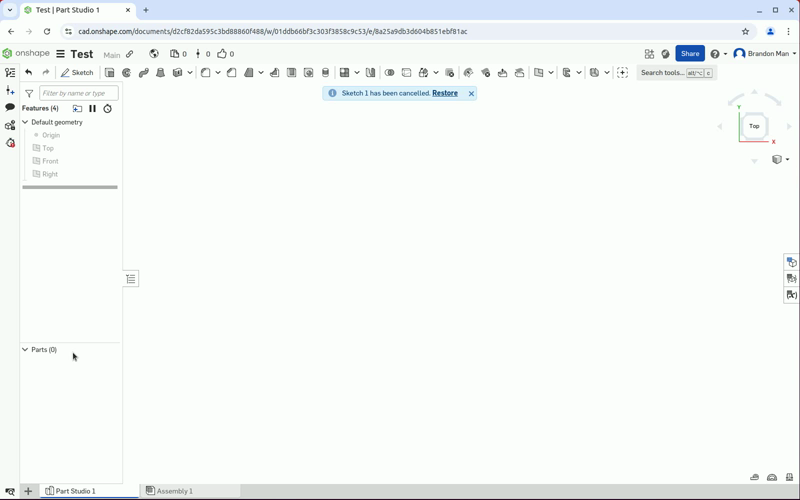
key(shift+p)
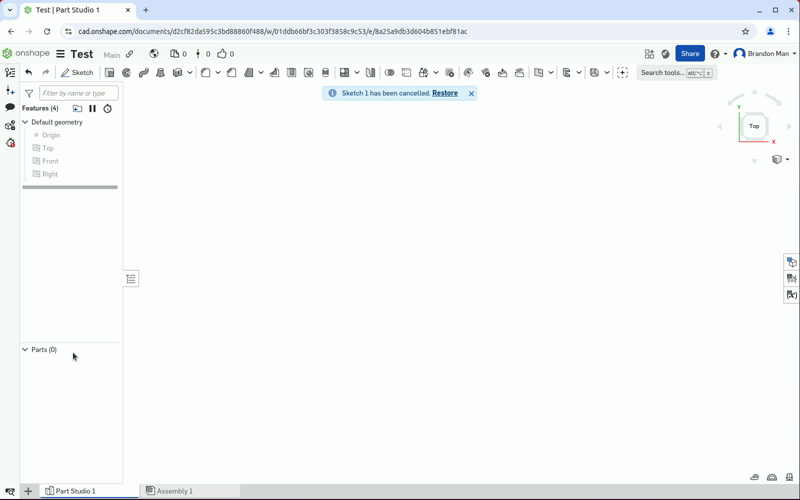
key(space)
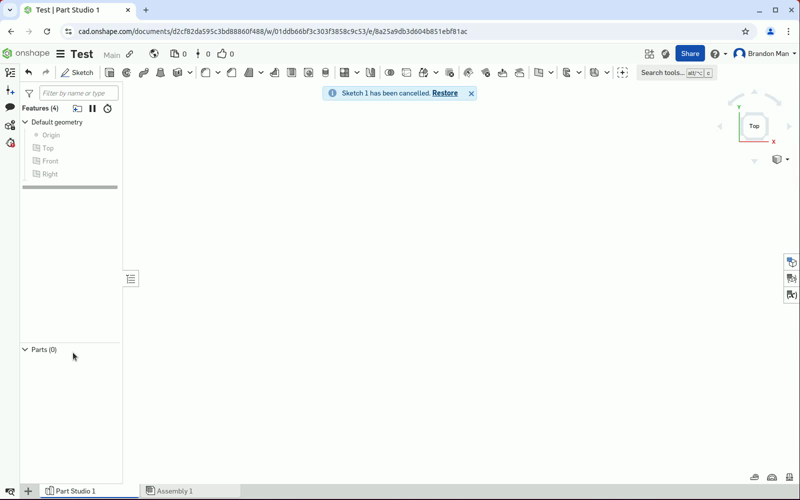
key_down(shift)
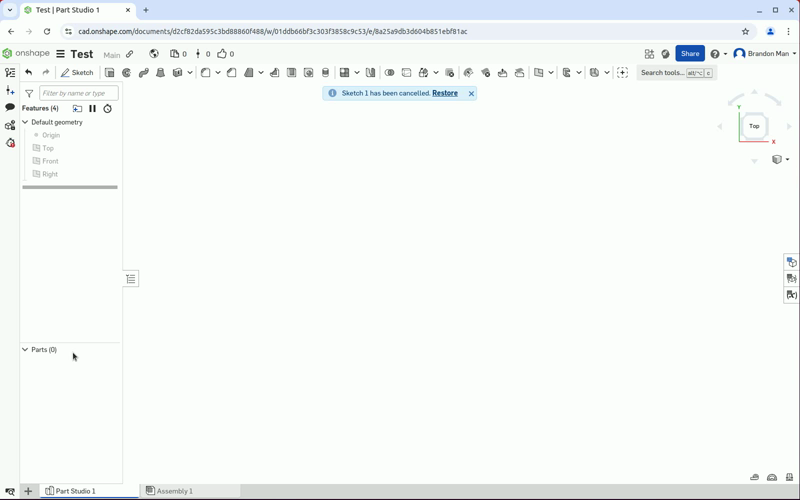
key(up)
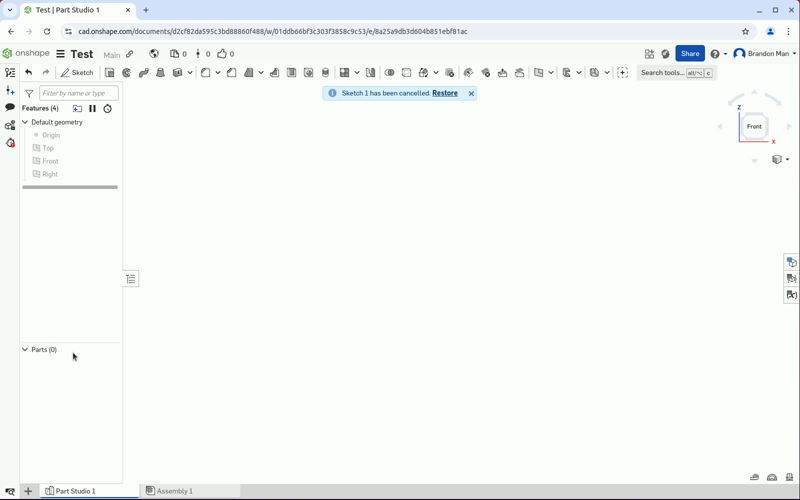
key_up(shift)
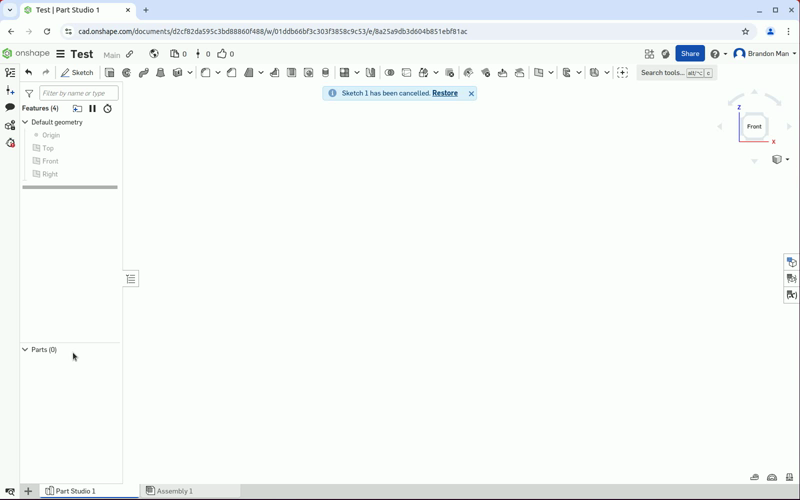
mouse_move(73, 352)
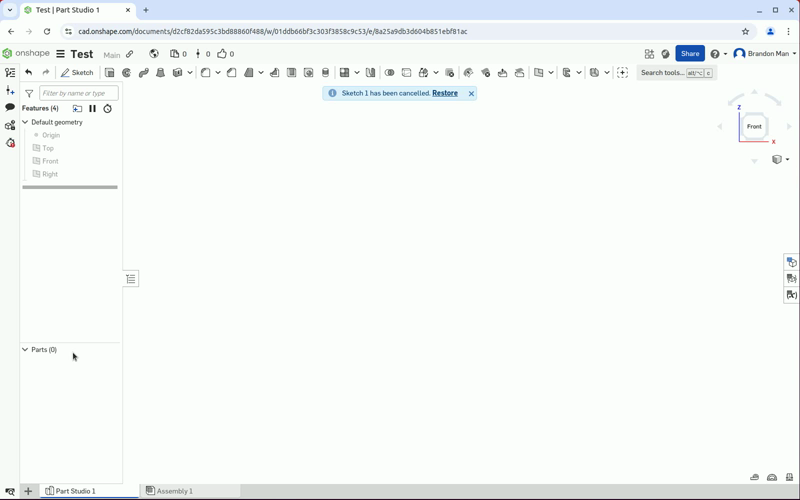
key(shift+y)
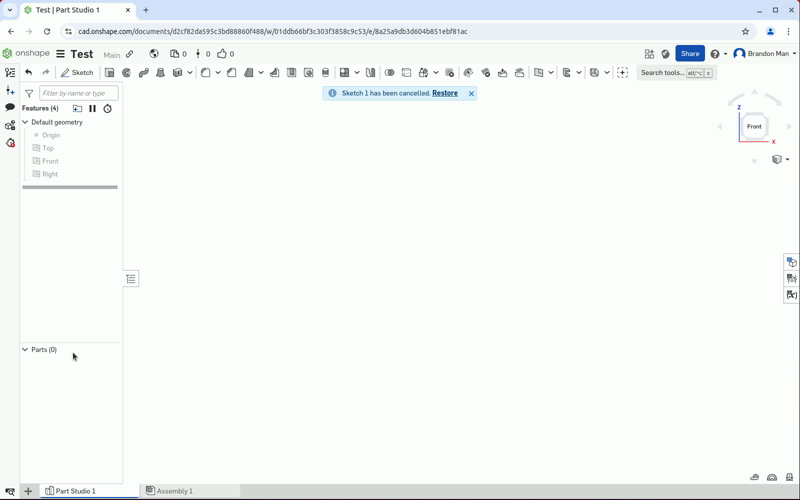
key(shift+s)
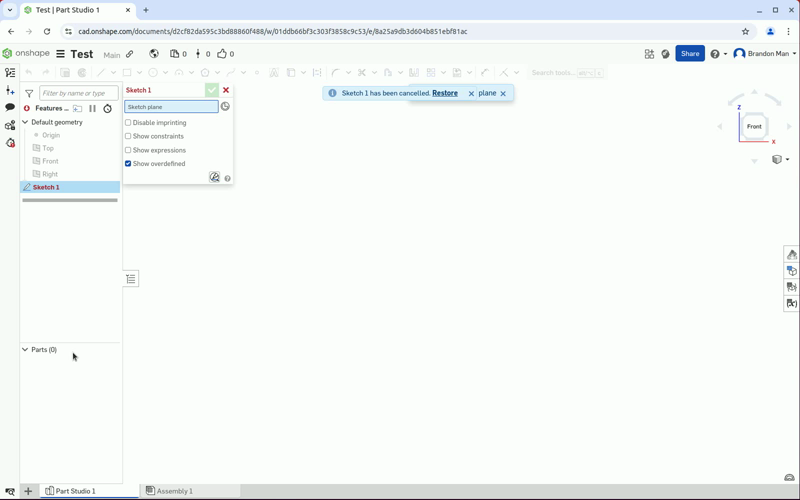
mouse_move(73, 163)
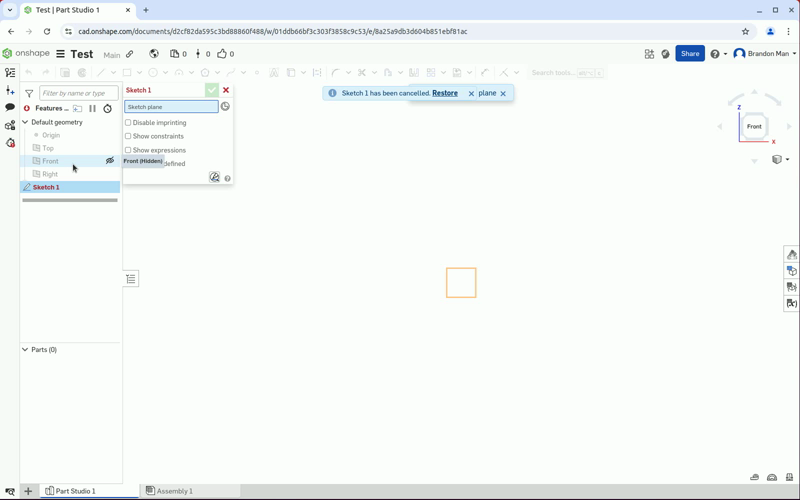
click(73, 163)
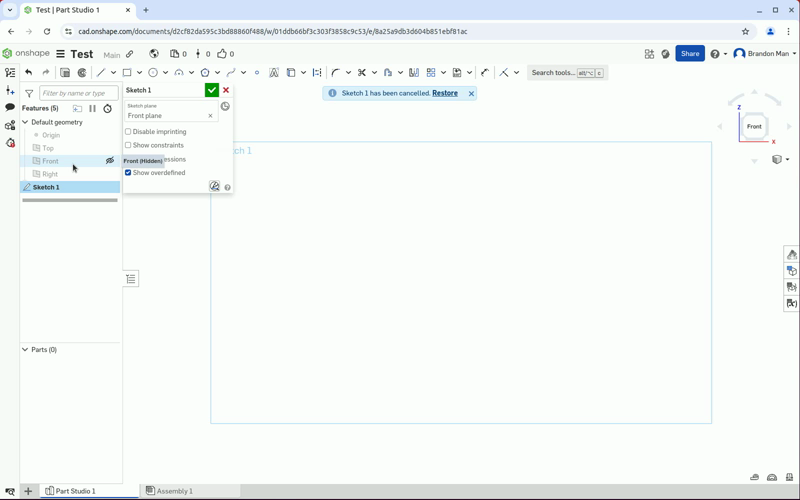
mouse_move(73, 352)
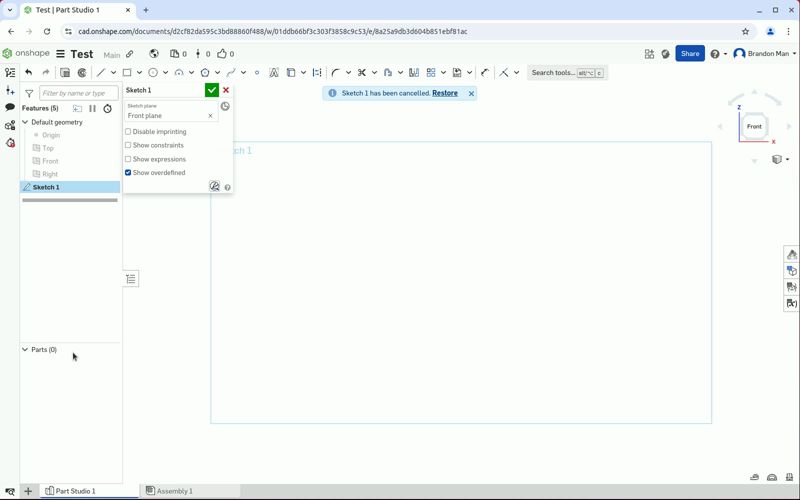
key(y)
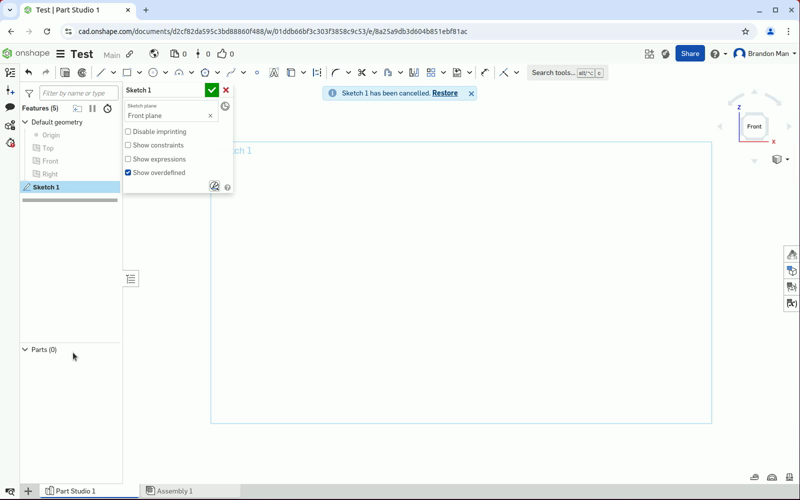
key(l)
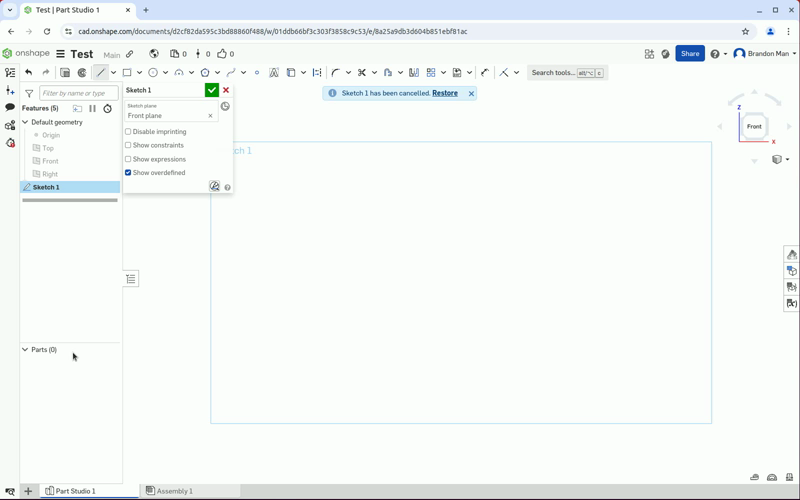
key_down(shift)
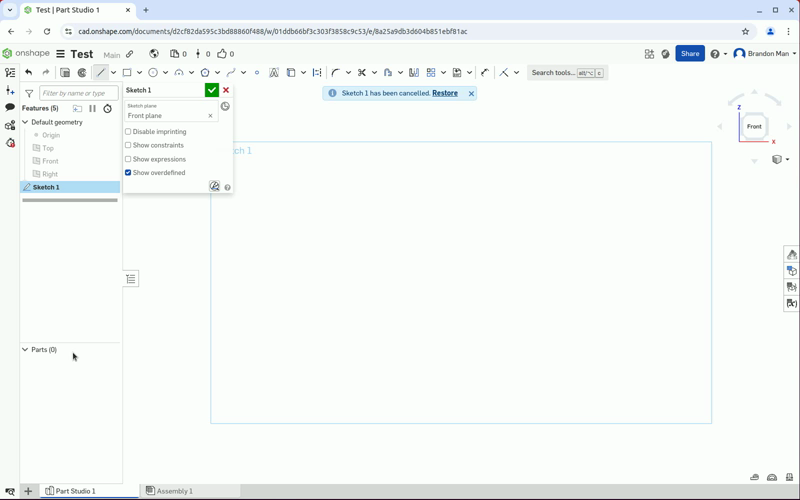
mouse_move(348, 335)
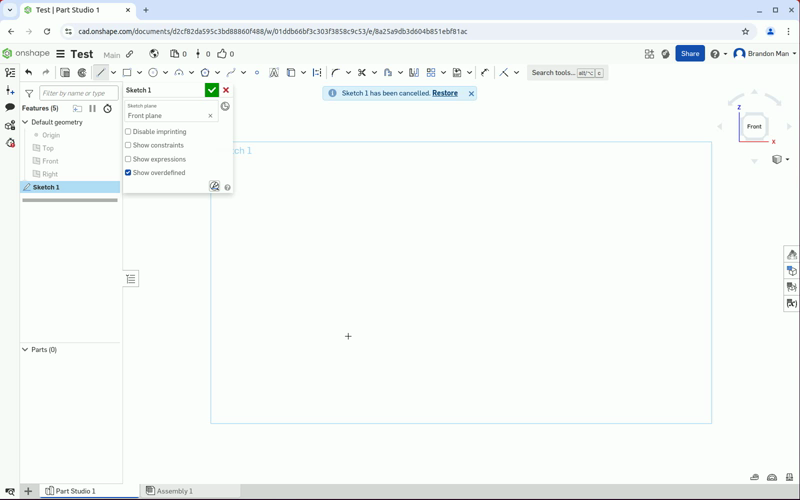
click(348, 335)
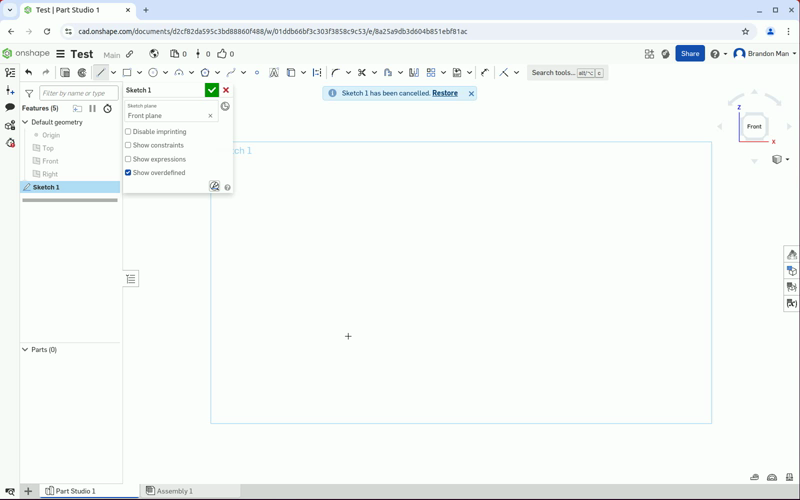
key_up(shift)
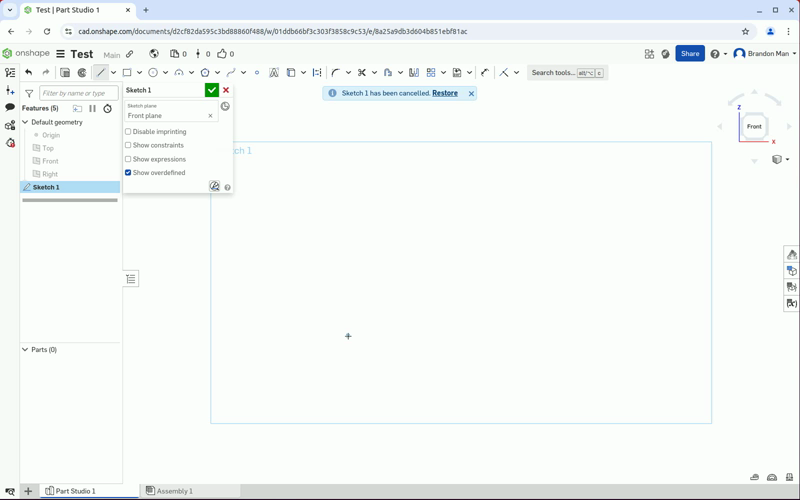
key_down(shift)
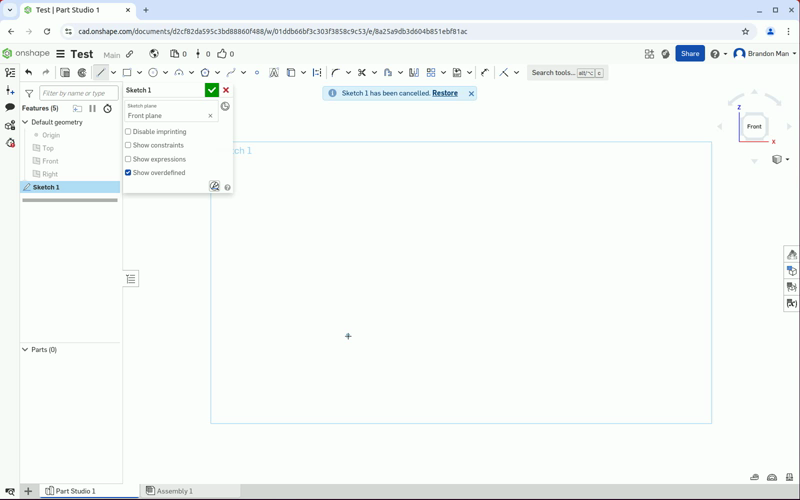
mouse_move(572, 335)
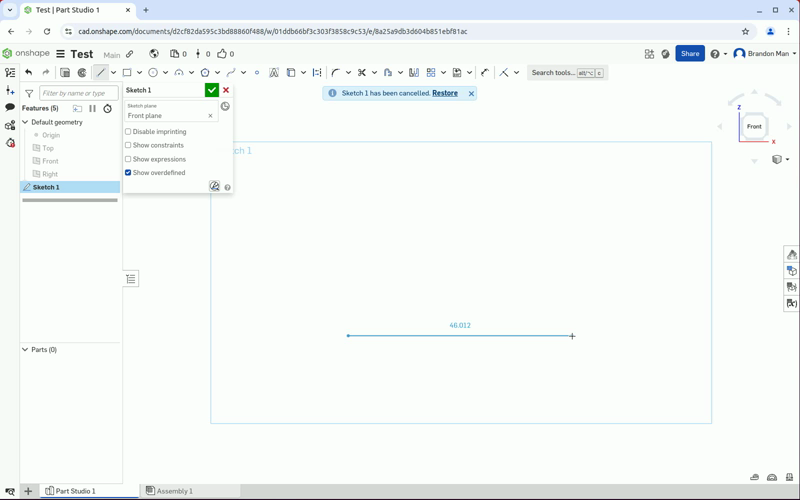
click(572, 335)
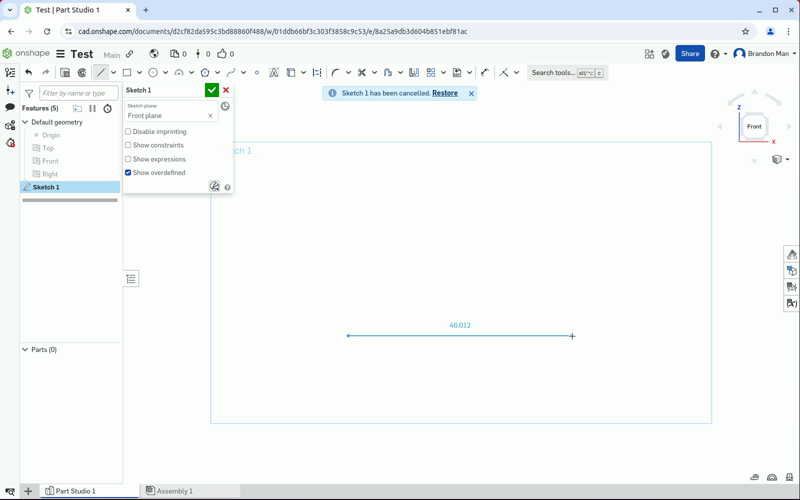
key_up(shift)
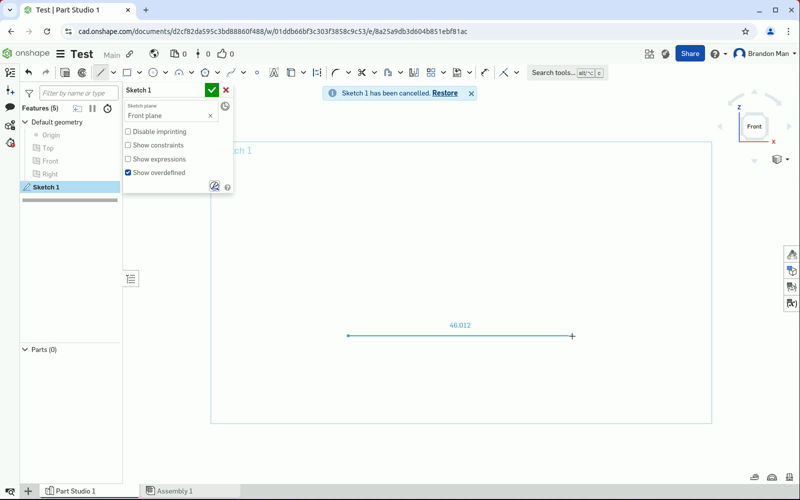
key_down(shift)
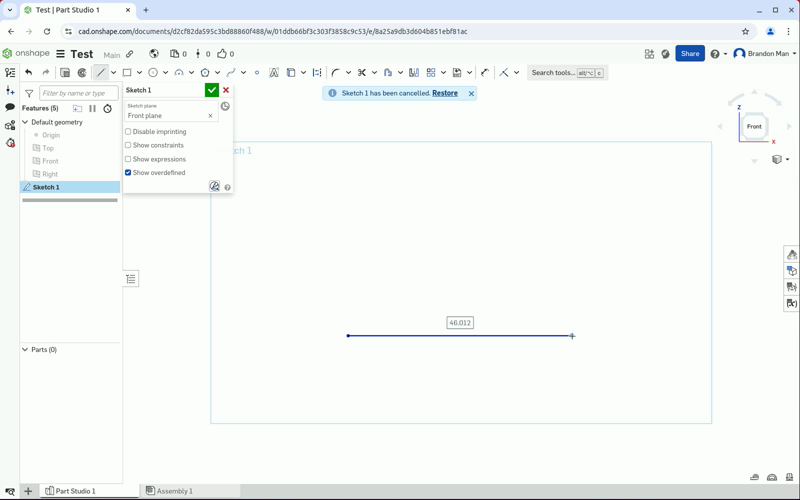
mouse_move(572, 231)
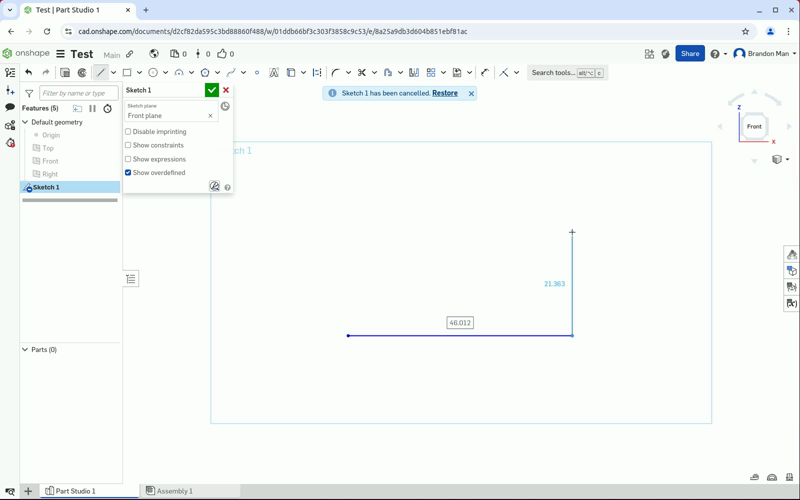
click(572, 231)
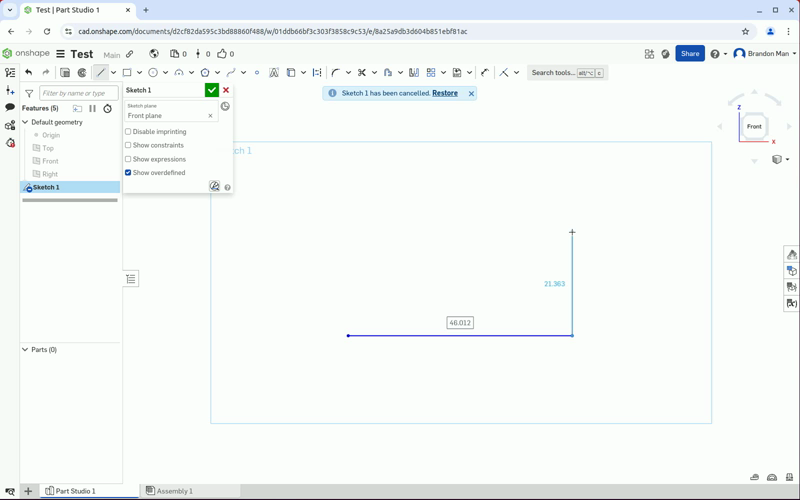
key_up(shift)
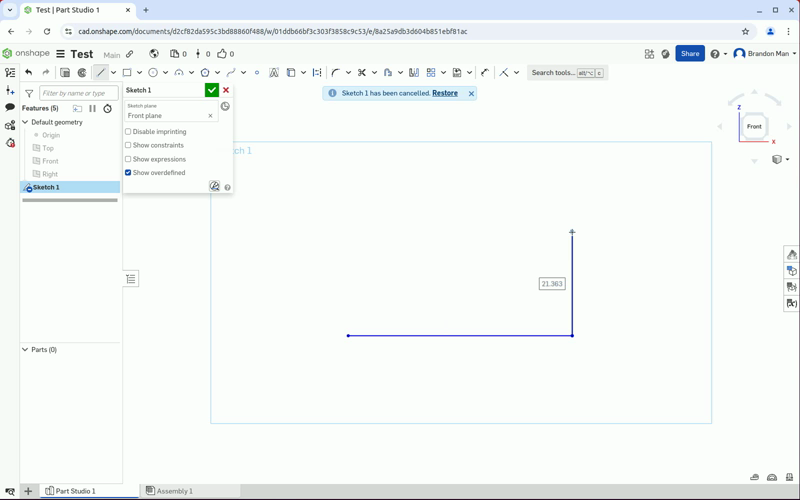
key_down(shift)
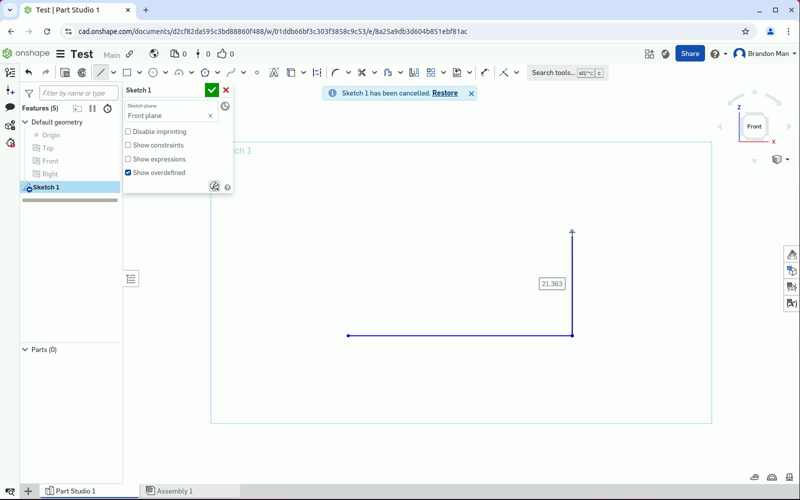
mouse_move(589, 231)
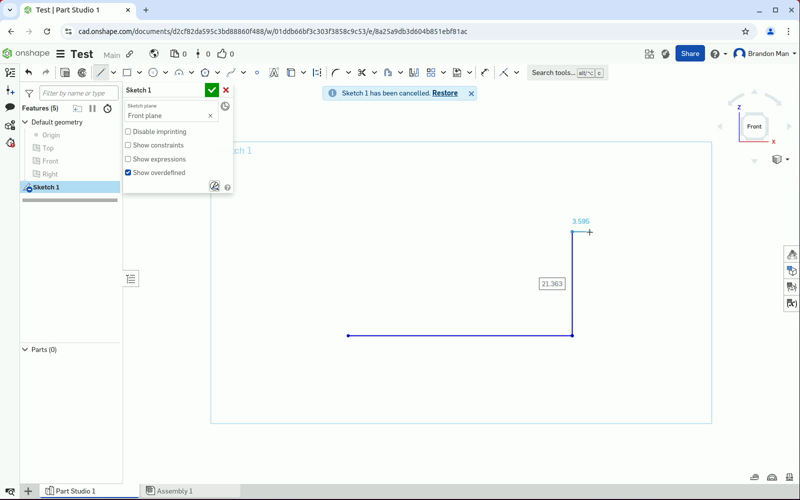
mouse_move(517, 231)
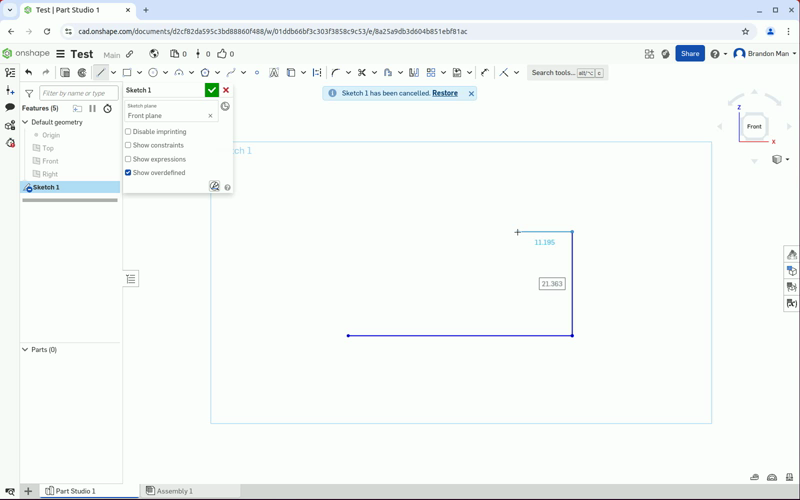
click(517, 231)
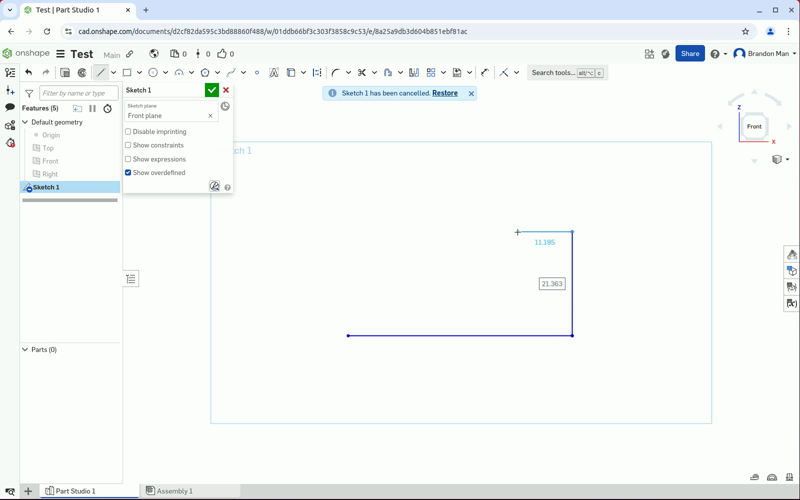
key_up(shift)
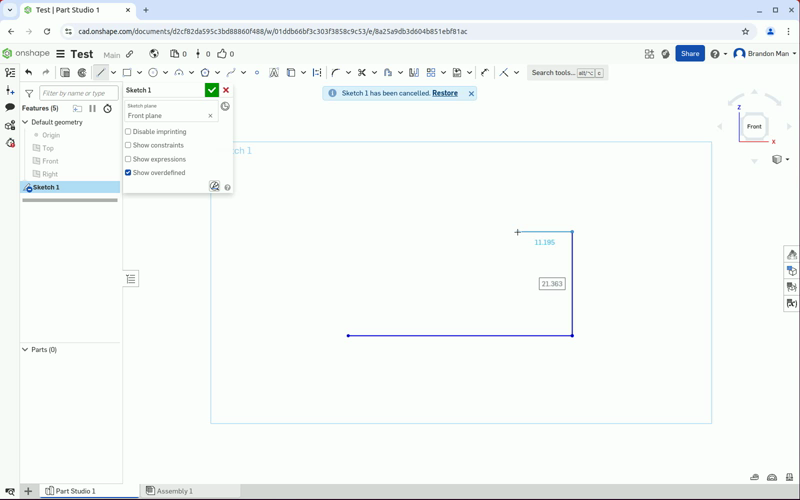
key(esc)
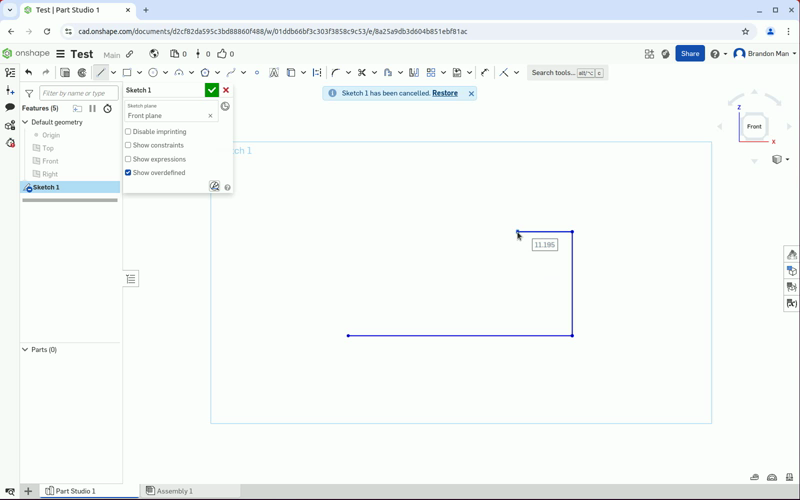
key(a)
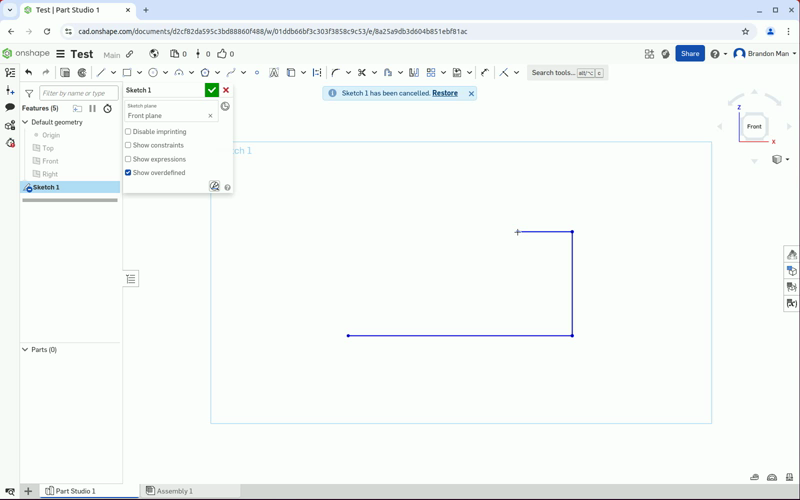
mouse_move(517, 231)
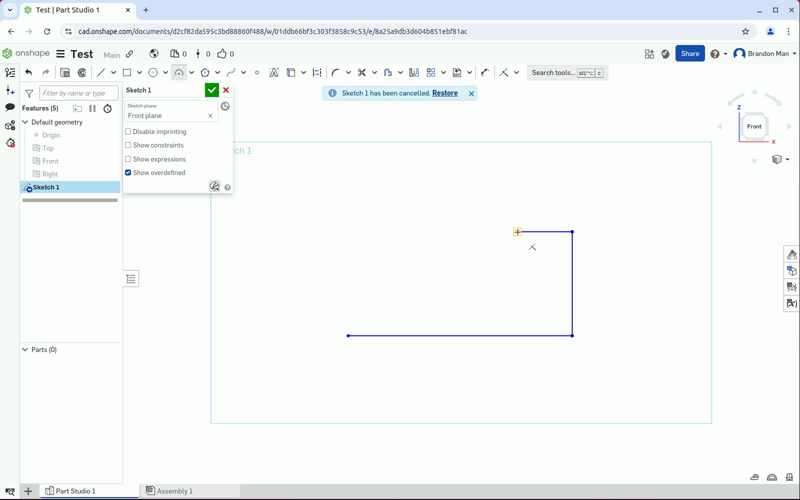
click(517, 231)
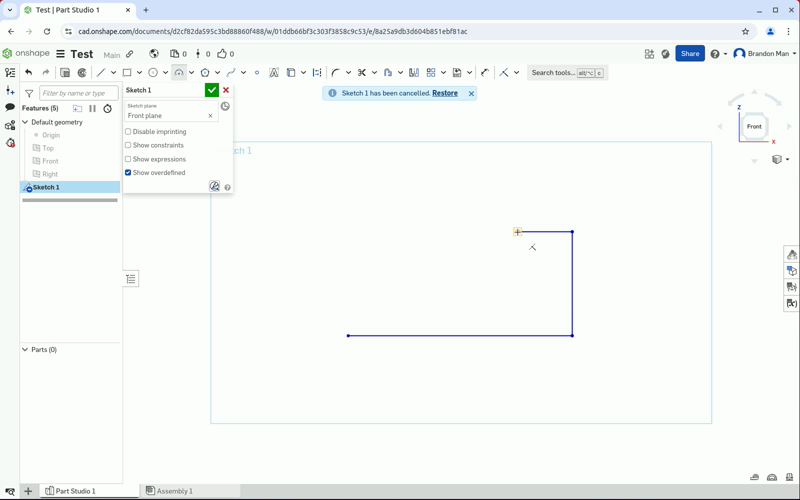
key_down(shift)
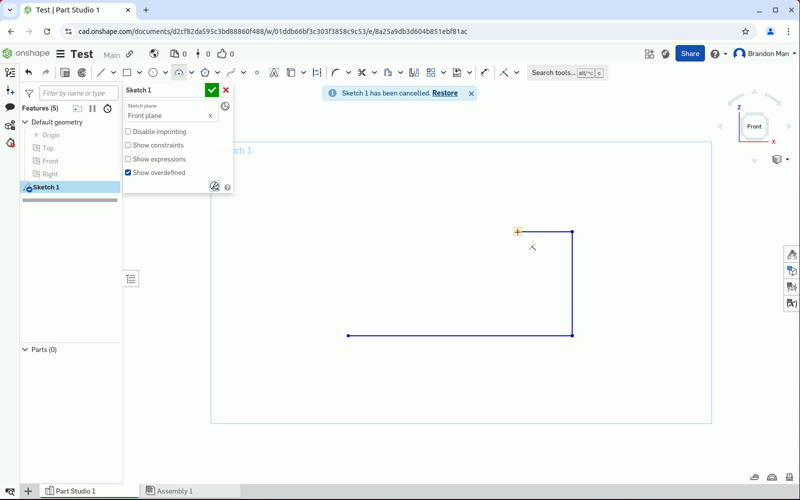
mouse_move(402, 231)
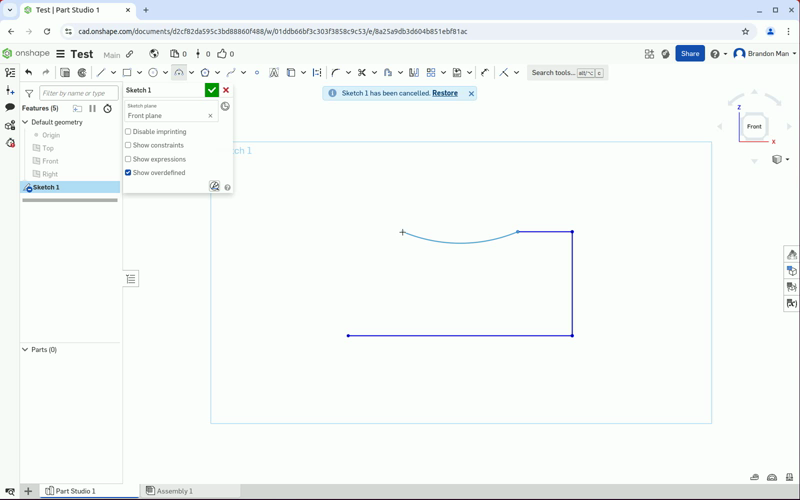
click(402, 231)
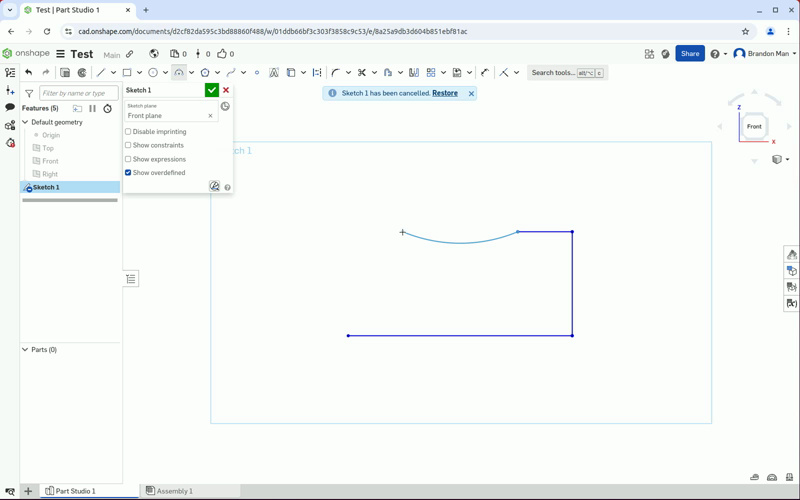
mouse_move(460, 289)
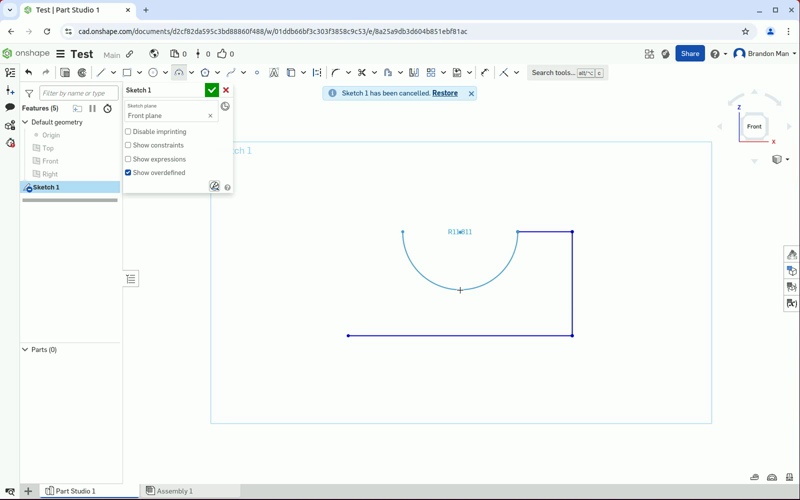
click(460, 289)
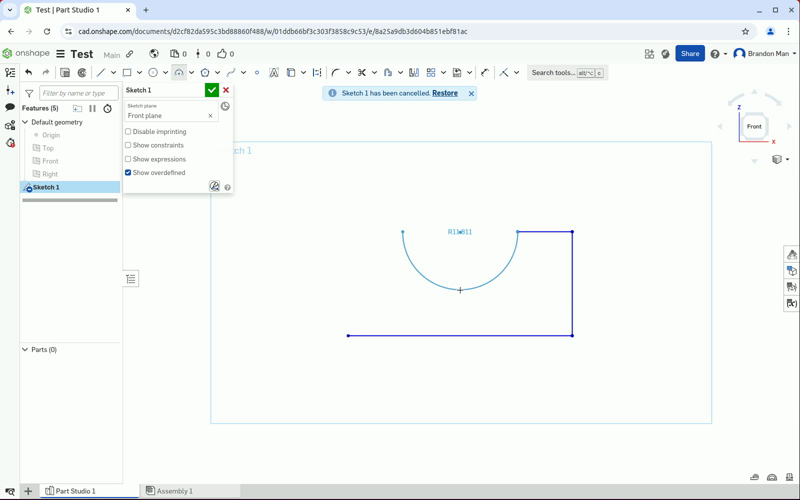
key_up(shift)
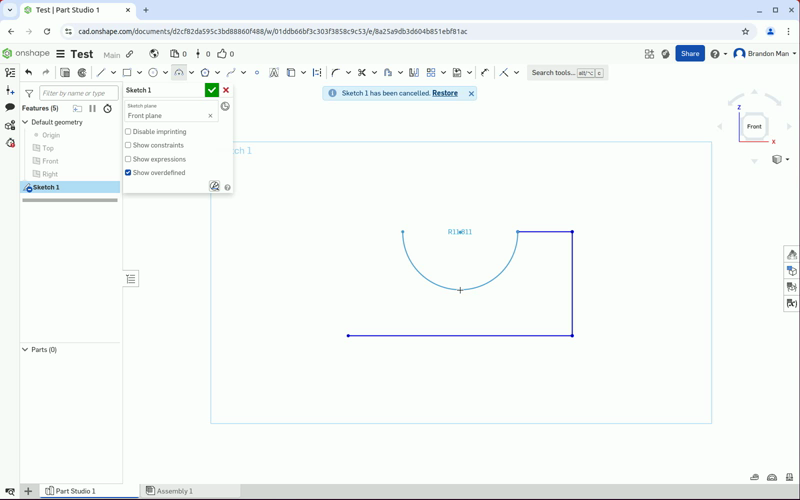
key(esc)
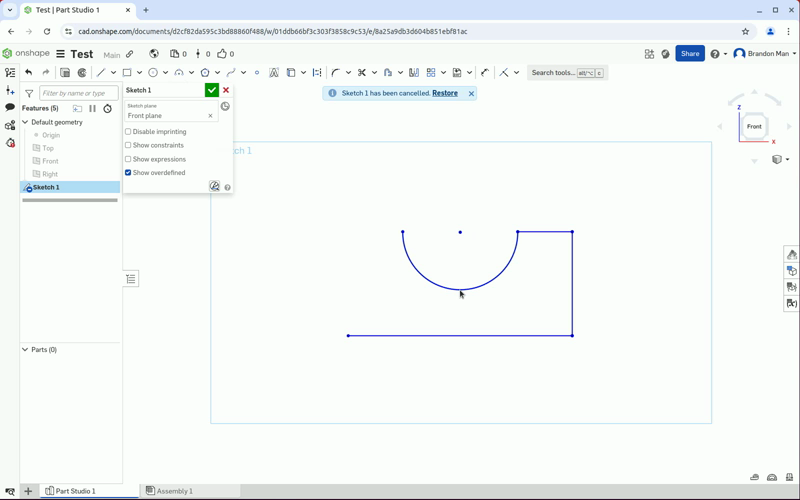
key(l)
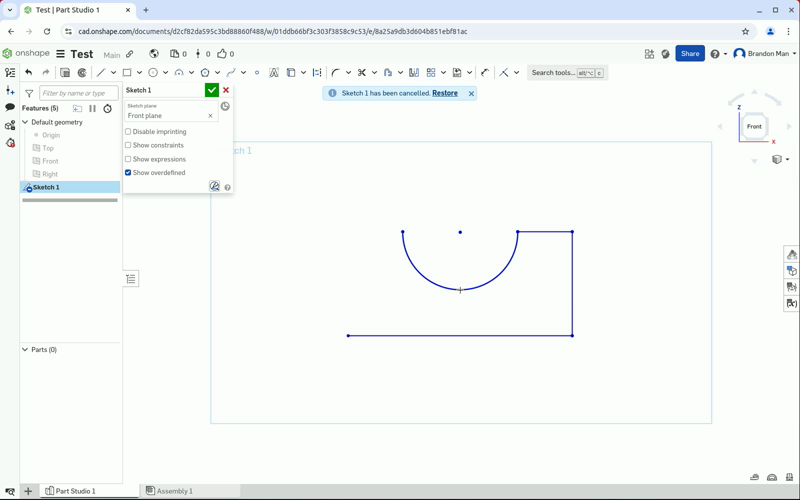
mouse_move(402, 231)
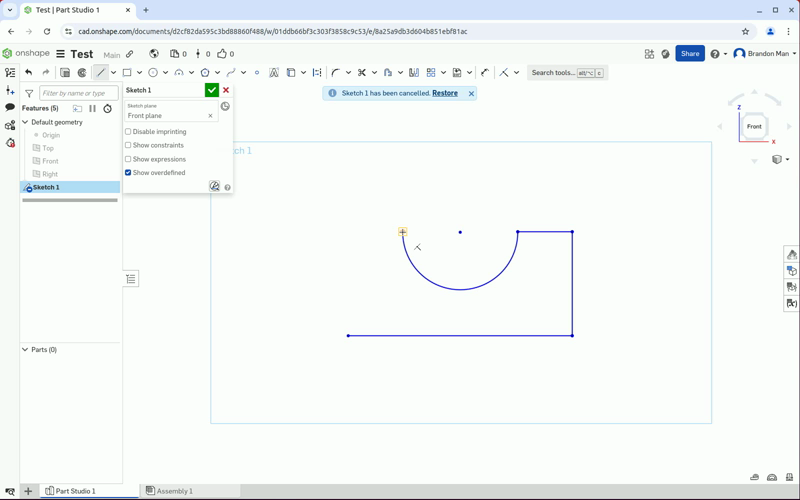
click(402, 231)
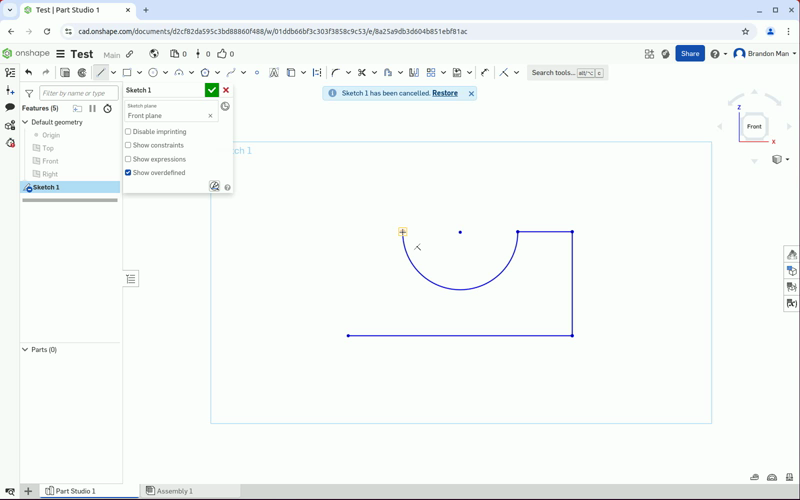
key_down(shift)
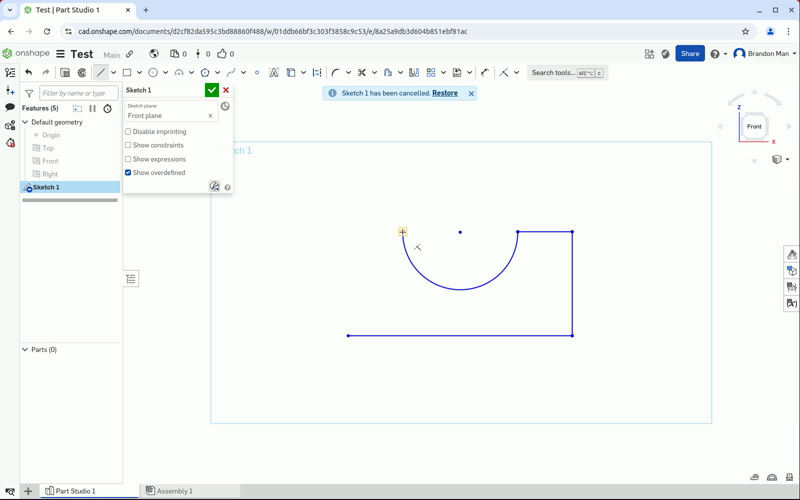
mouse_move(432, 231)
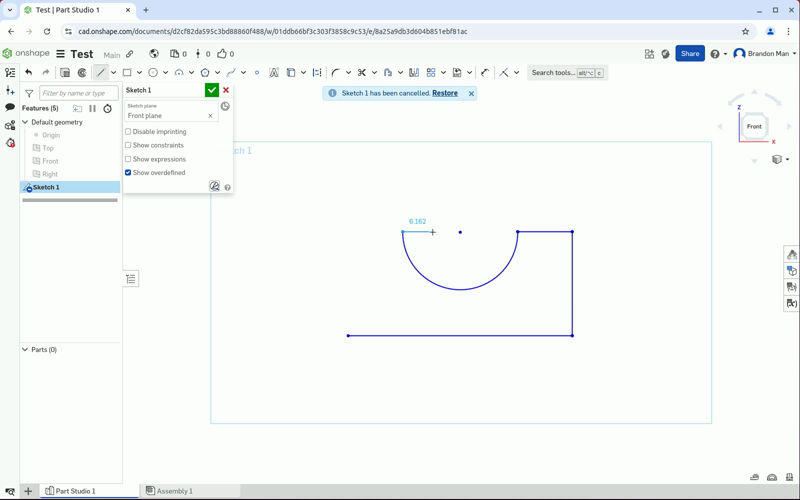
mouse_move(348, 231)
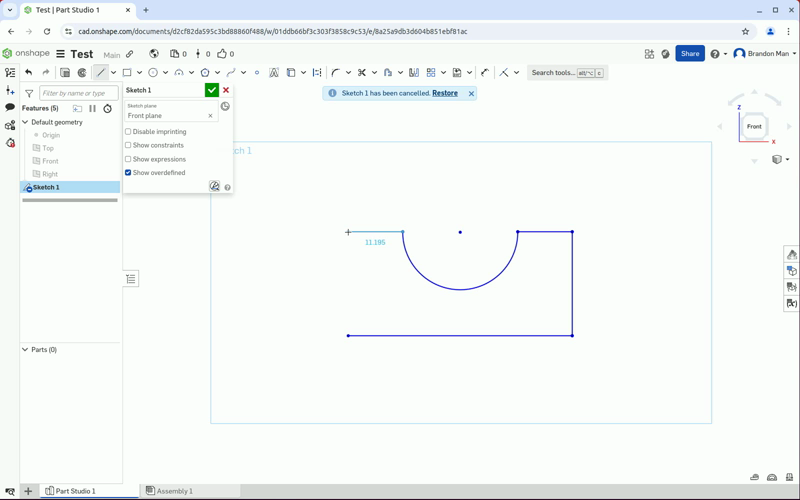
click(348, 231)
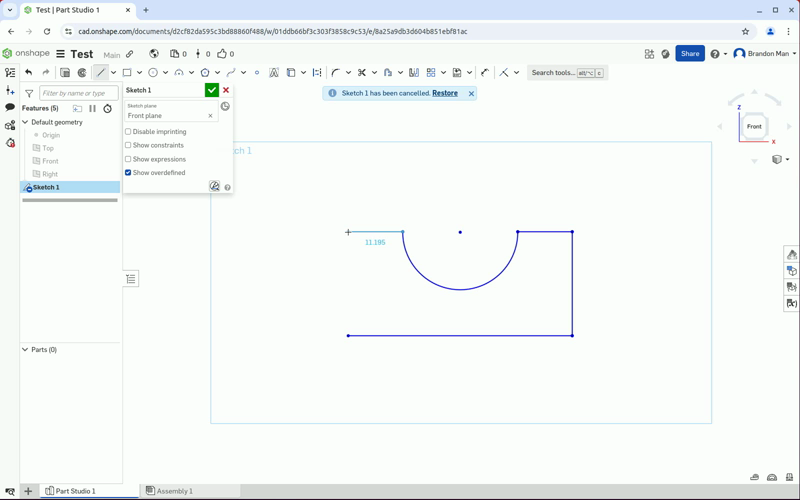
key_up(shift)
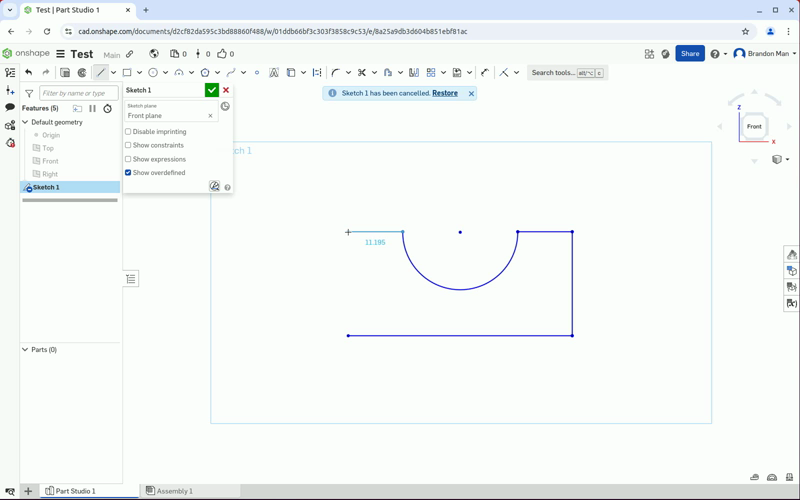
key_down(shift)
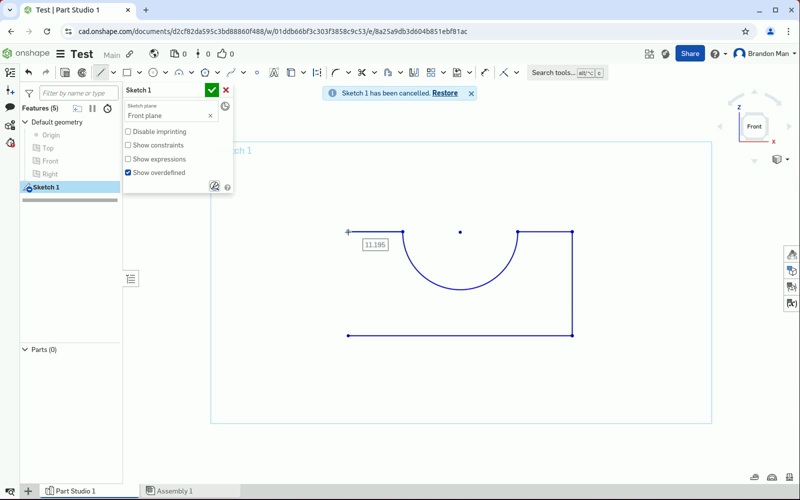
mouse_move(348, 335)
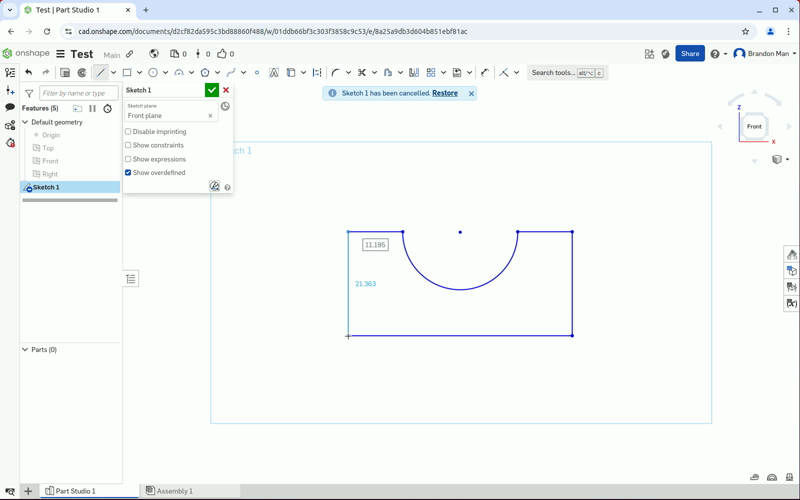
key_up(shift)
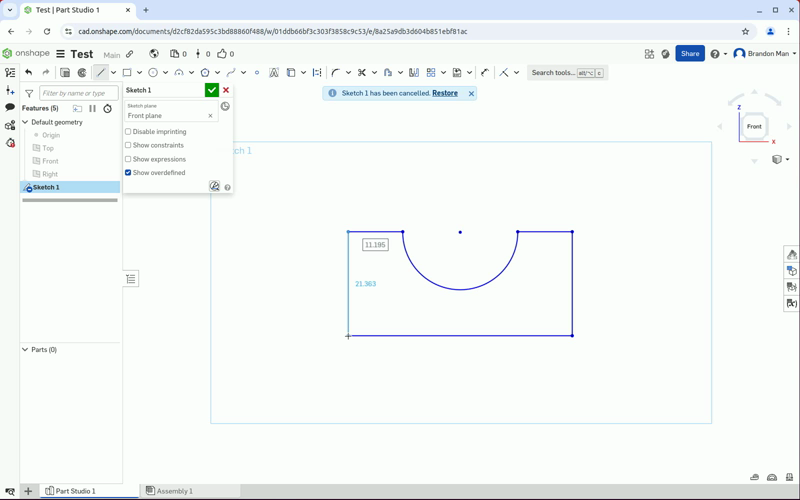
click(348, 335)
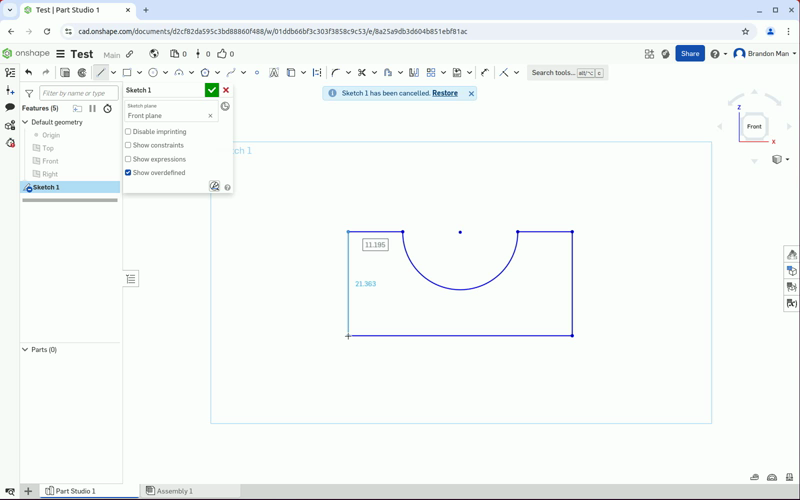
key(esc)
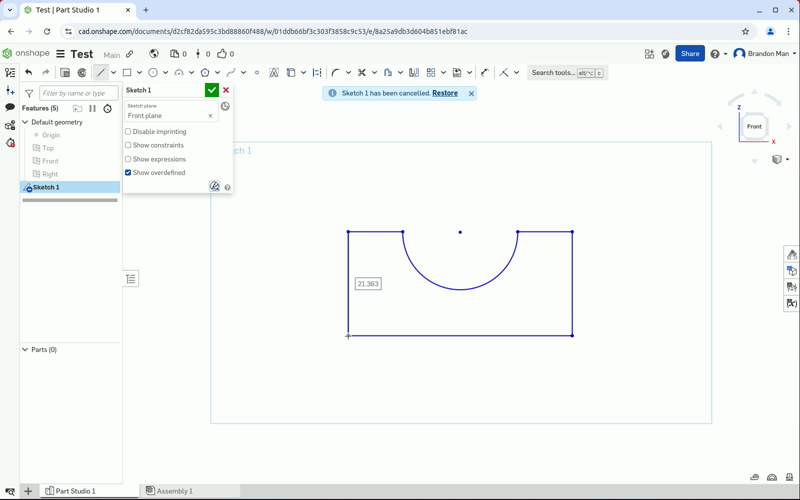
mouse_move(425, 251)
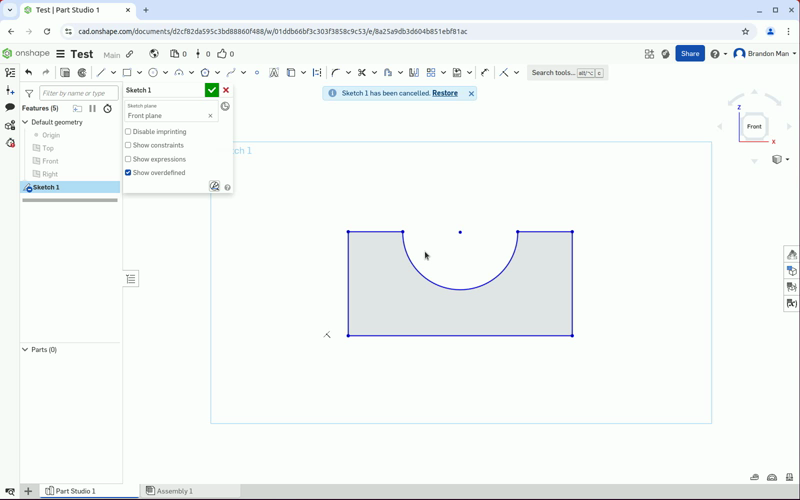
scroll(6)
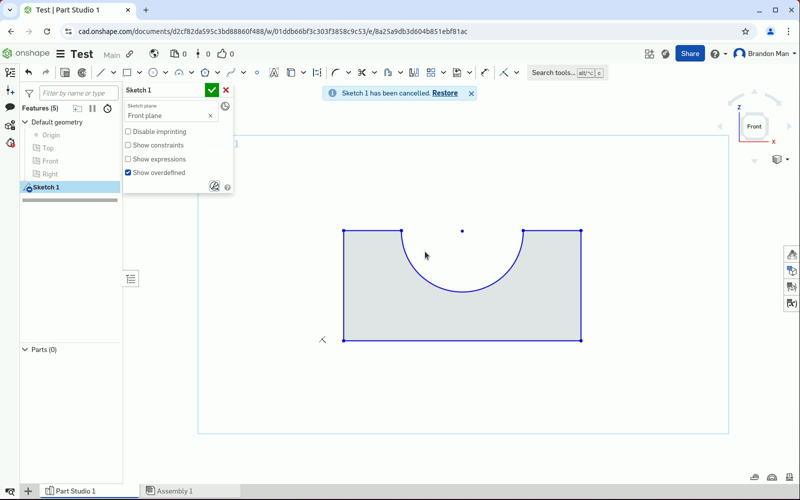
scroll(6)
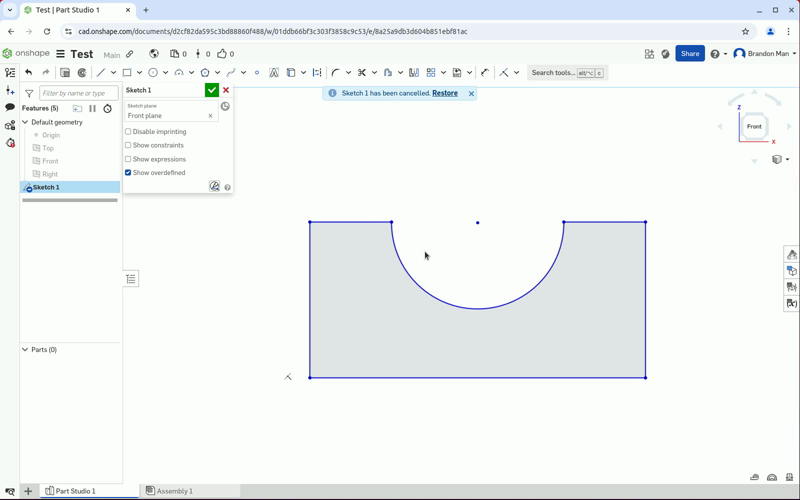
scroll(6)
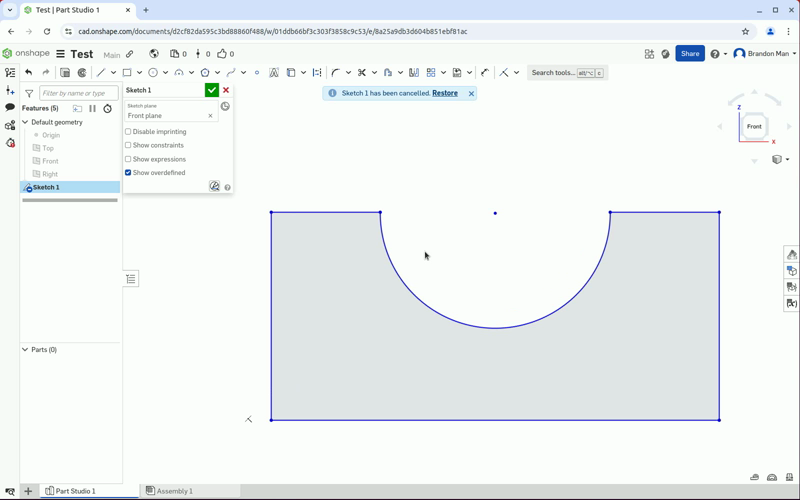
scroll(6)
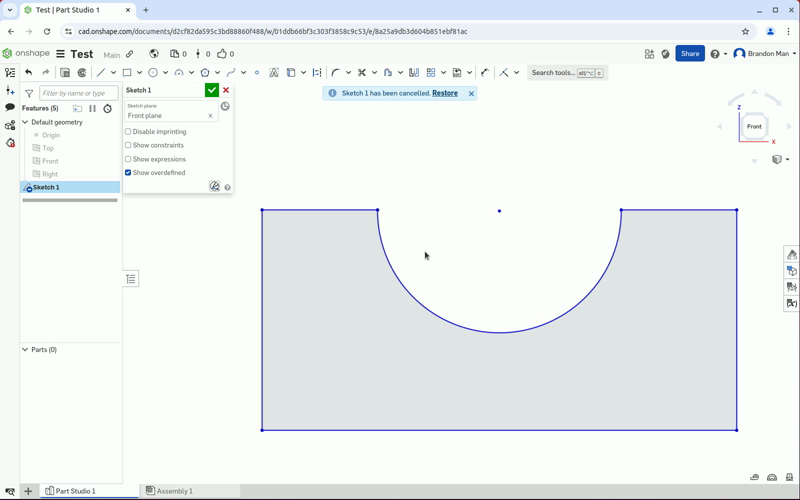
scroll(6)
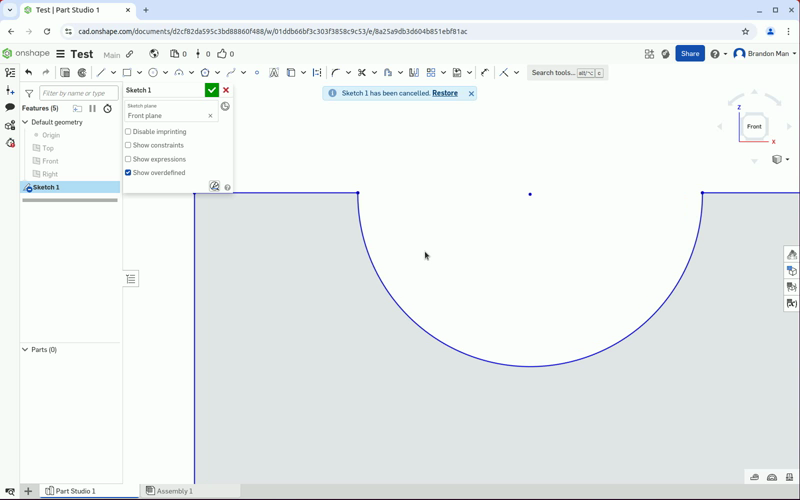
scroll(6)
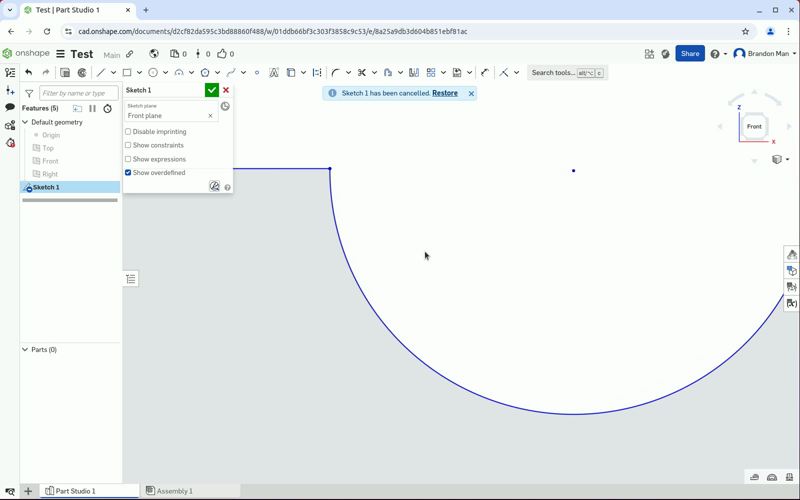
scroll(6)
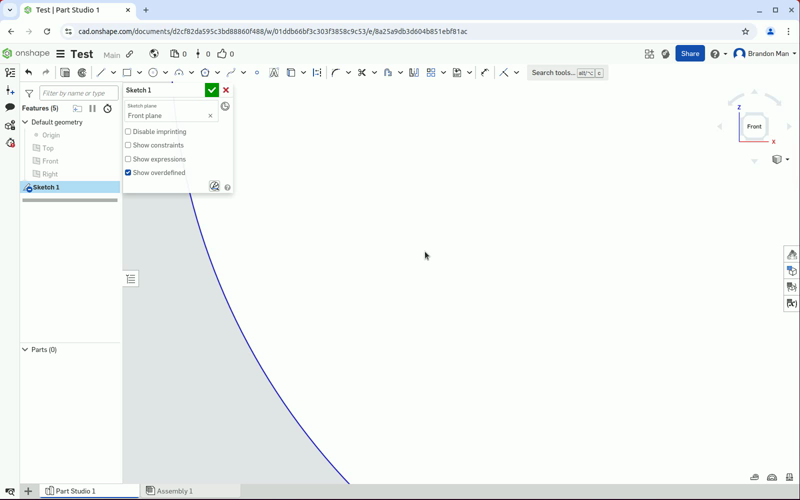
click(425, 251)
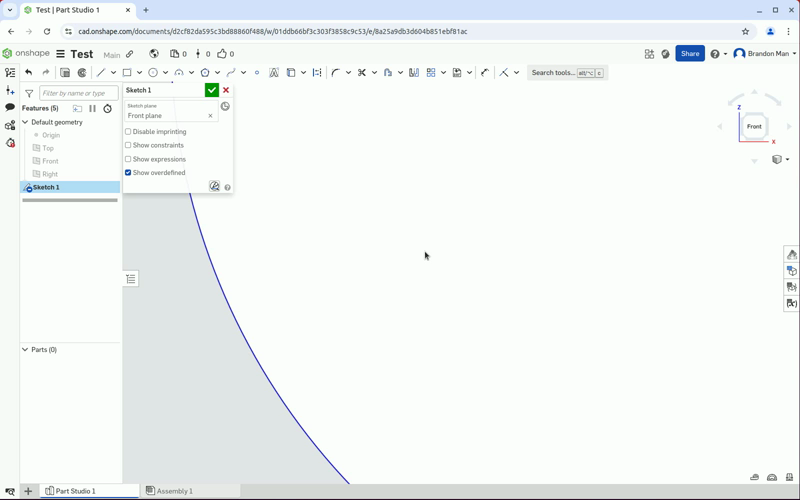
scroll(-6)
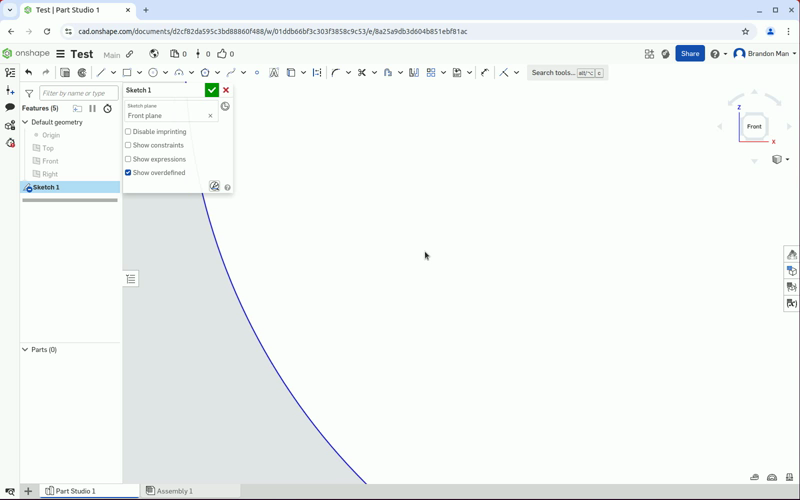
scroll(-6)
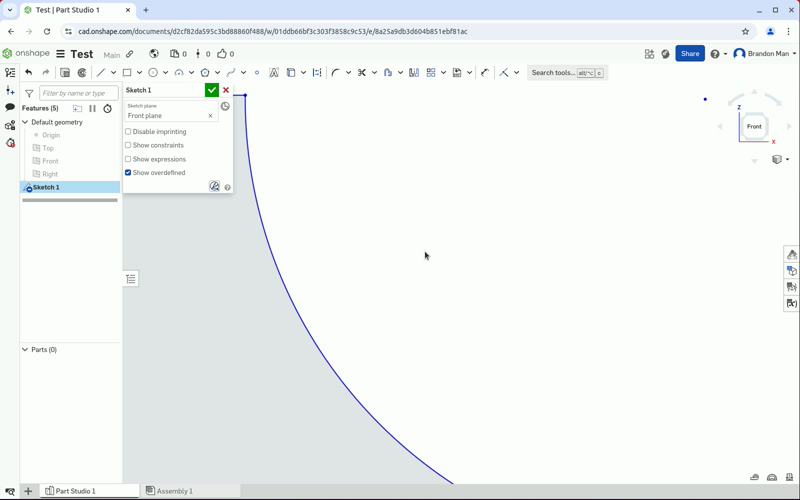
scroll(-6)
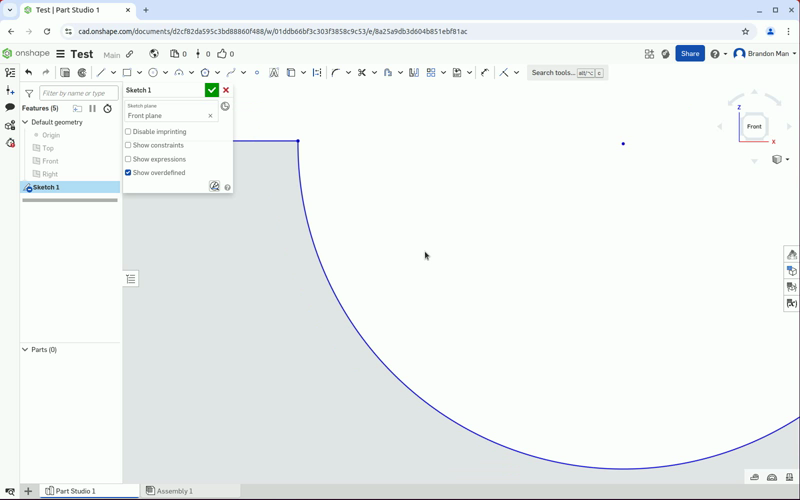
scroll(-6)
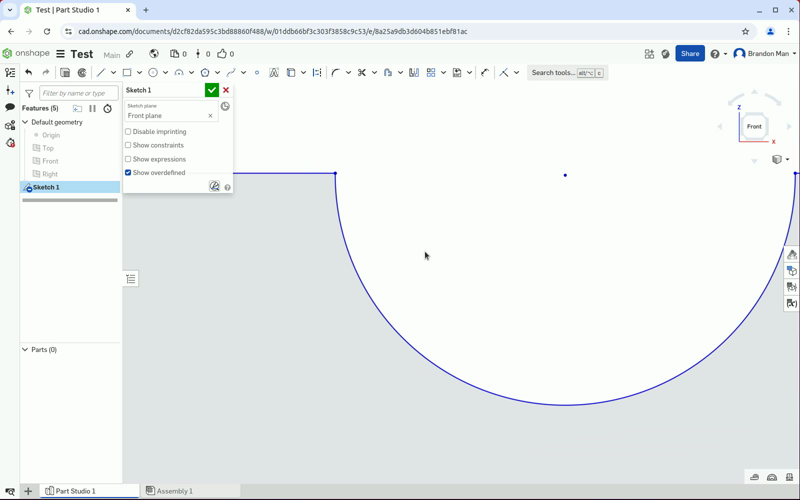
scroll(-6)
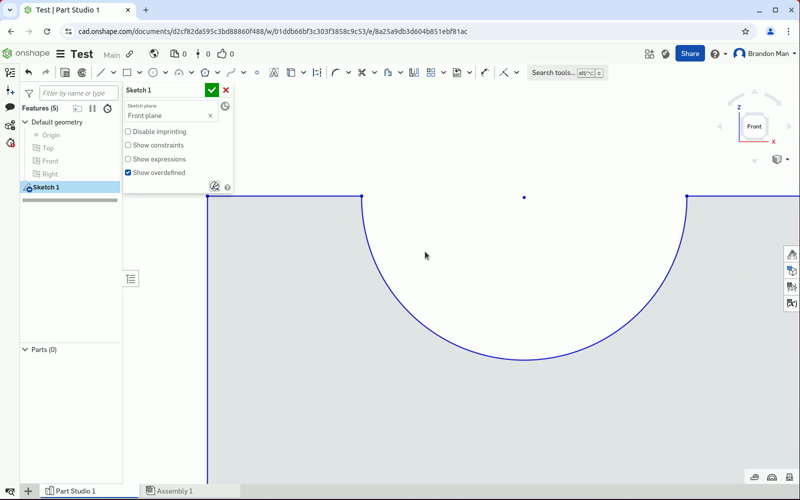
scroll(-6)
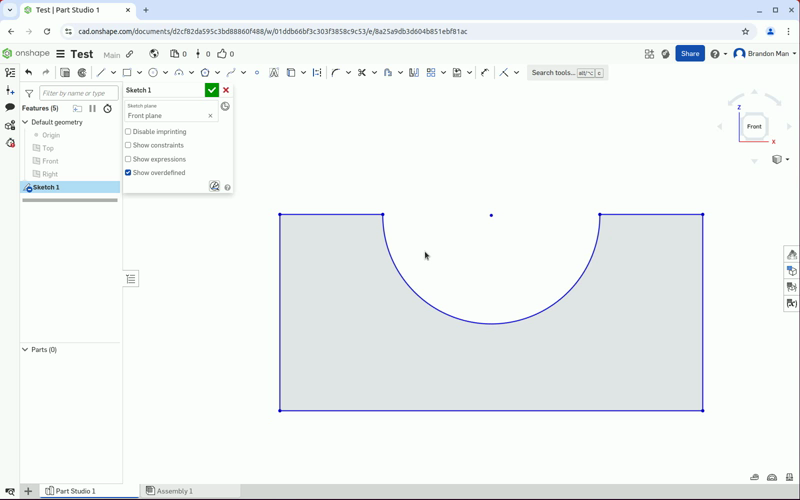
scroll(-6)
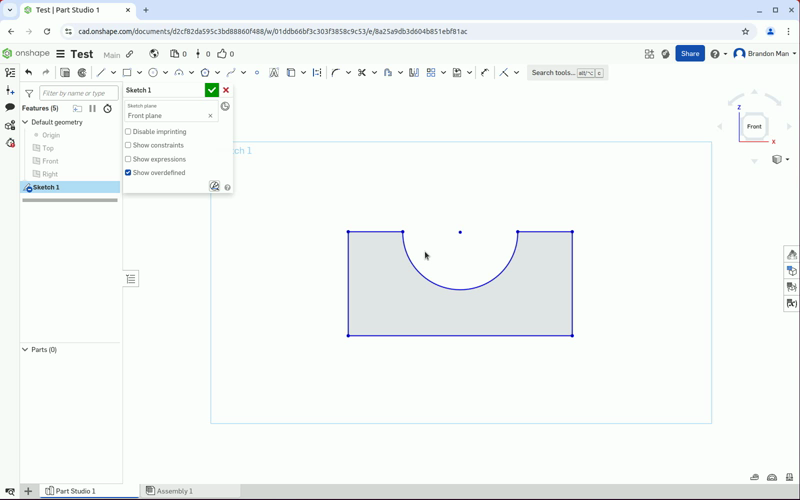
mouse_move(73, 352)
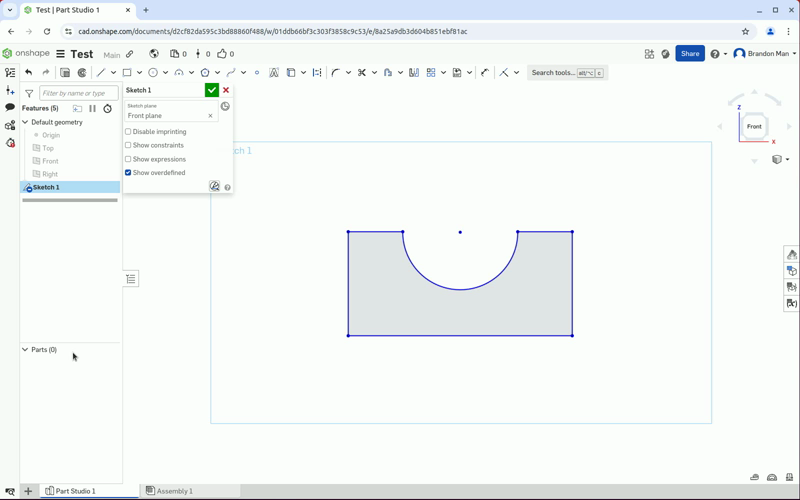
key(shift+y)
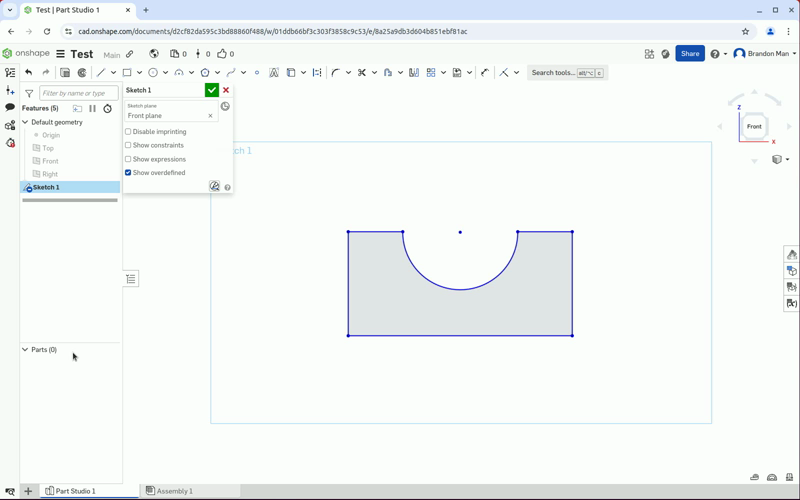
key(shift+e)
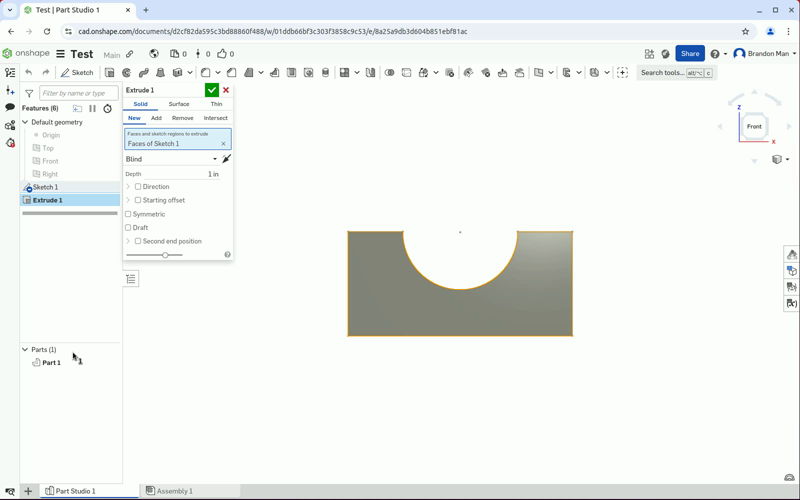
mouse_move(143, 106)
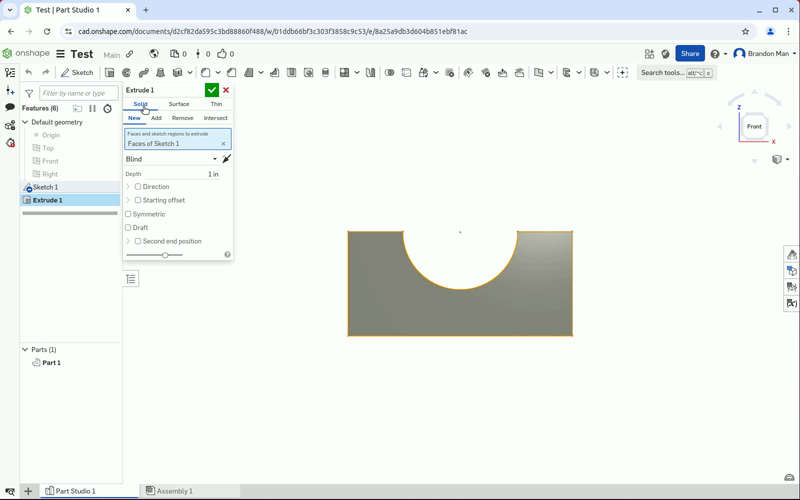
click(143, 106)
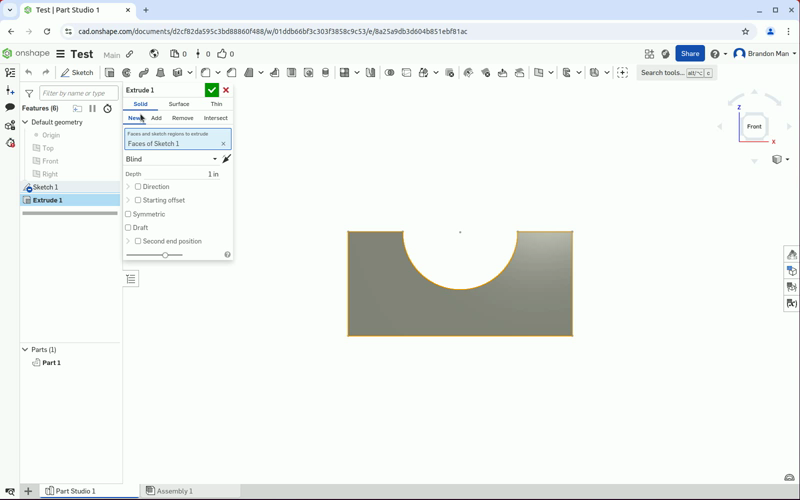
mouse_move(137, 120)
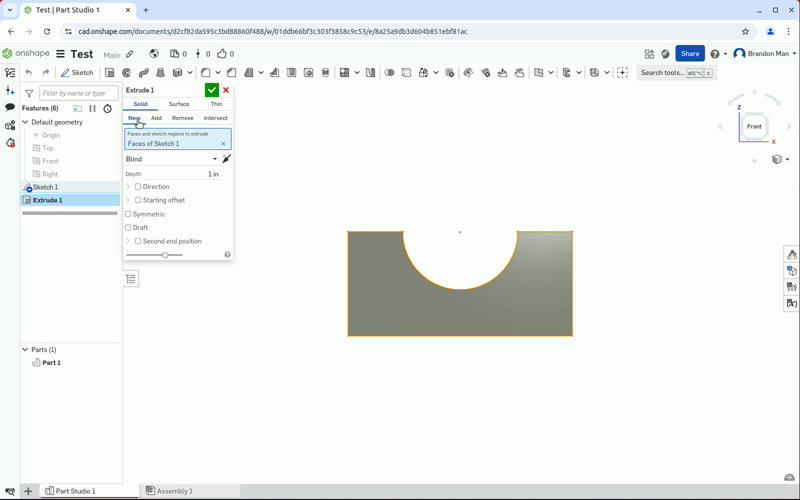
click(137, 120)
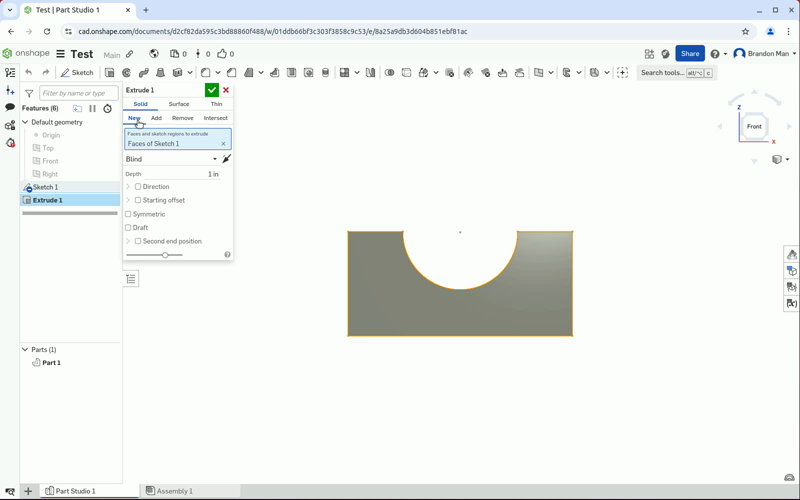
key(tab, 4)
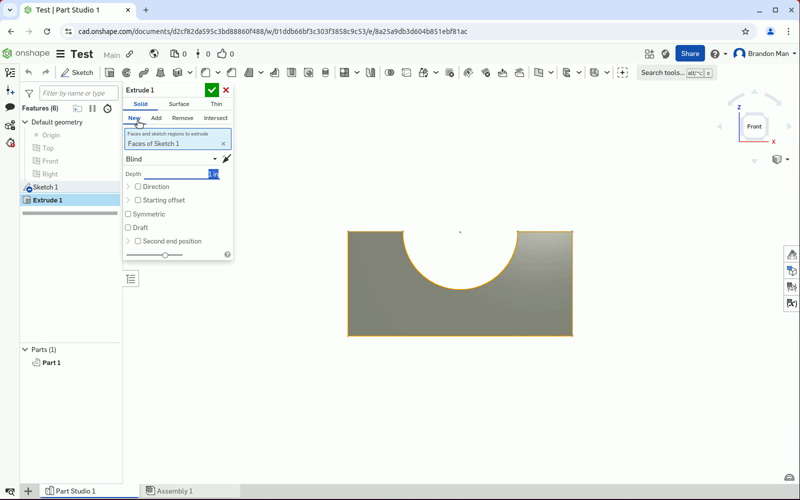
text(20.702)
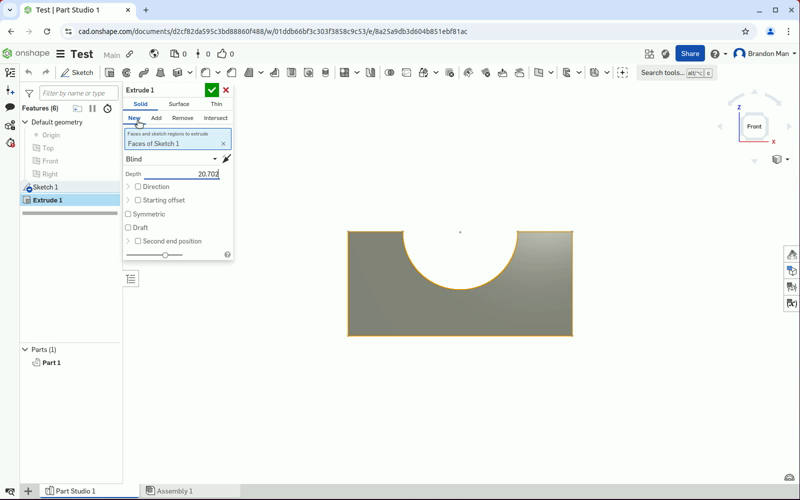
key(tab, 3)
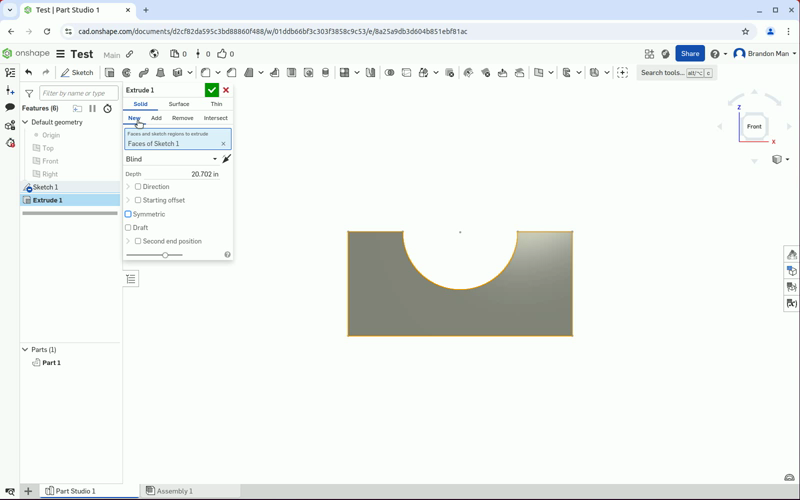
key(space)
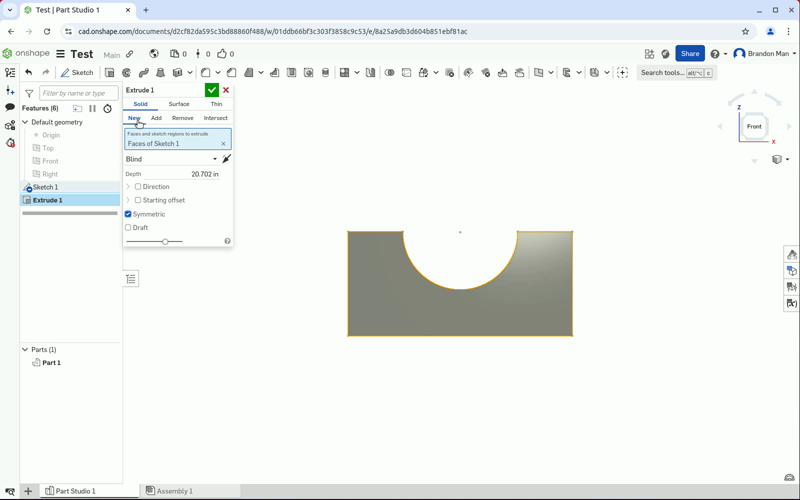
key(enter)
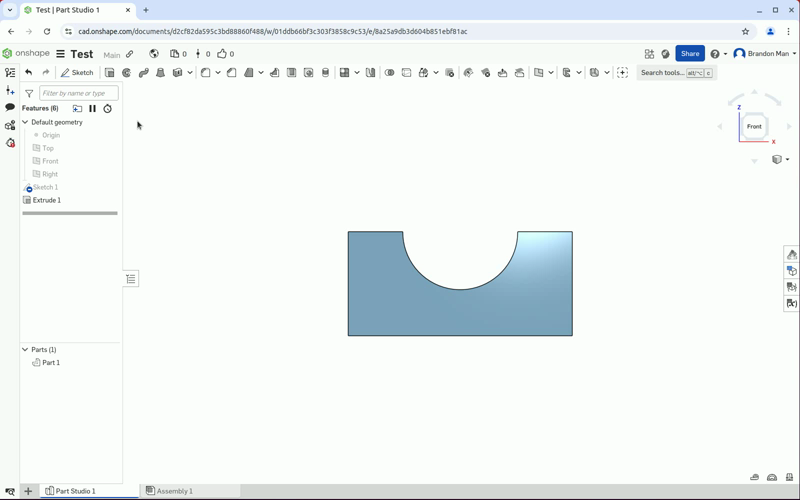
key(shift+h)
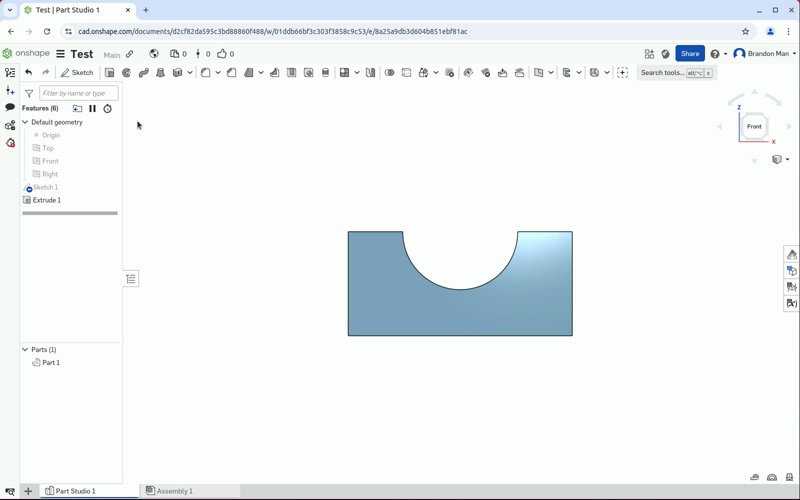
key(shift+h)
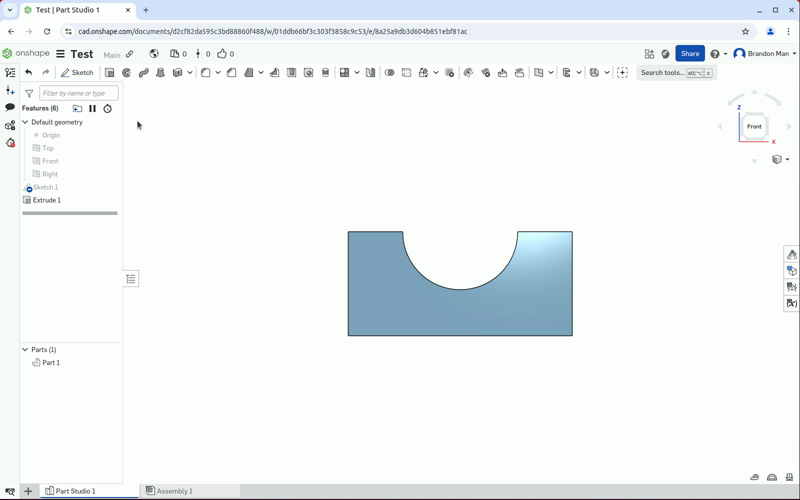
mouse_move(73, 189)
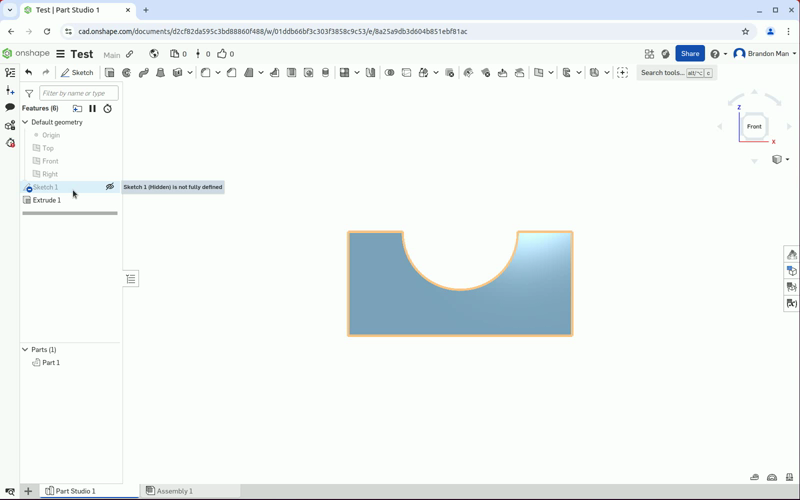
click(73, 189)
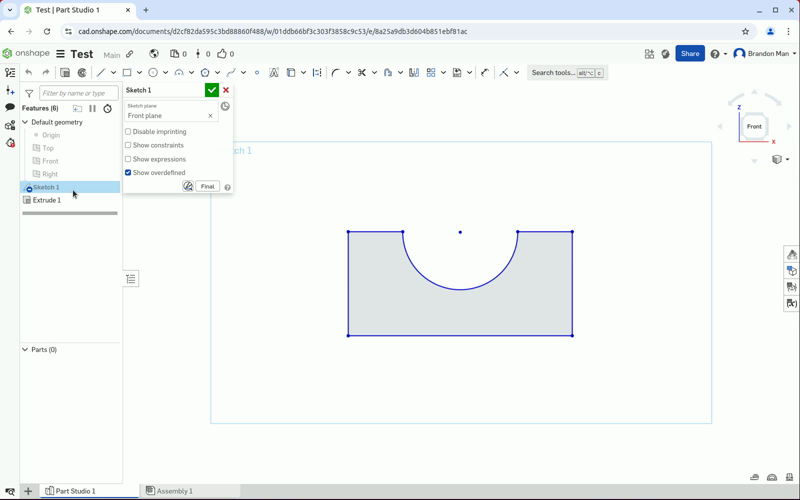
mouse_move(229, 92)
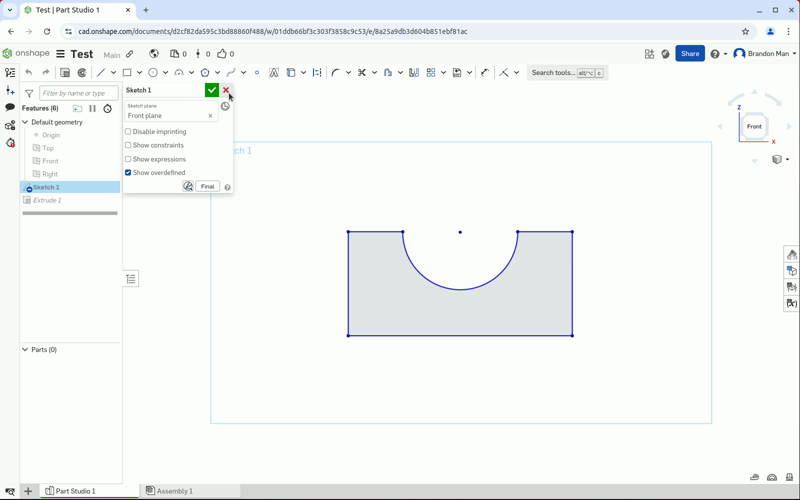
click(229, 92)
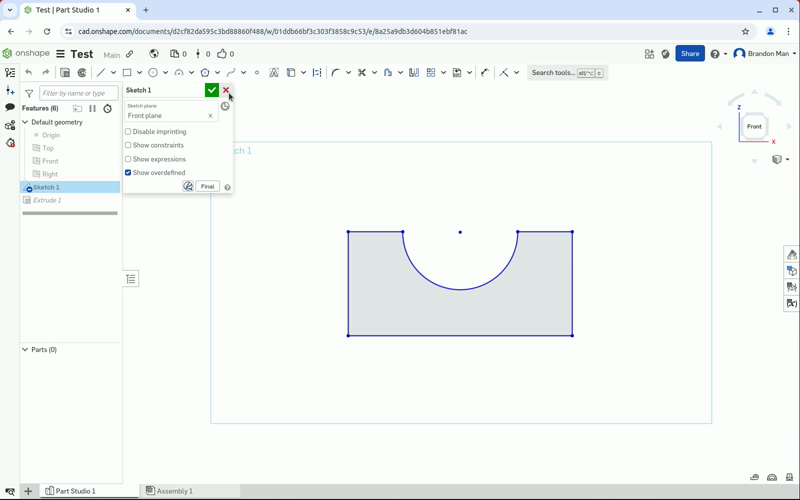
key(shift+s)
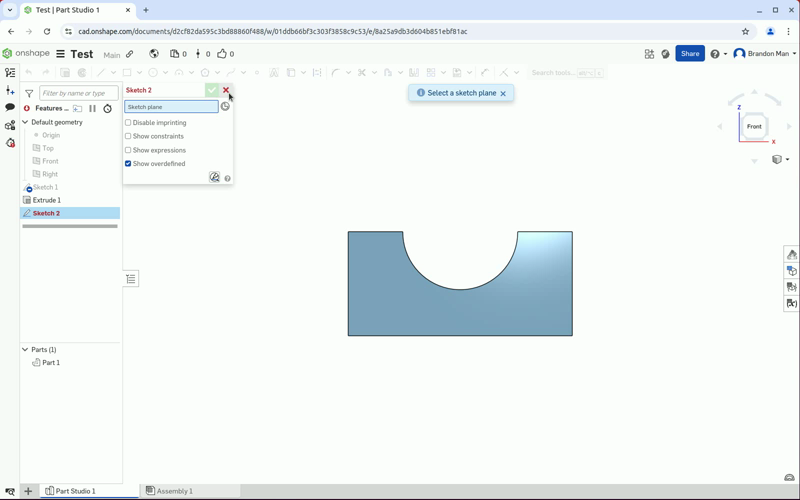
mouse_move(73, 163)
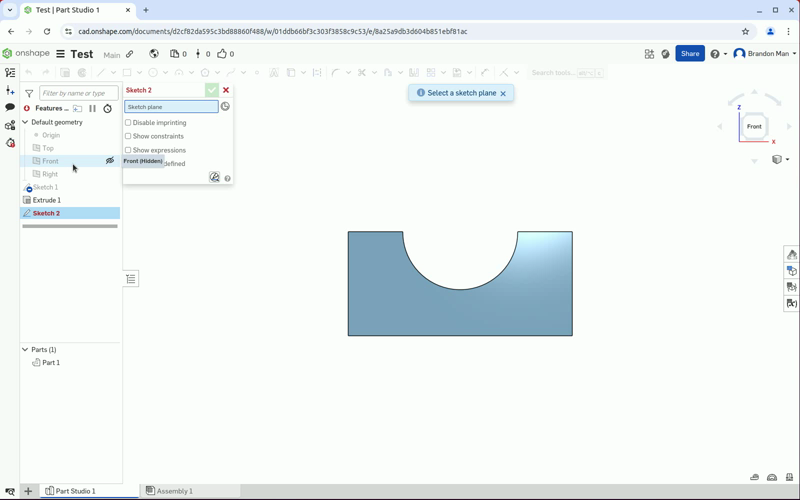
click(73, 163)
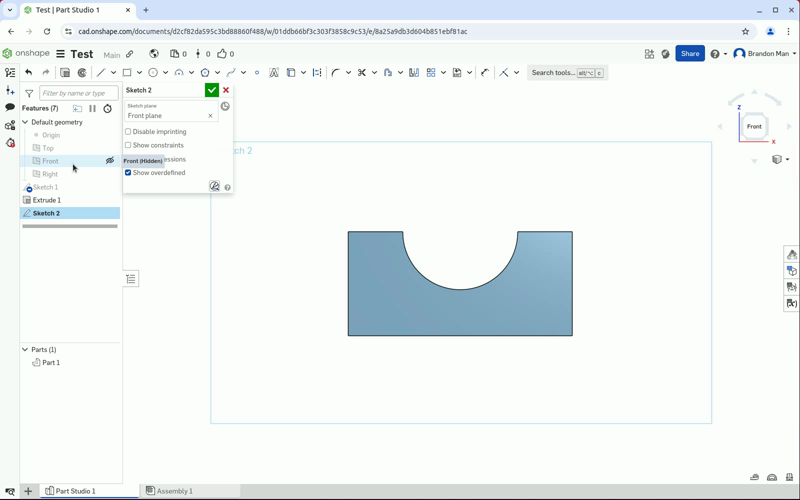
mouse_move(73, 352)
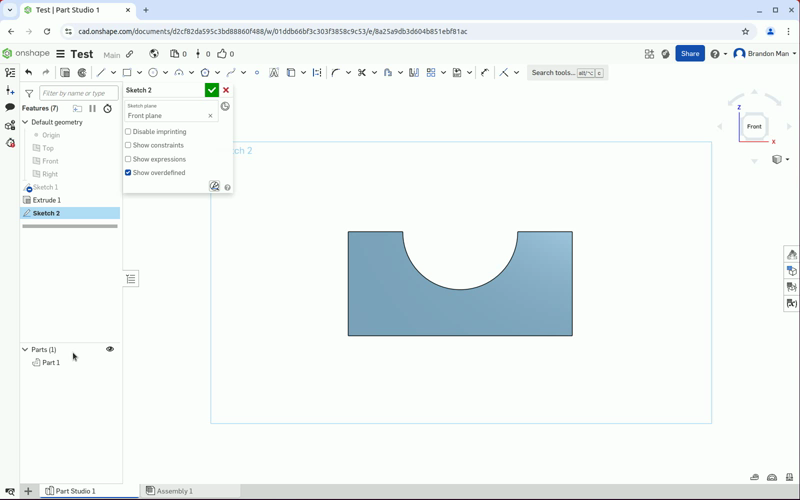
key(y)
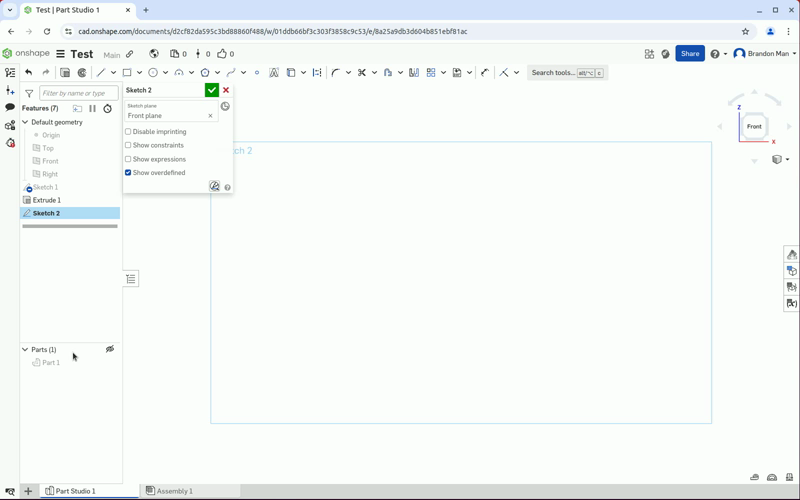
key(a)
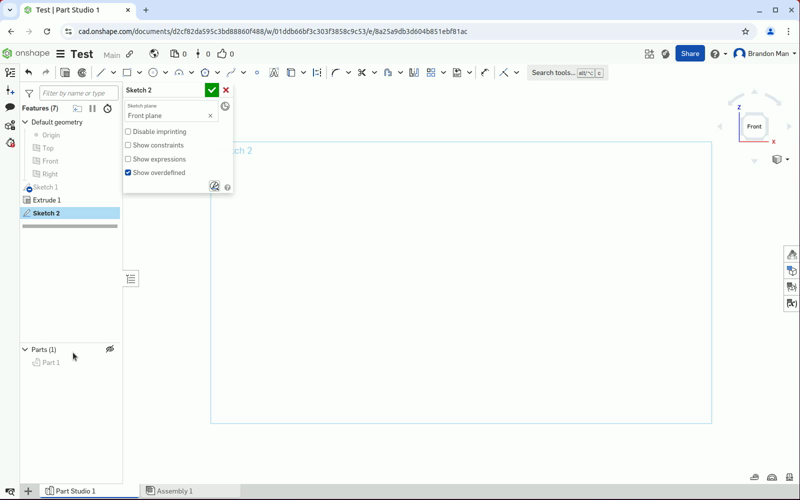
key_down(shift)
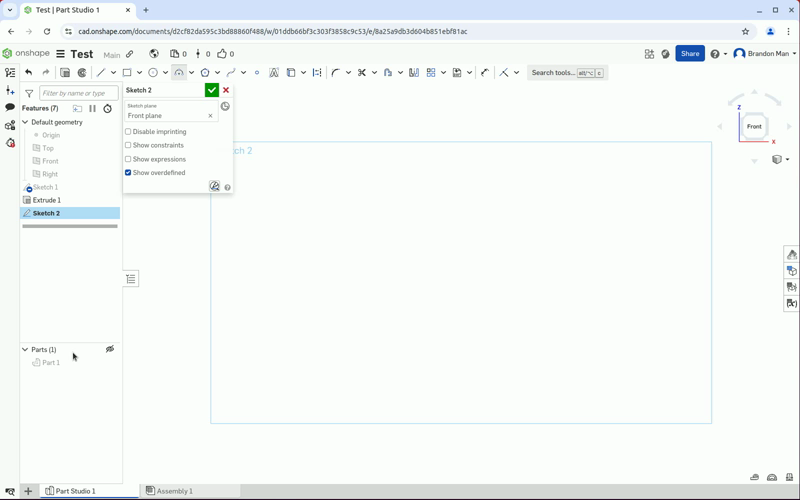
mouse_move(401, 230)
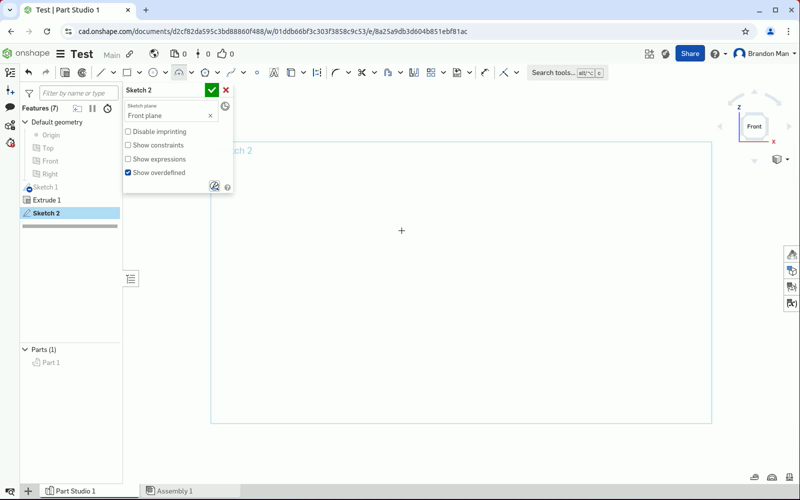
click(401, 230)
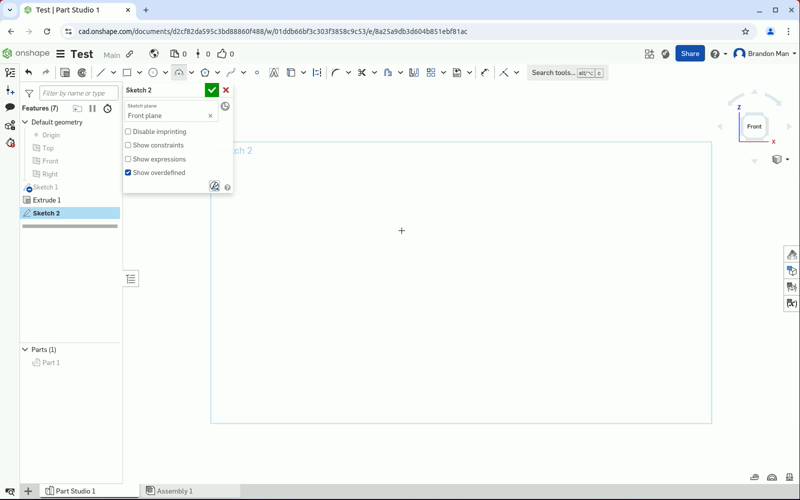
key_up(shift)
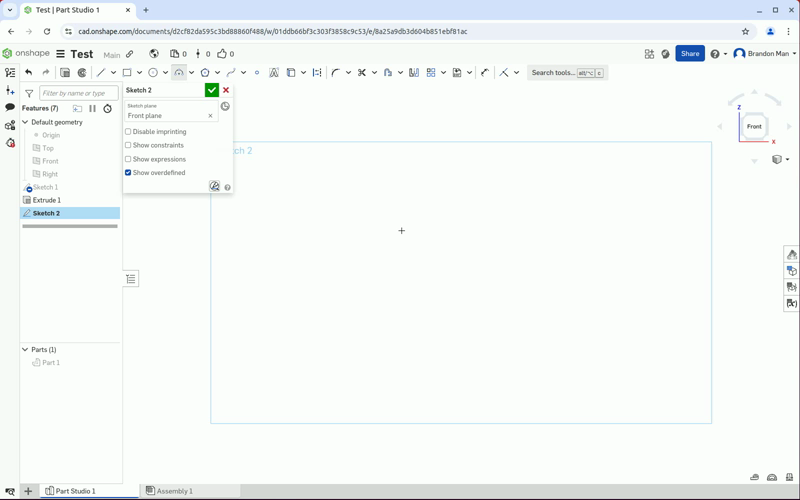
key_down(shift)
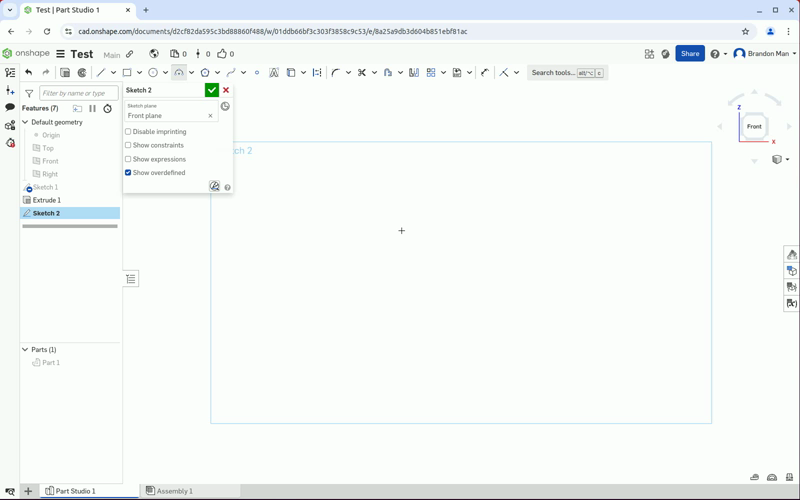
mouse_move(520, 230)
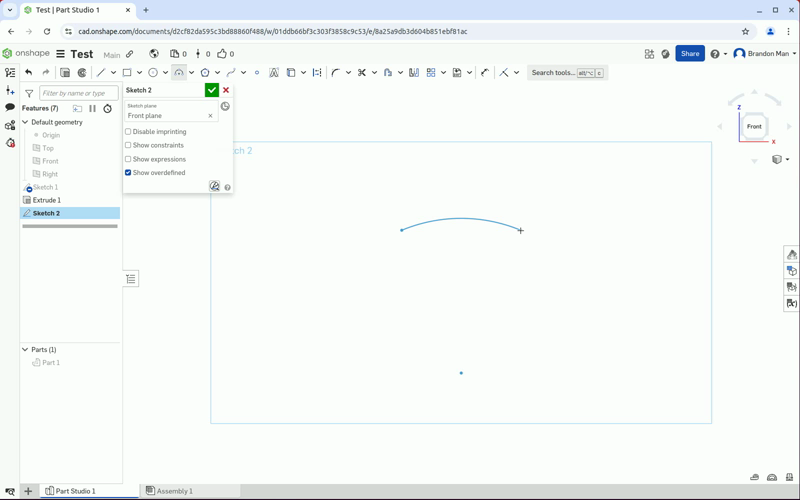
click(520, 230)
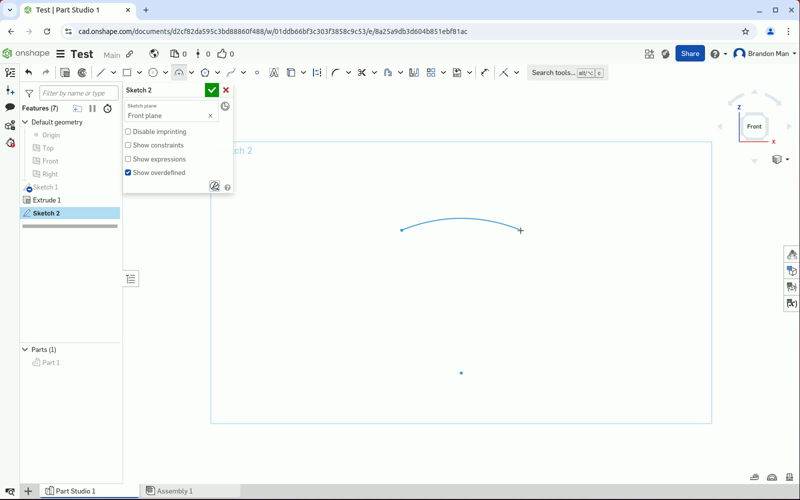
mouse_move(461, 289)
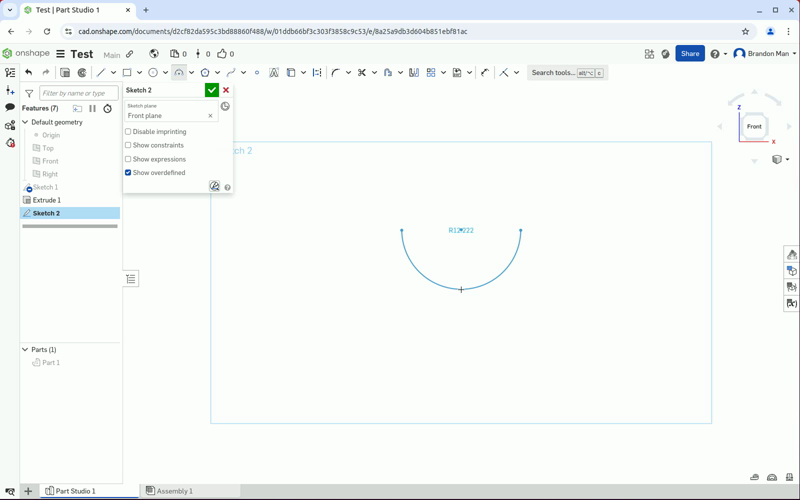
click(461, 289)
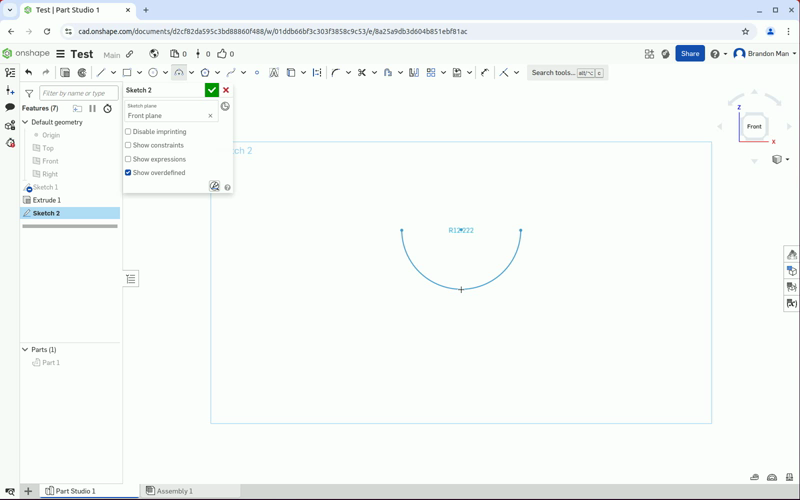
key_up(shift)
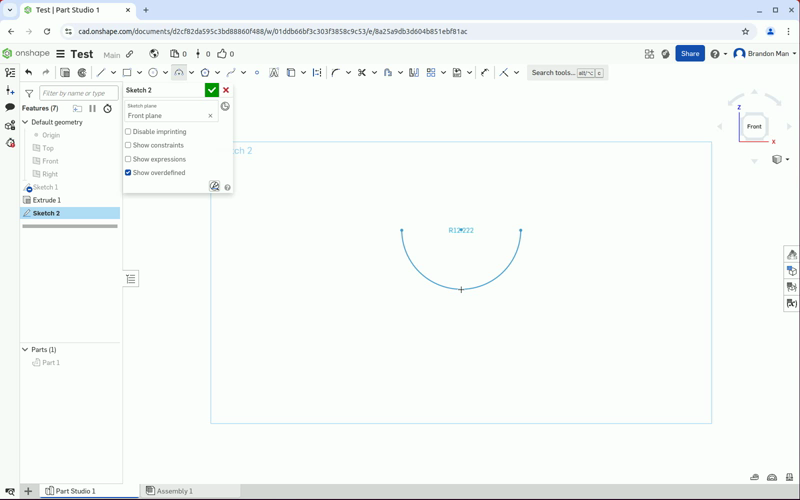
key(esc)
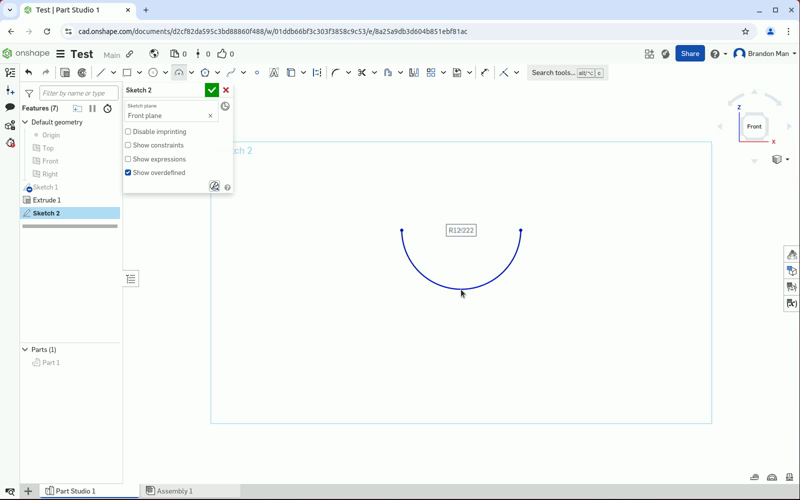
key(l)
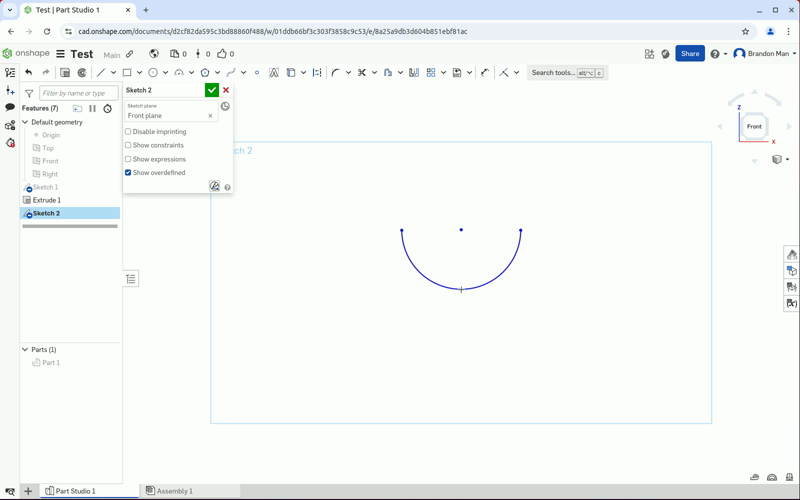
mouse_move(520, 230)
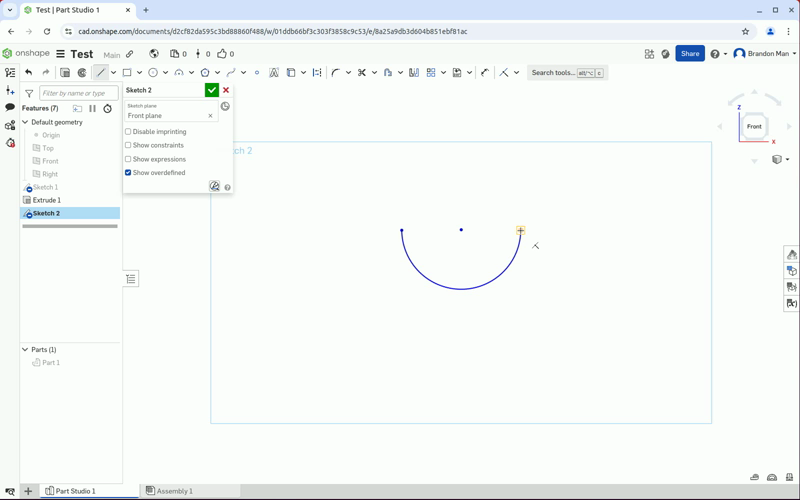
click(520, 230)
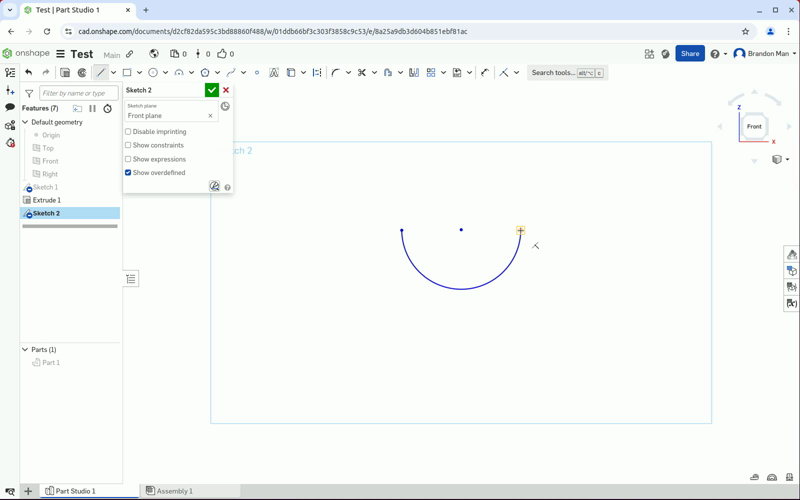
key_down(shift)
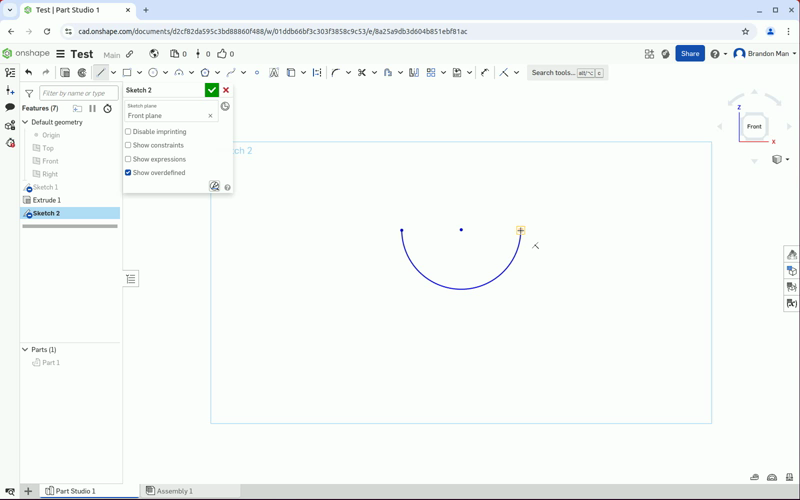
mouse_move(550, 230)
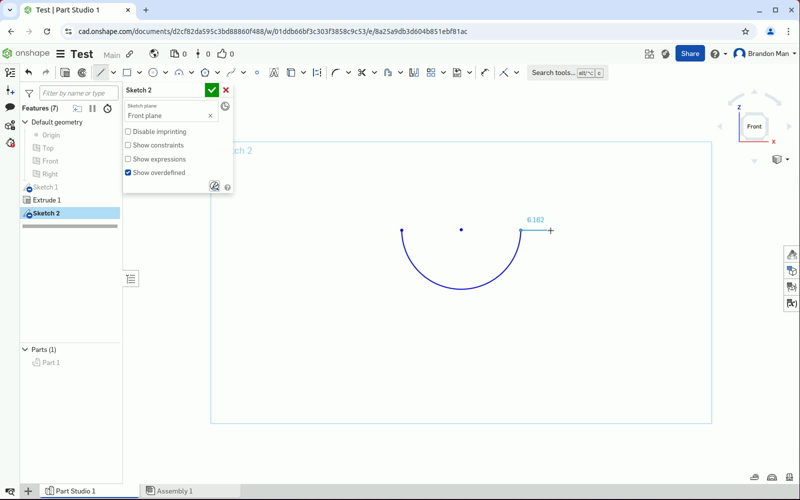
mouse_move(499, 230)
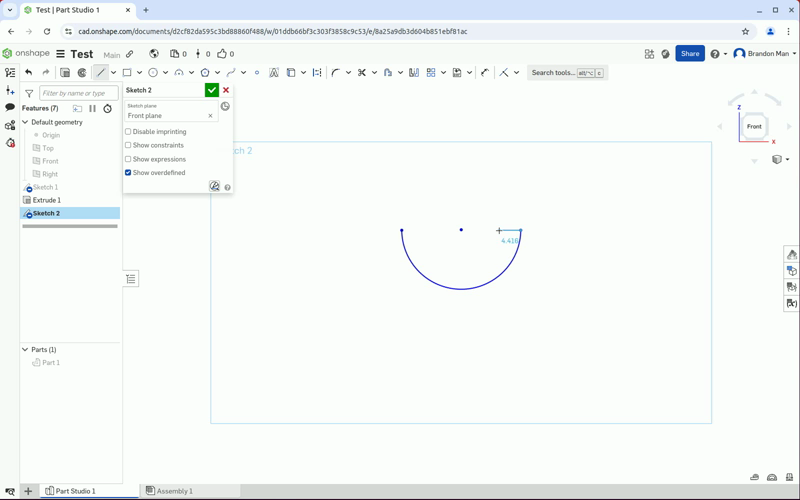
click(499, 230)
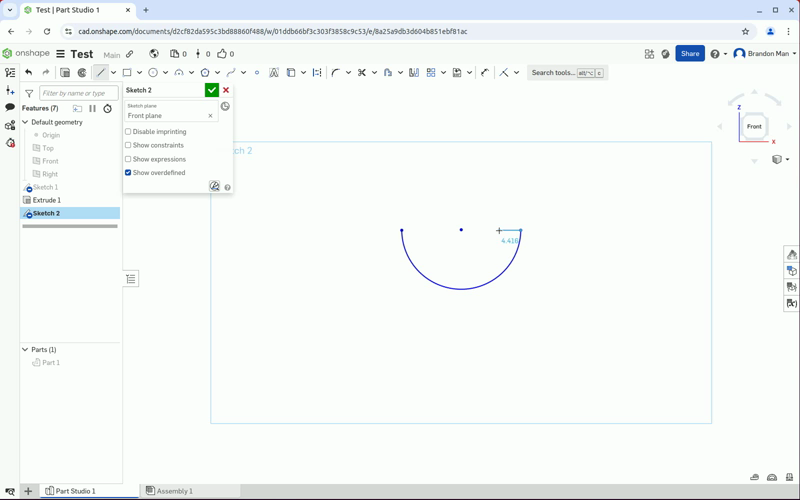
key_up(shift)
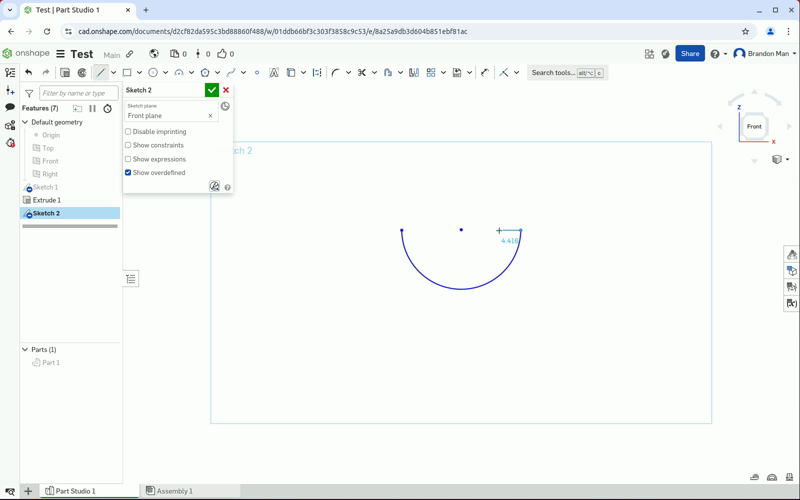
key(esc)
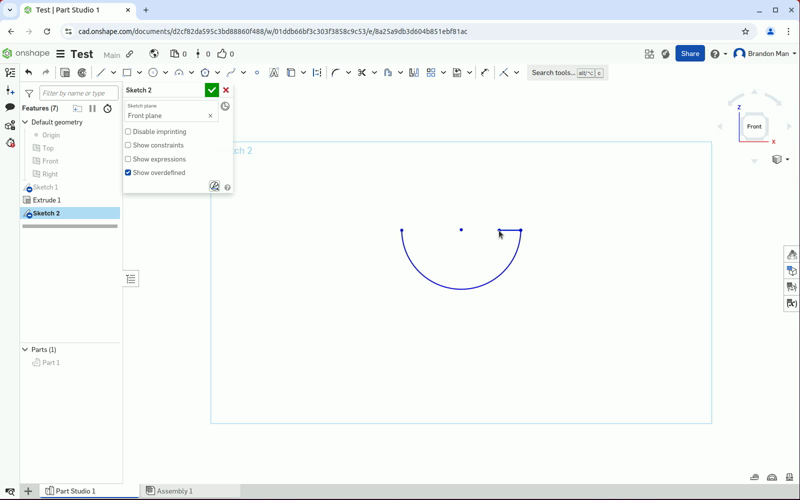
key(a)
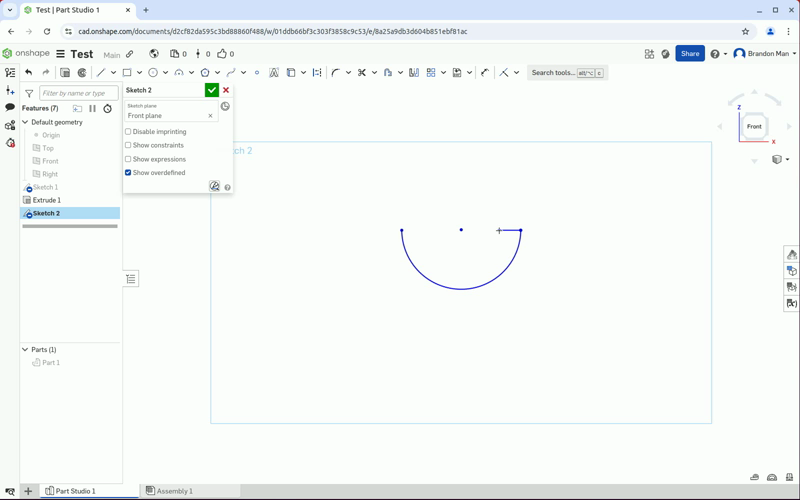
mouse_move(499, 230)
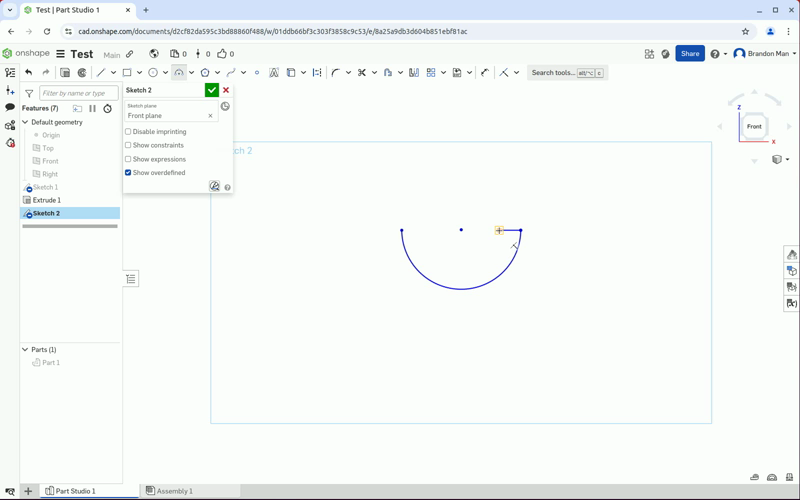
click(499, 230)
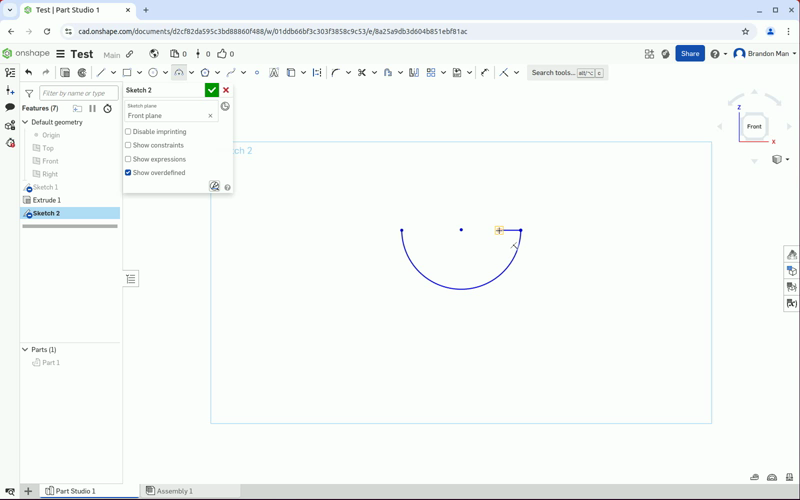
key_down(shift)
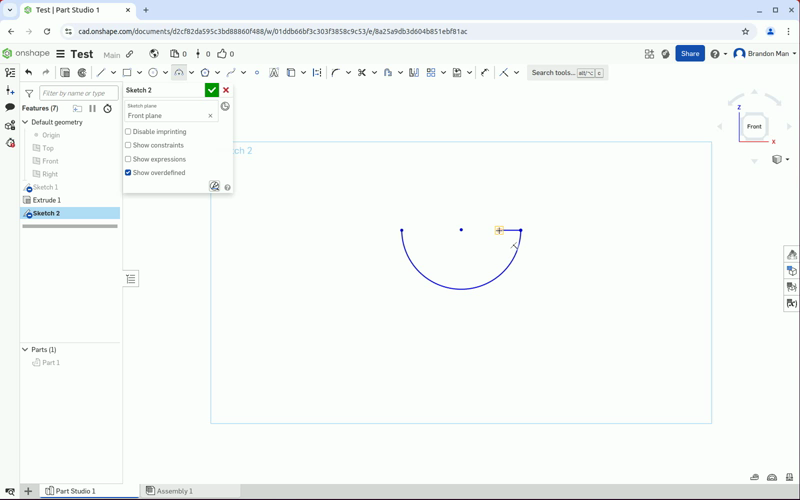
mouse_move(423, 230)
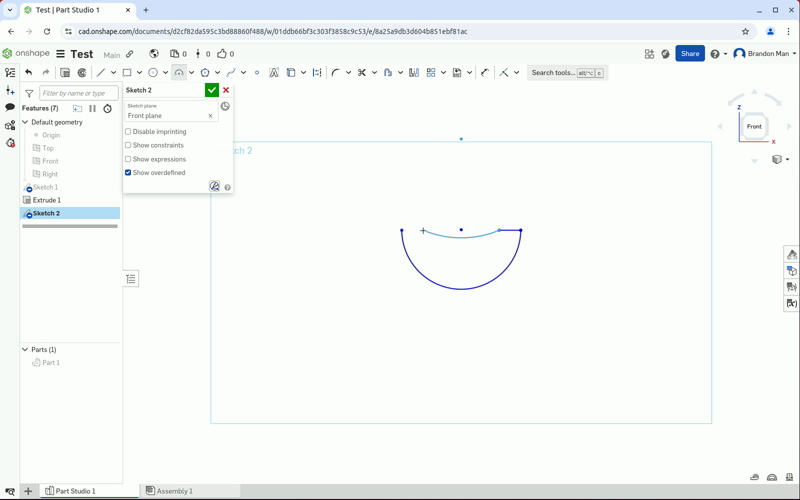
click(423, 230)
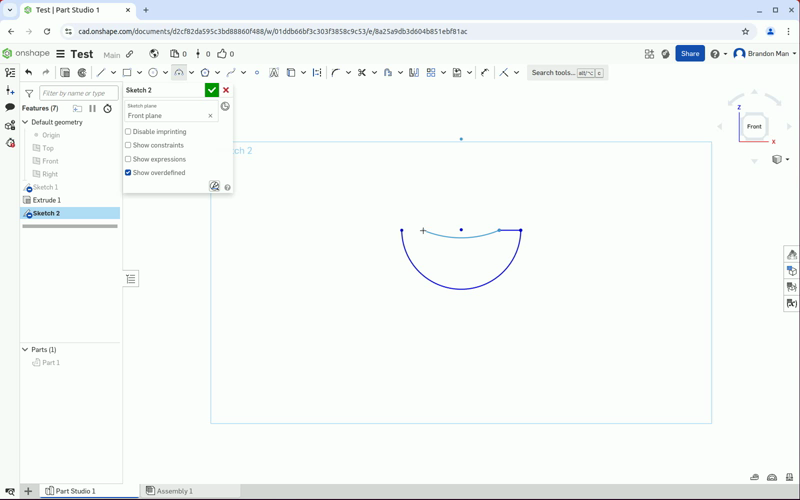
mouse_move(461, 268)
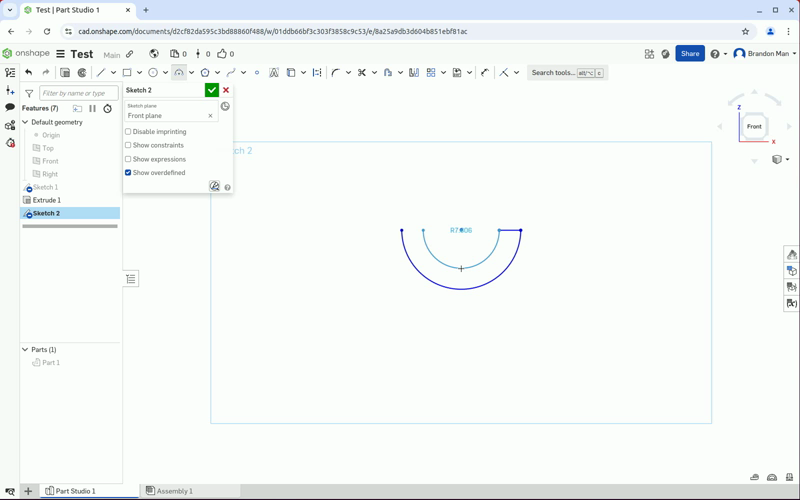
click(461, 268)
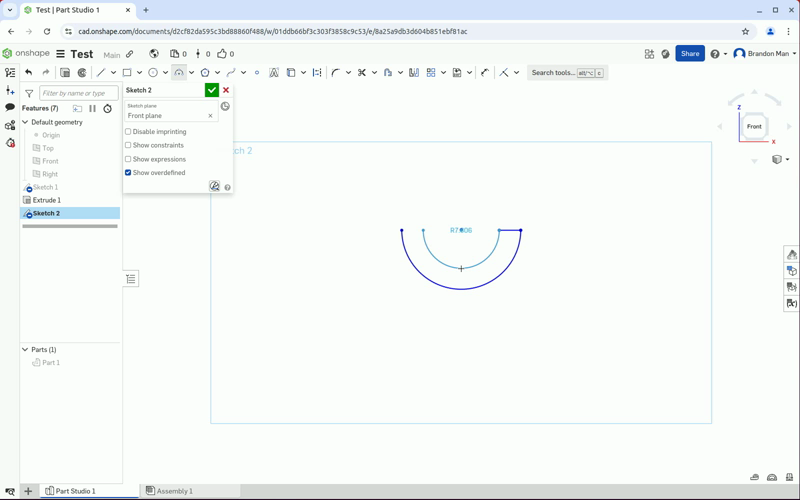
key_up(shift)
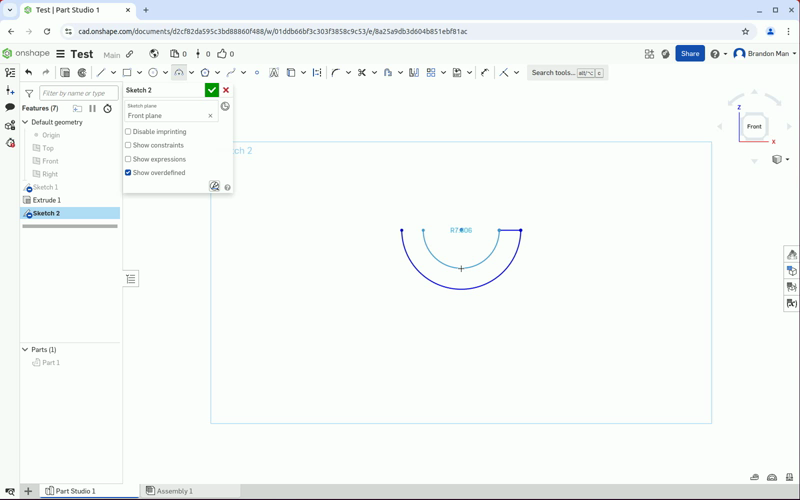
key(esc)
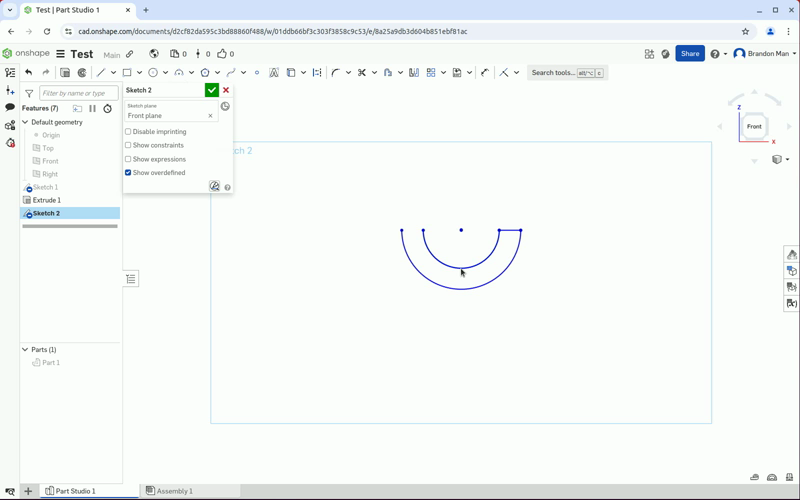
key(l)
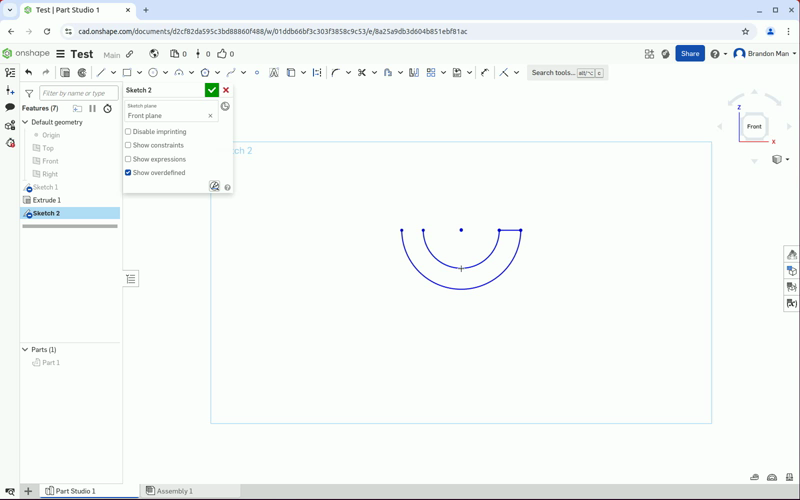
mouse_move(423, 230)
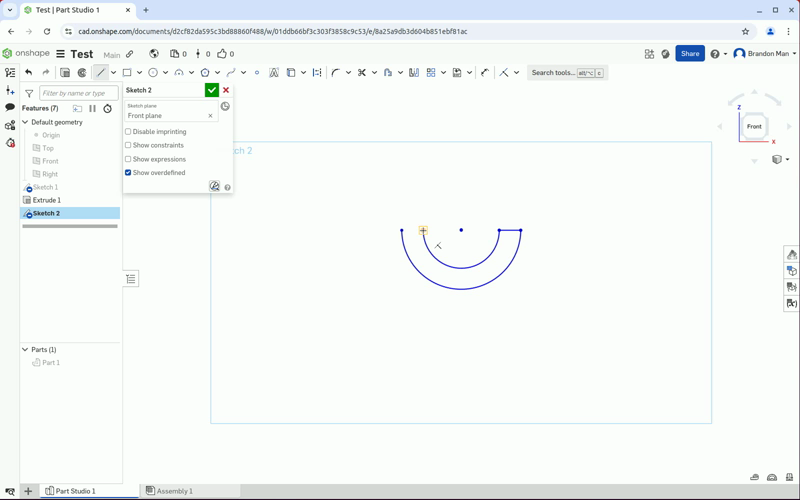
click(423, 230)
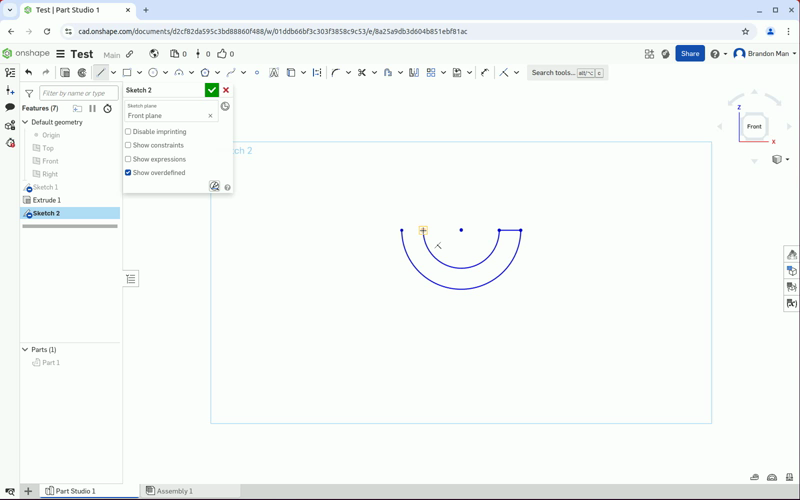
mouse_move(453, 230)
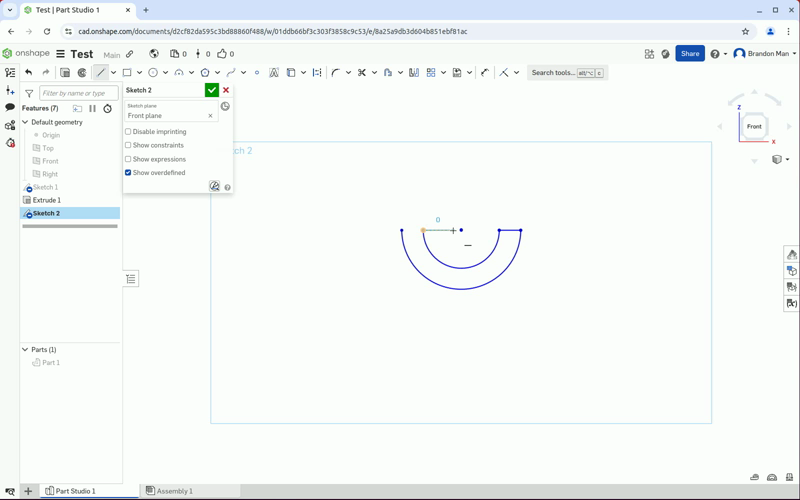
key_down(shift)
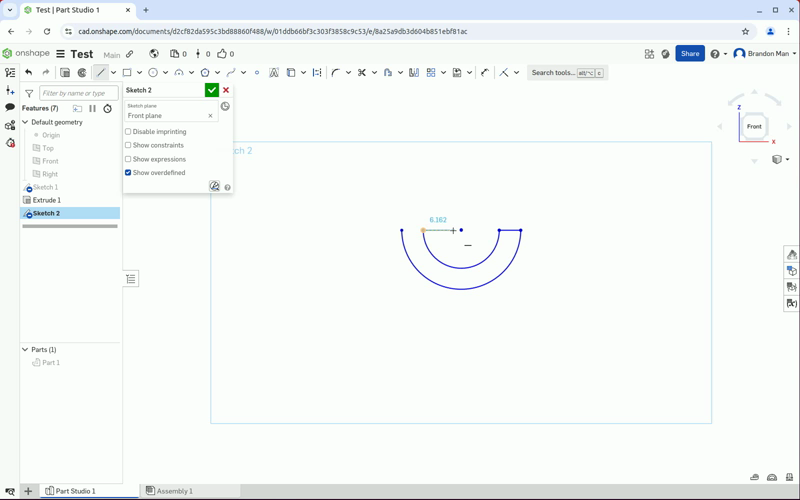
mouse_move(401, 230)
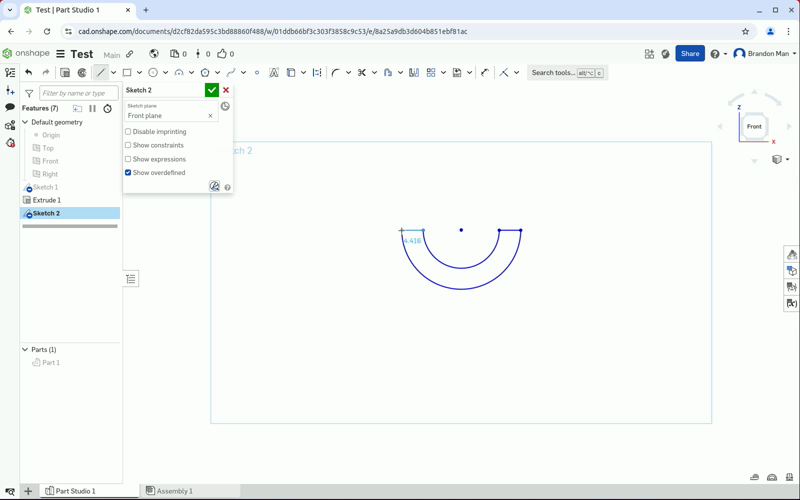
key_up(shift)
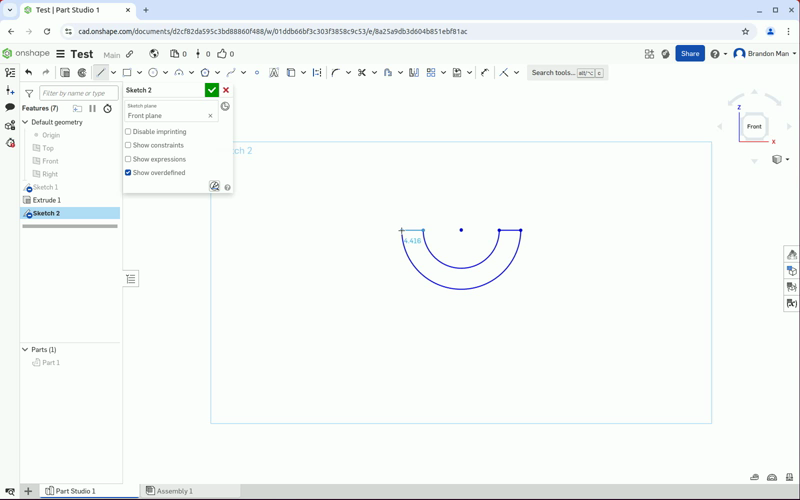
click(401, 230)
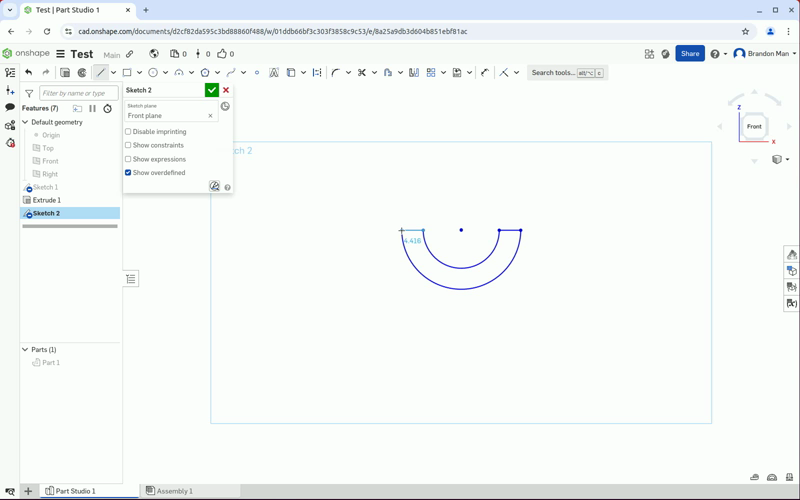
key(esc)
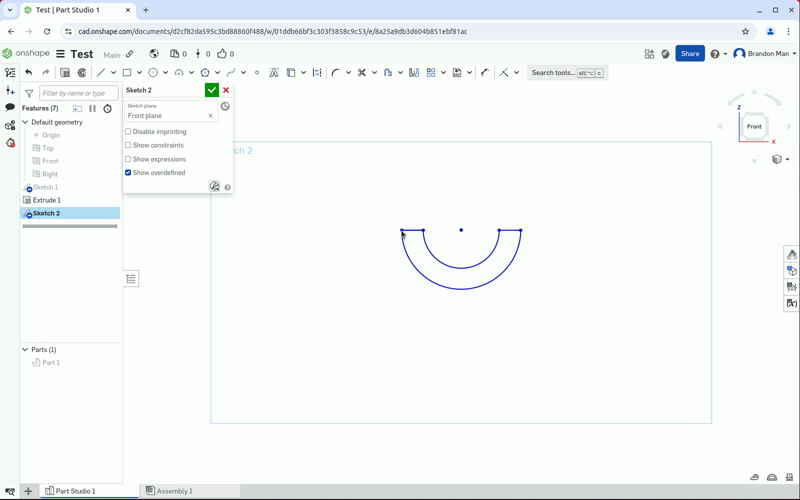
mouse_move(444, 265)
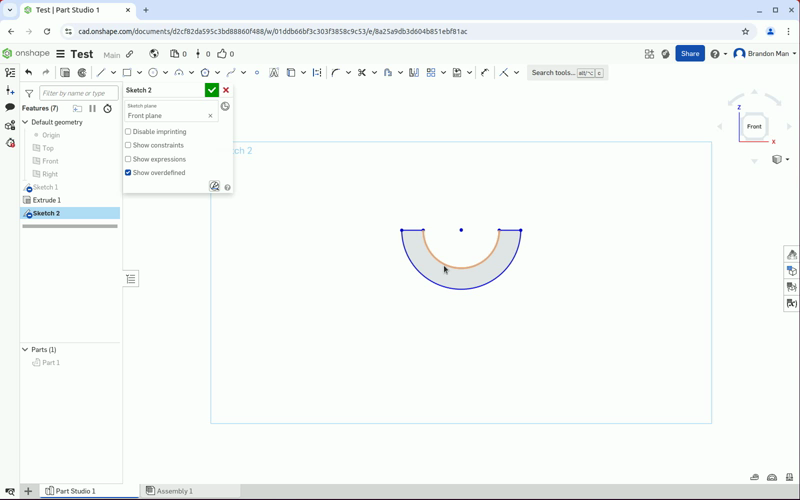
scroll(6)
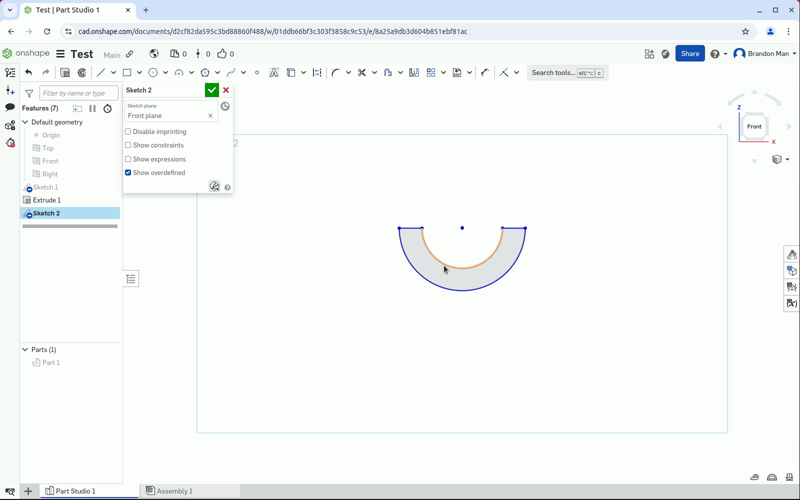
scroll(6)
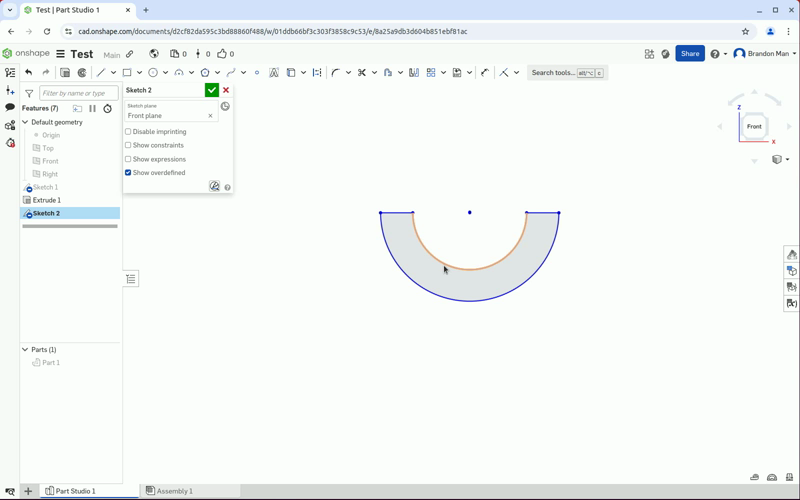
scroll(6)
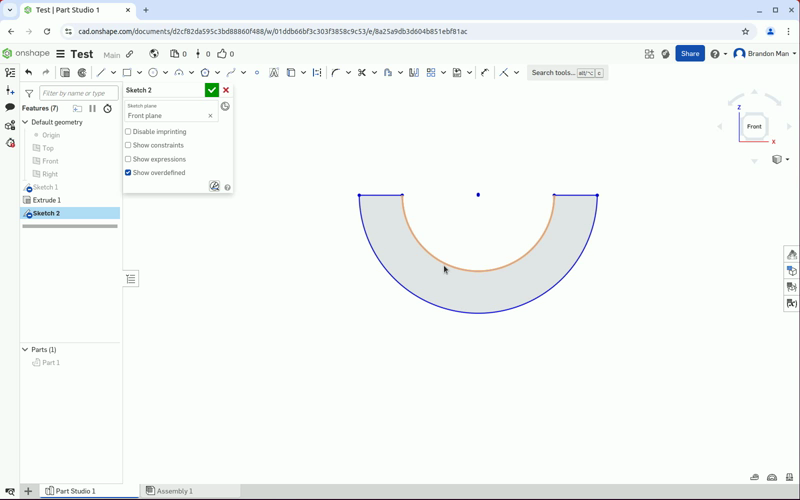
scroll(6)
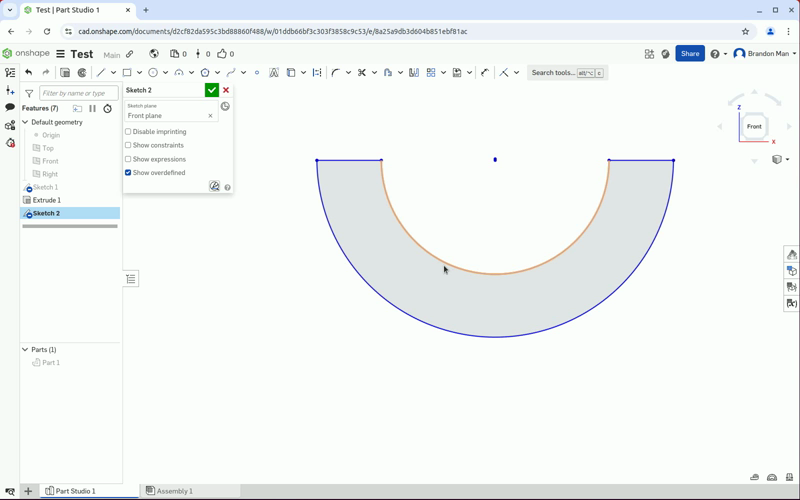
scroll(6)
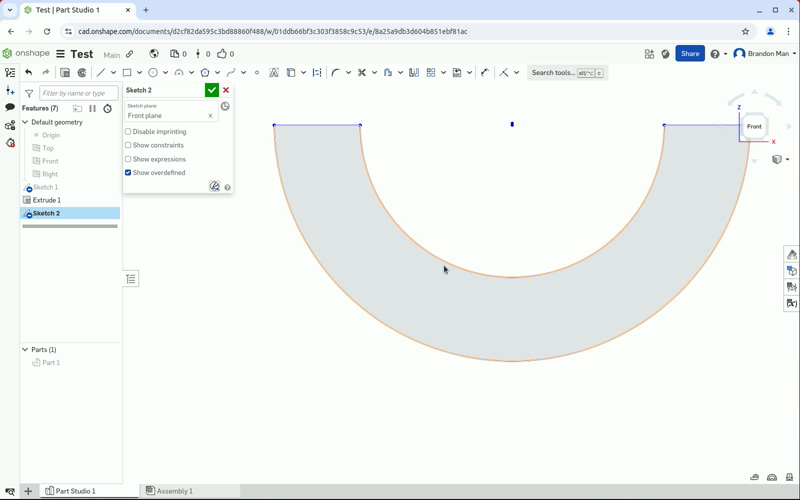
scroll(6)
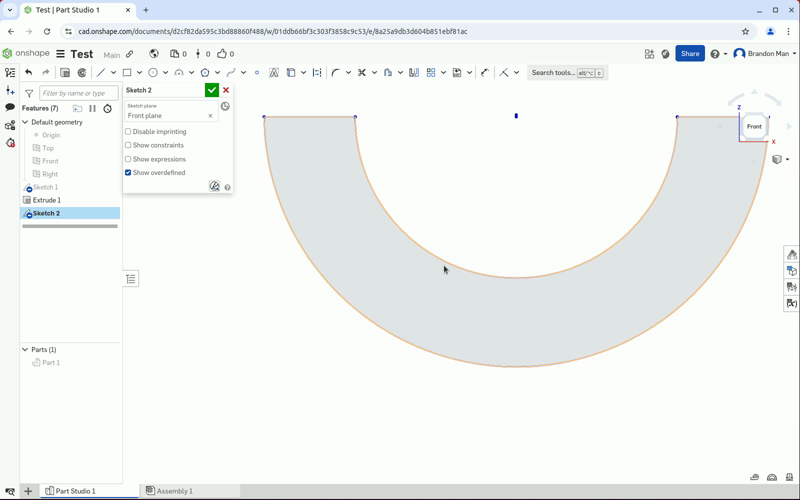
scroll(6)
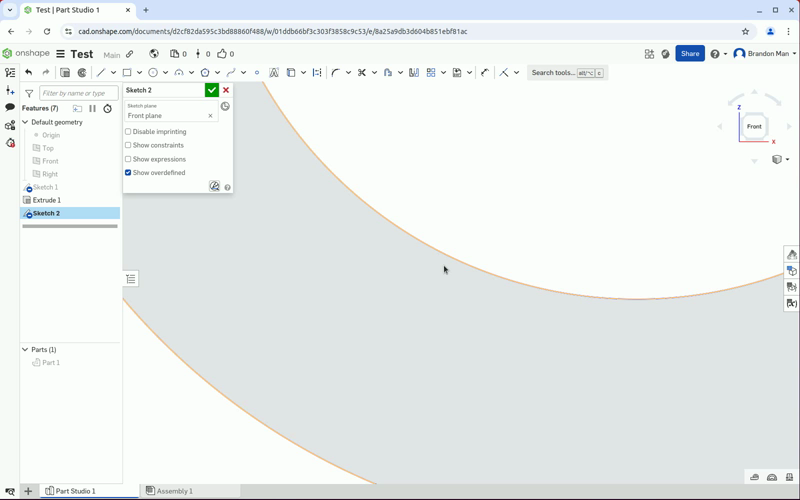
click(444, 265)
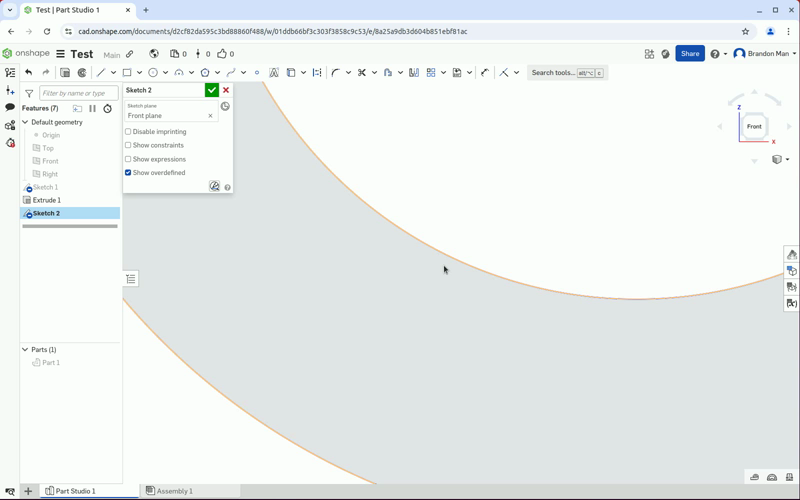
scroll(-6)
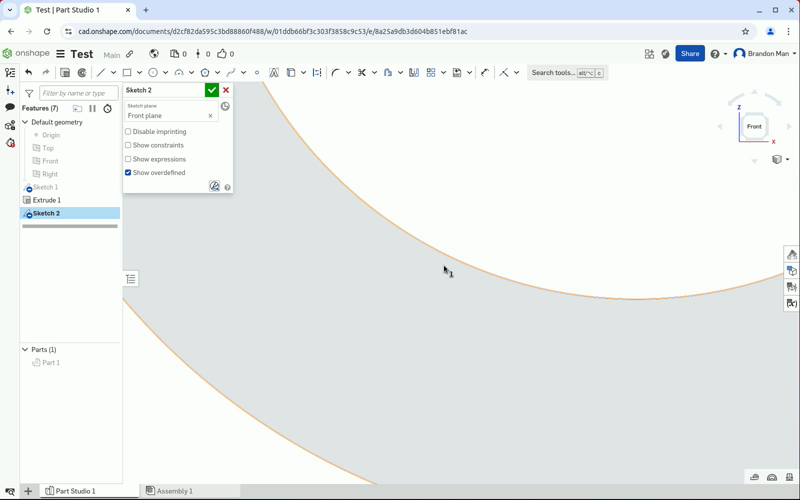
scroll(-6)
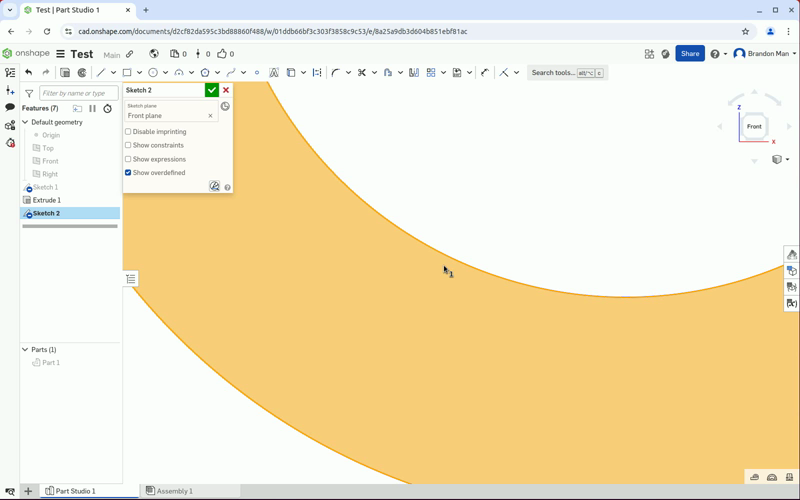
scroll(-6)
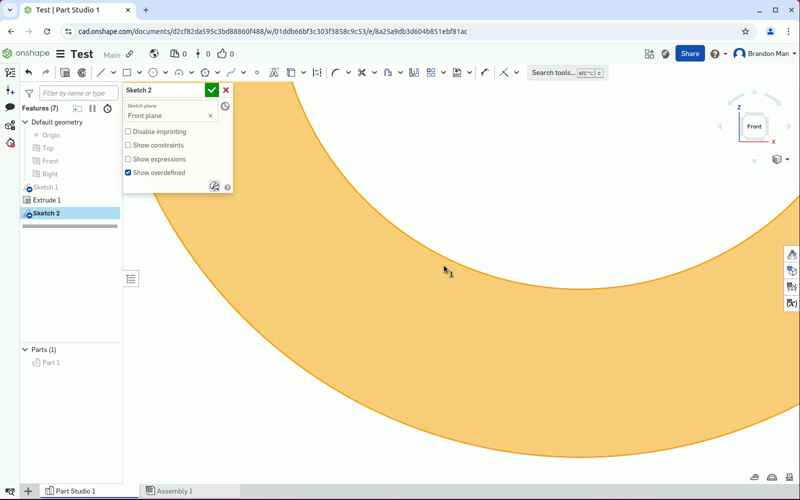
scroll(-6)
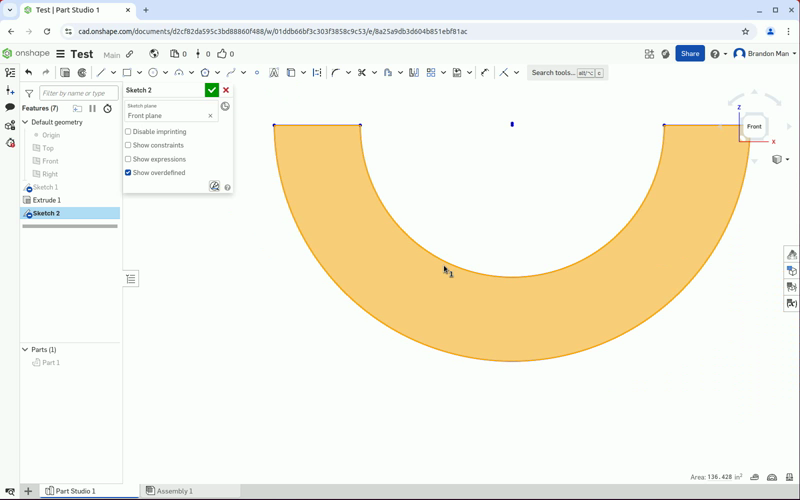
scroll(-6)
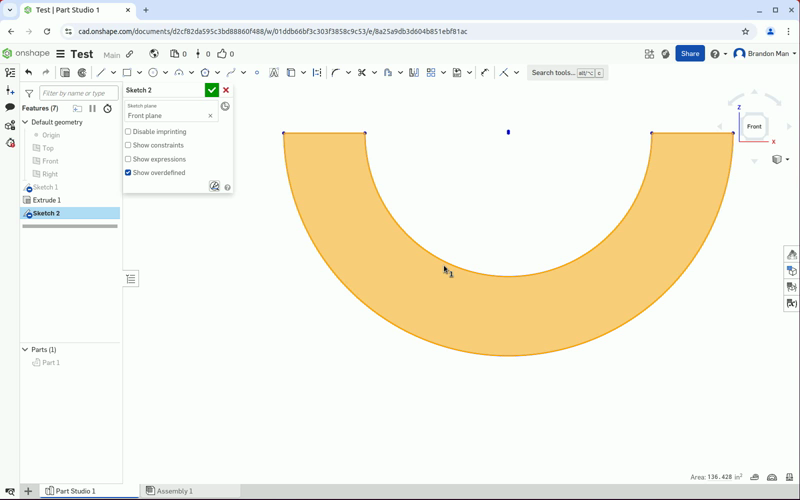
scroll(-6)
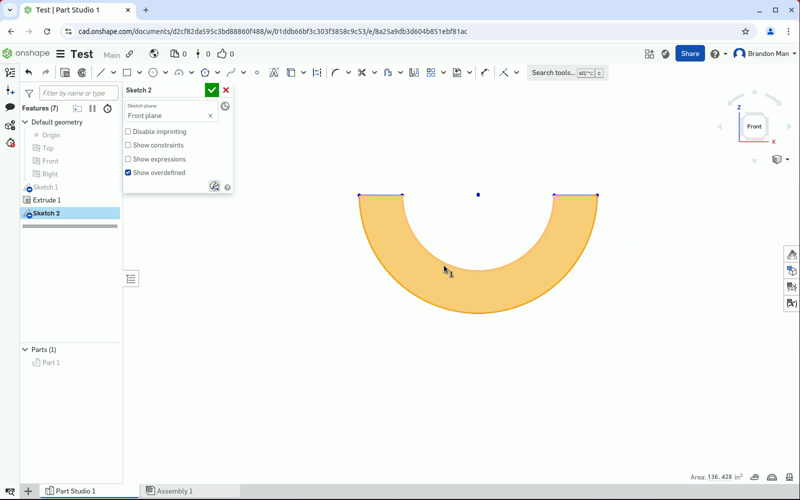
scroll(-6)
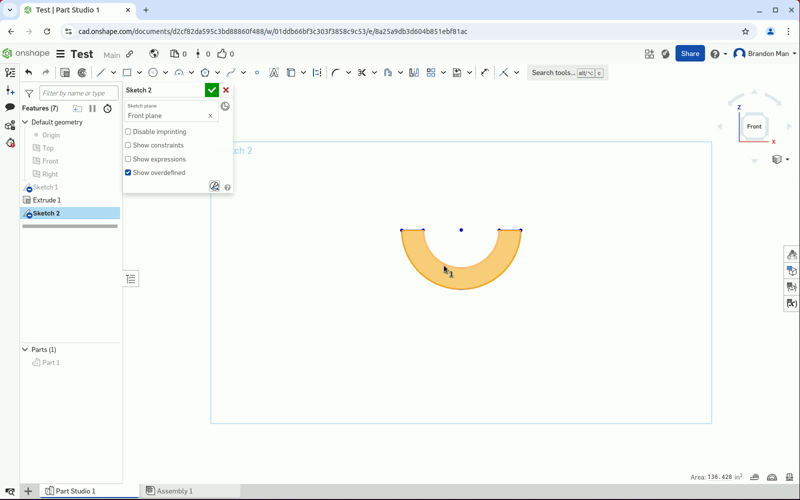
mouse_move(73, 352)
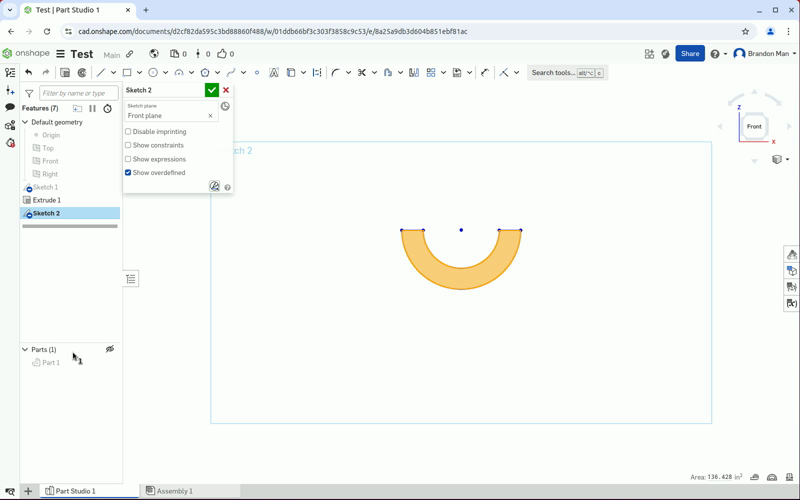
key(shift+y)
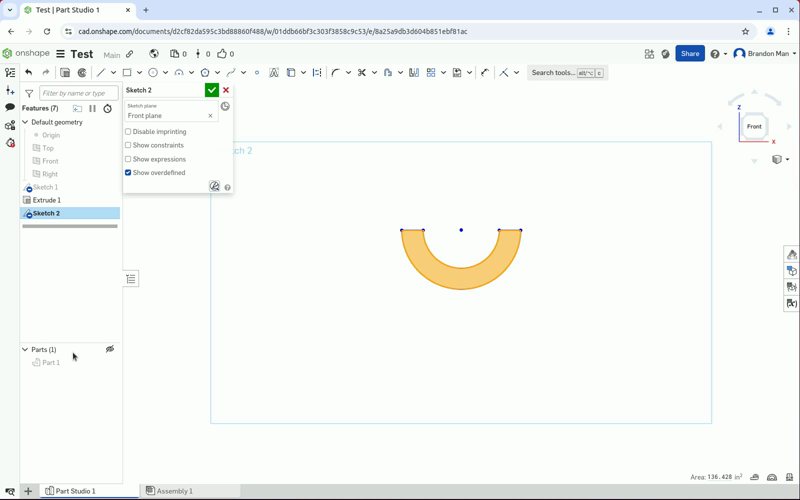
key(shift+e)
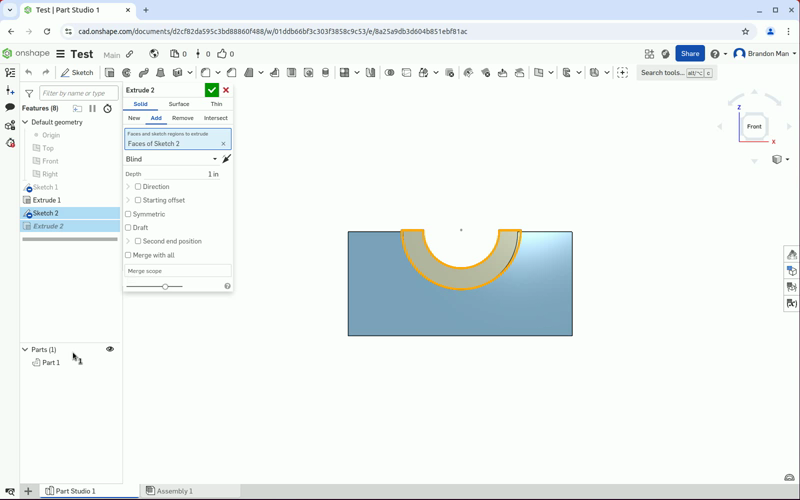
mouse_move(143, 106)
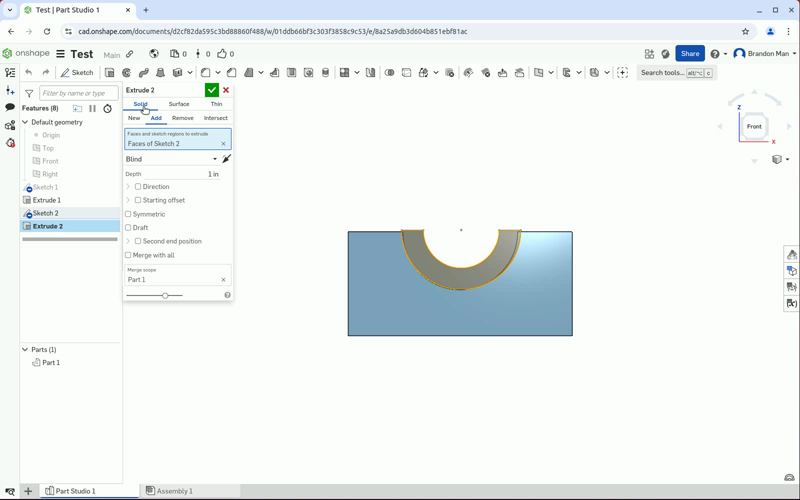
click(143, 106)
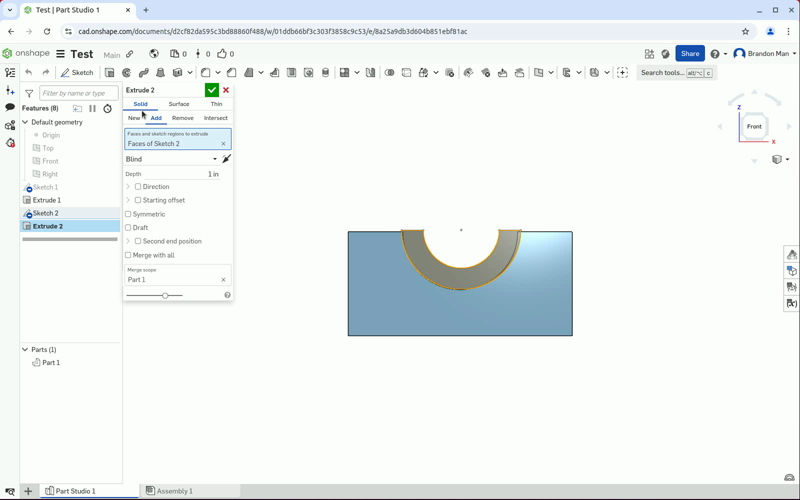
mouse_move(137, 120)
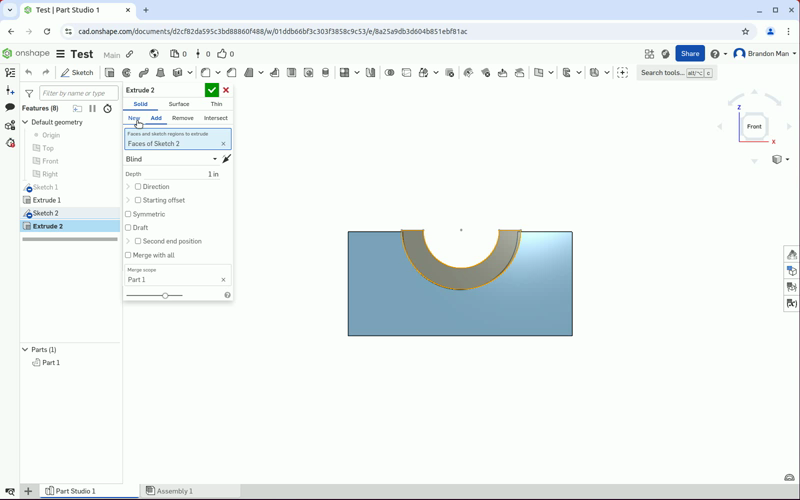
click(137, 120)
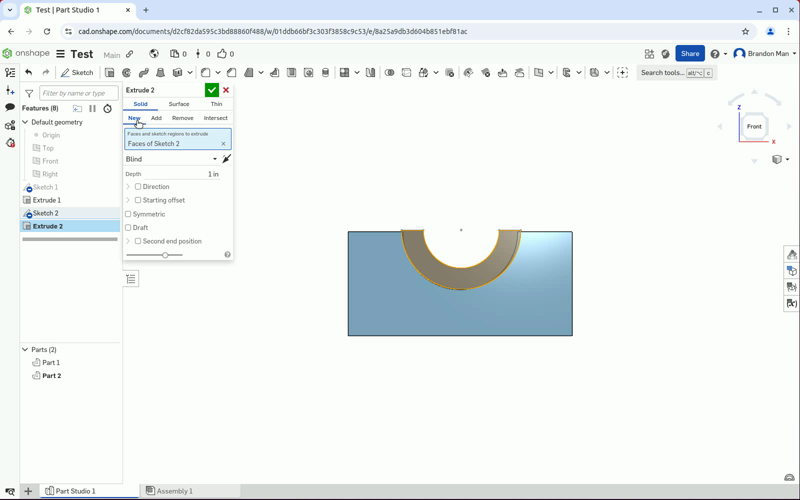
key(tab, 4)
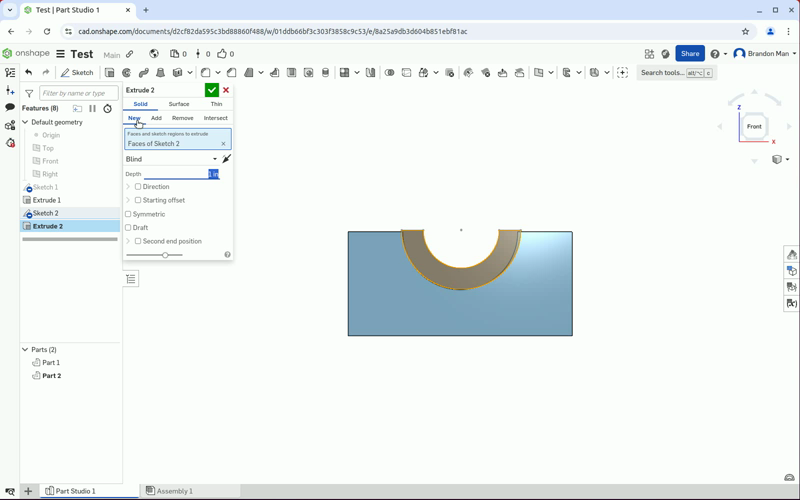
text(25.516)
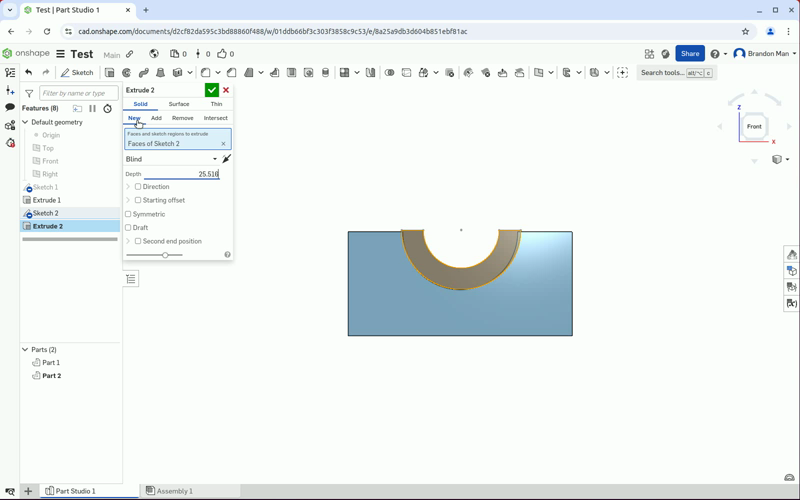
key(tab, 3)
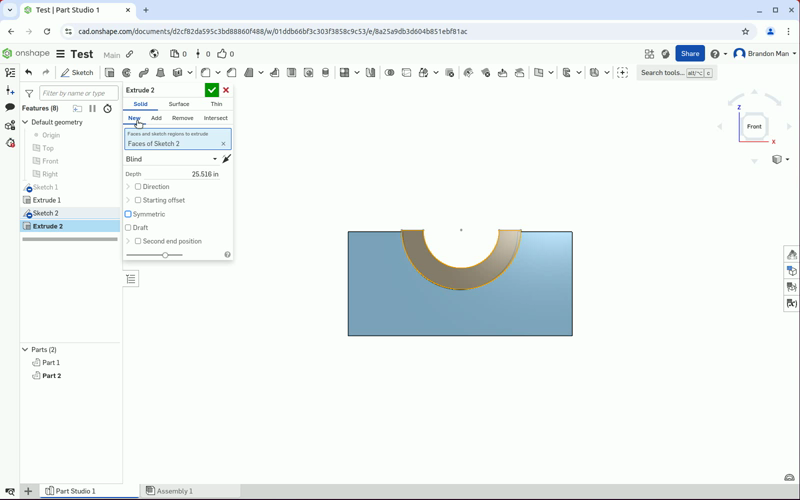
key(space)
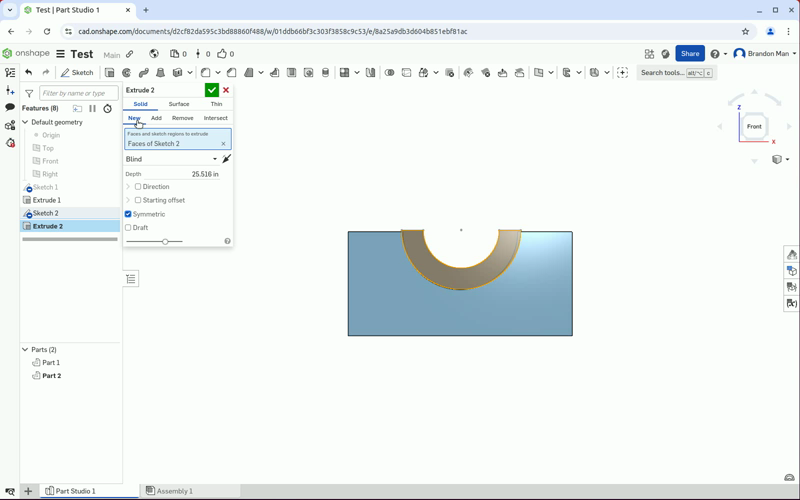
key(enter)
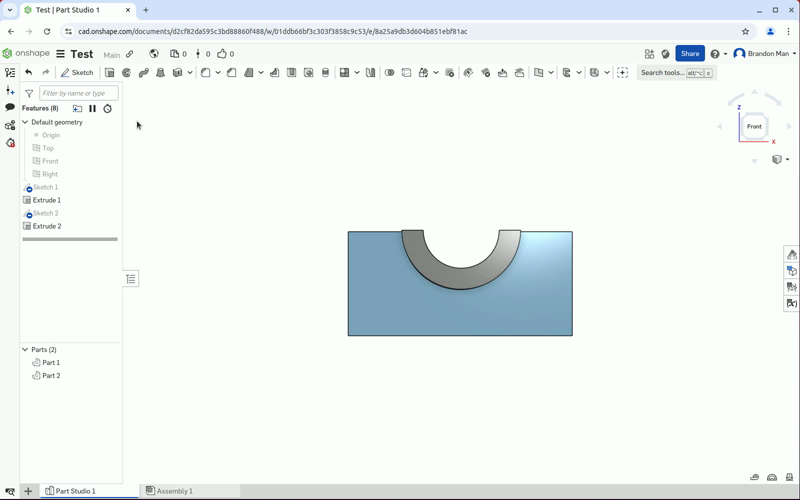
key(shift+h)
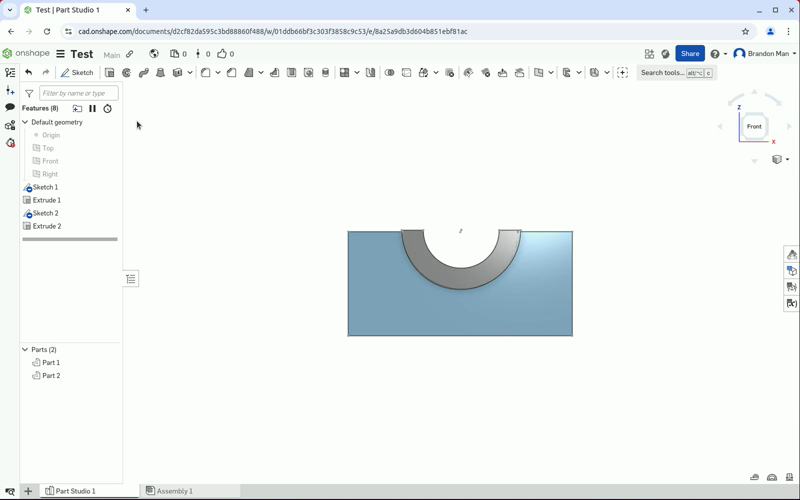
key(shift+h)
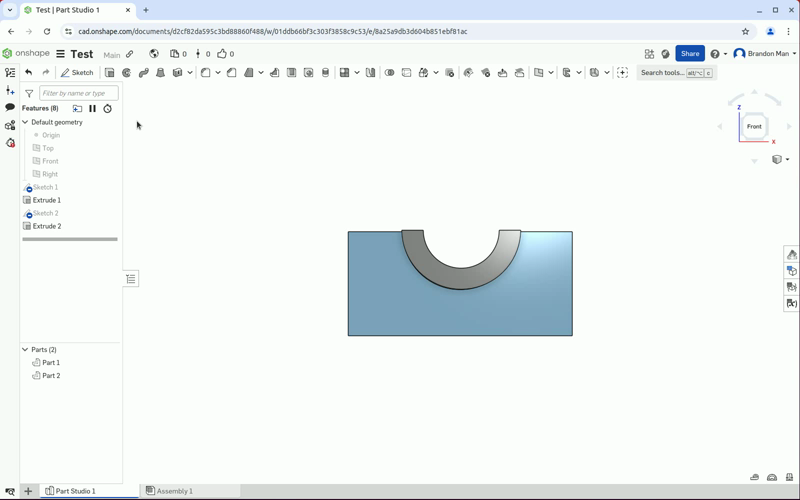
mouse_move(73, 189)
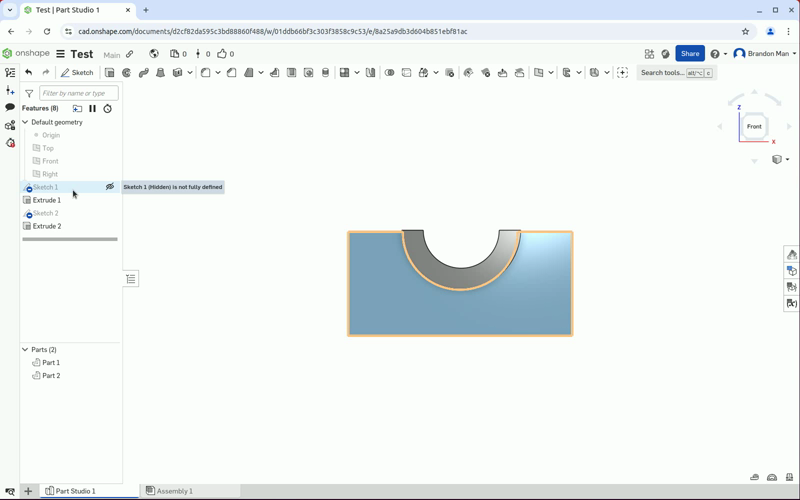
click(73, 189)
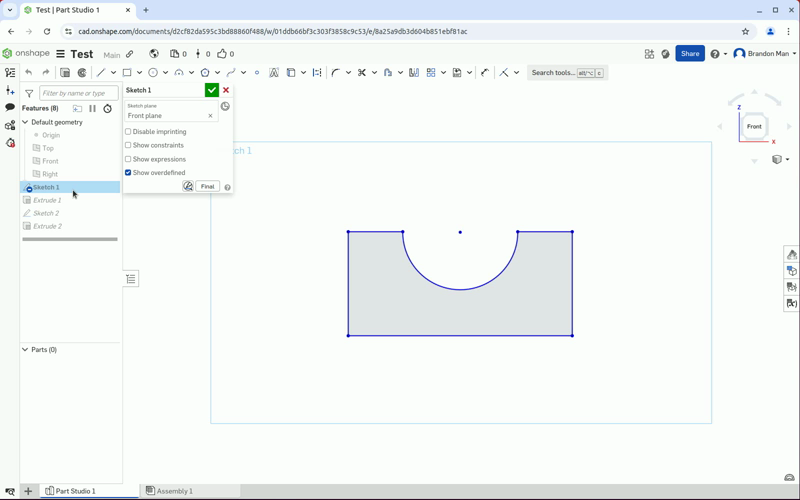
mouse_move(229, 92)
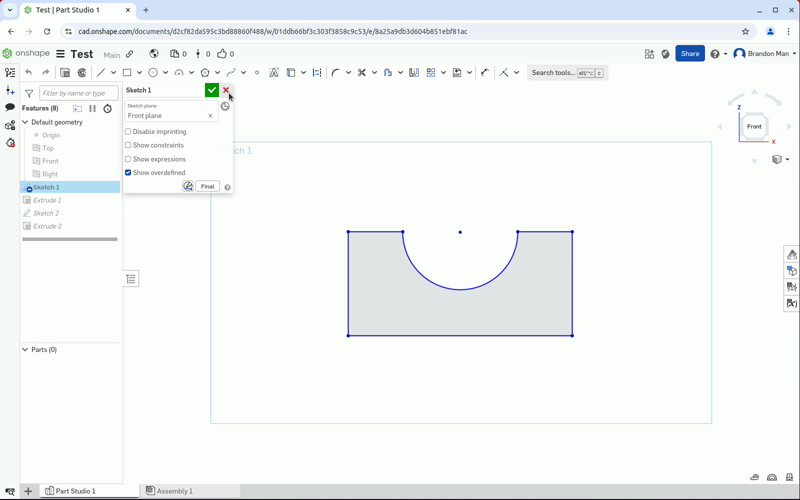
click(229, 92)
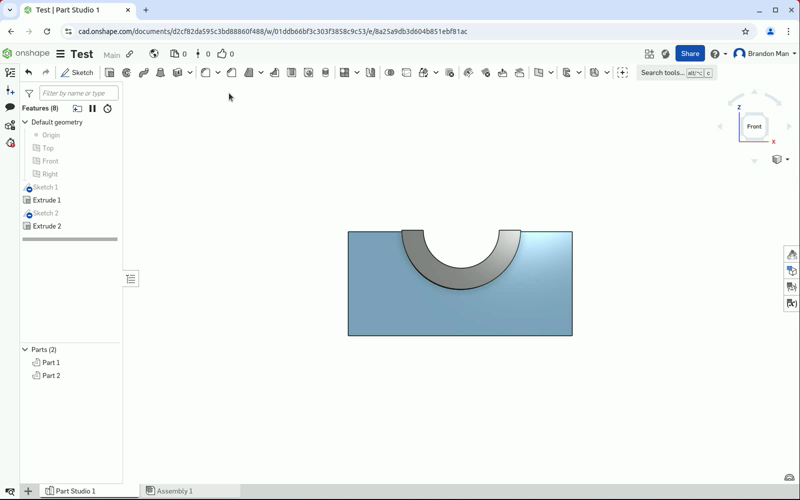
mouse_move(73, 352)
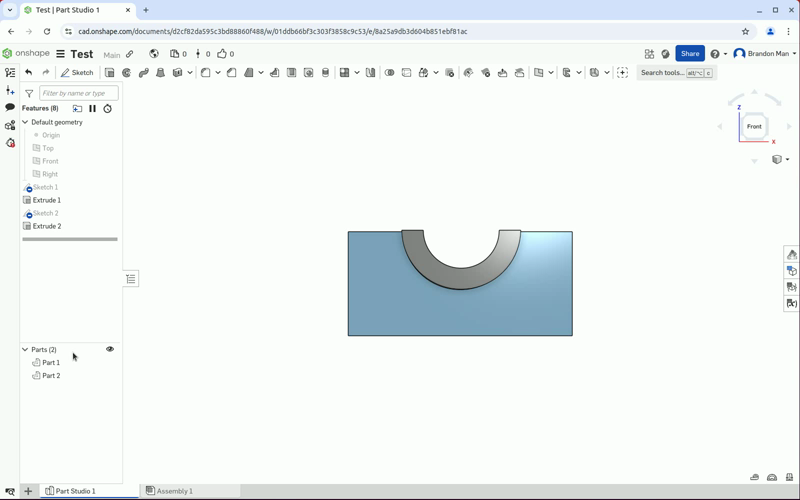
key(y)
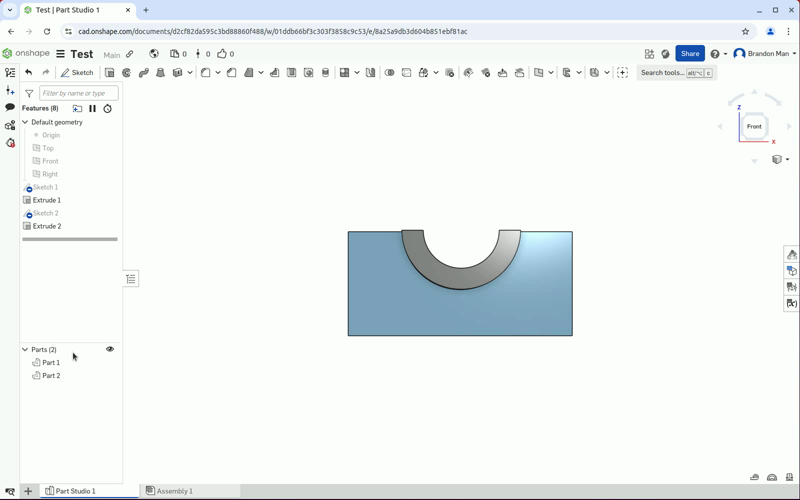
key(shift+p)
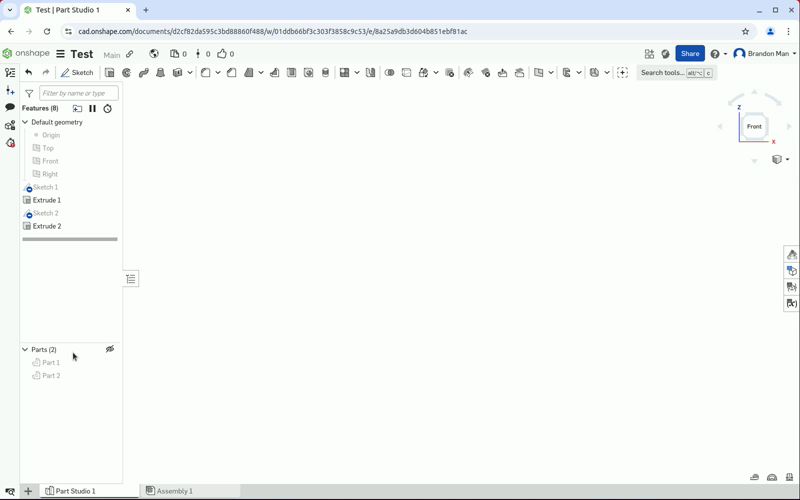
key(space)
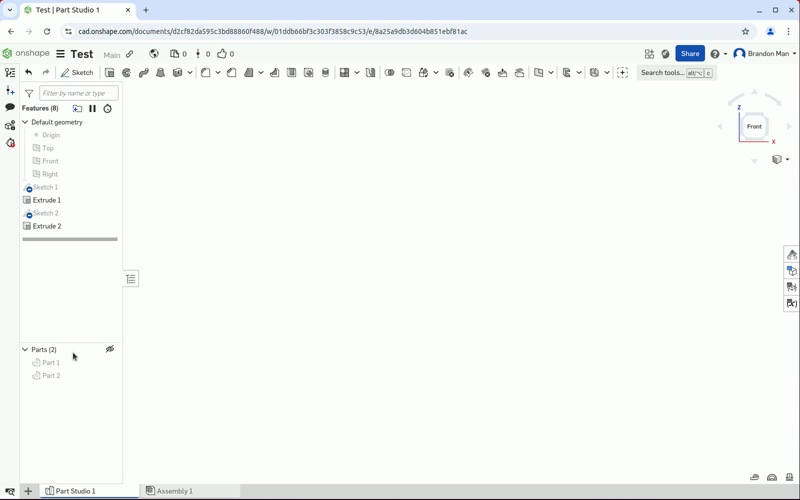
key_down(shift)
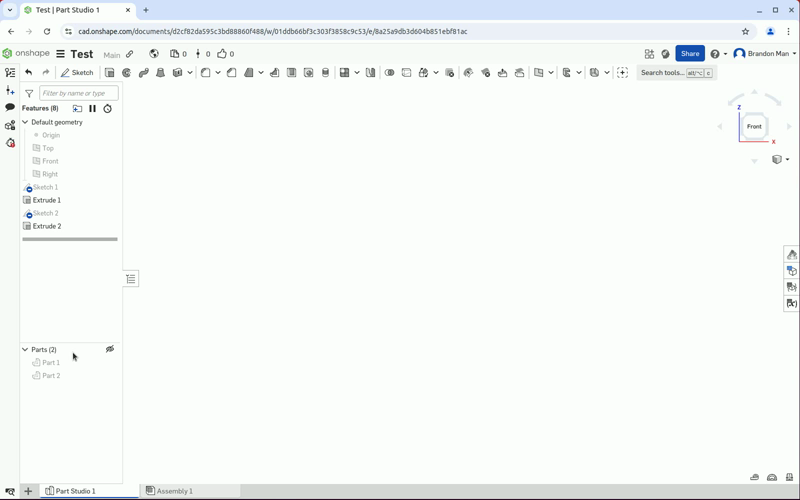
key(down)
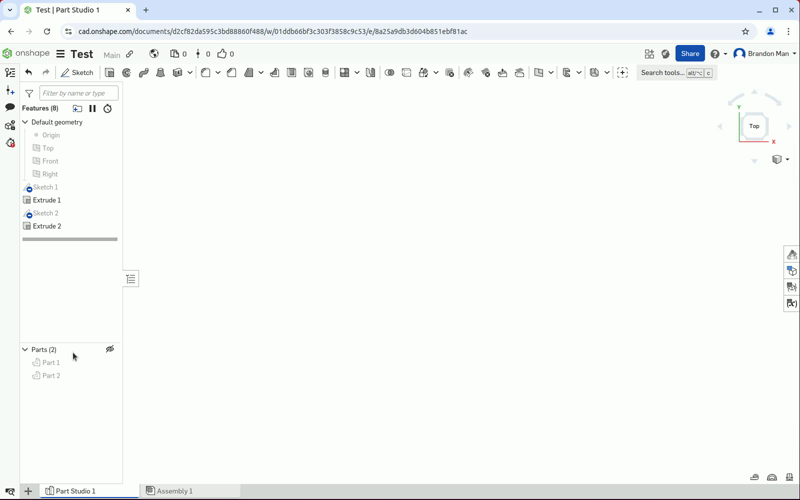
key_up(shift)
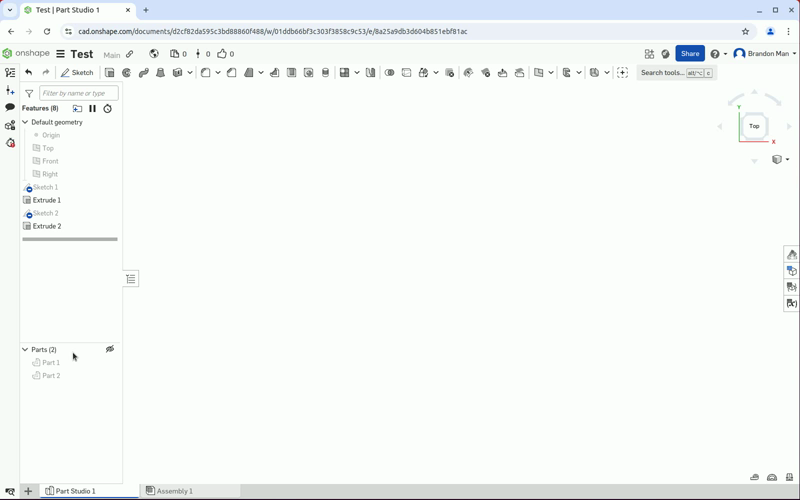
mouse_move(73, 352)
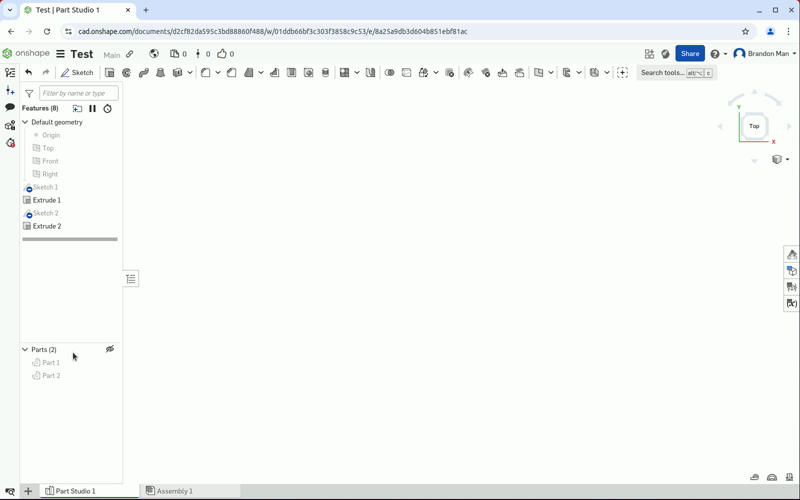
key(shift+y)
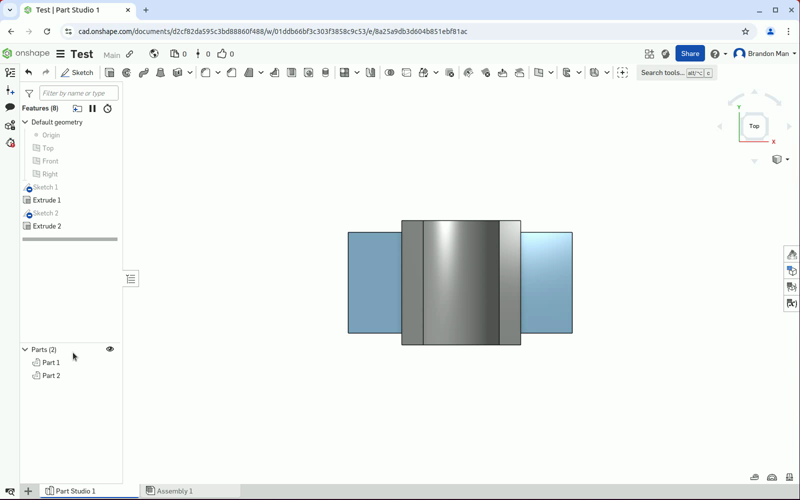
mouse_move(541, 75)
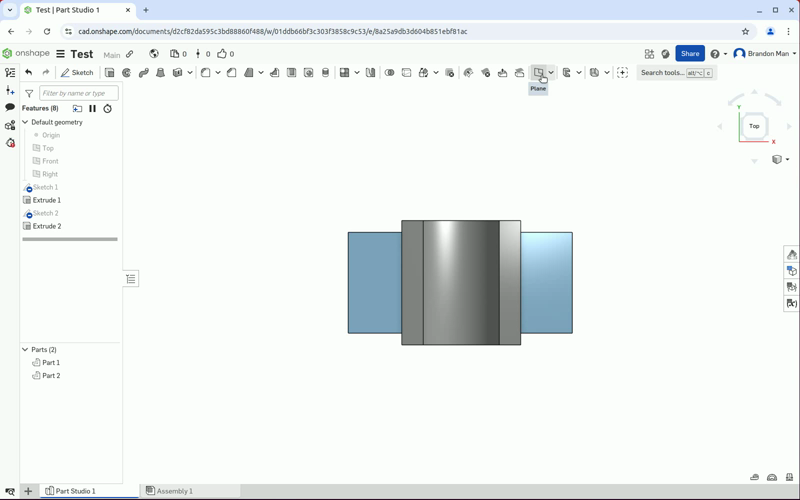
click(541, 75)
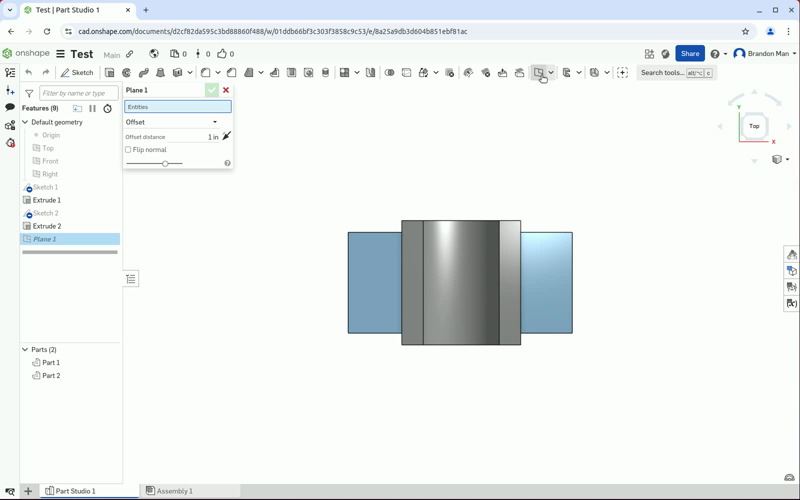
mouse_move(73, 150)
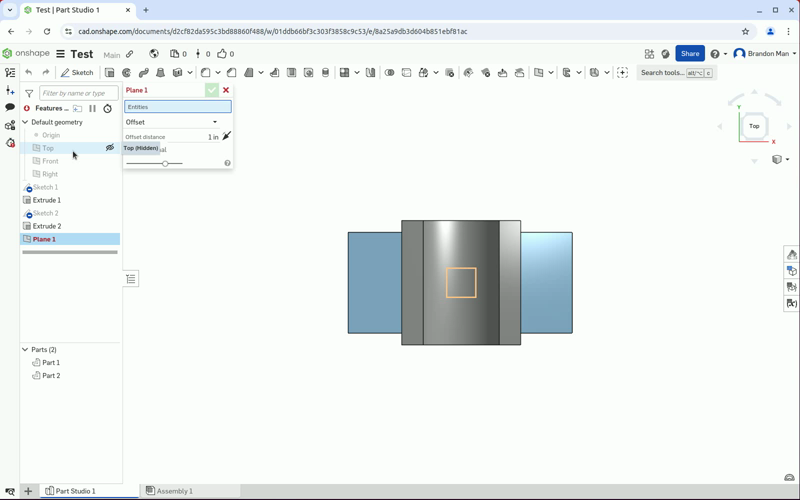
click(73, 150)
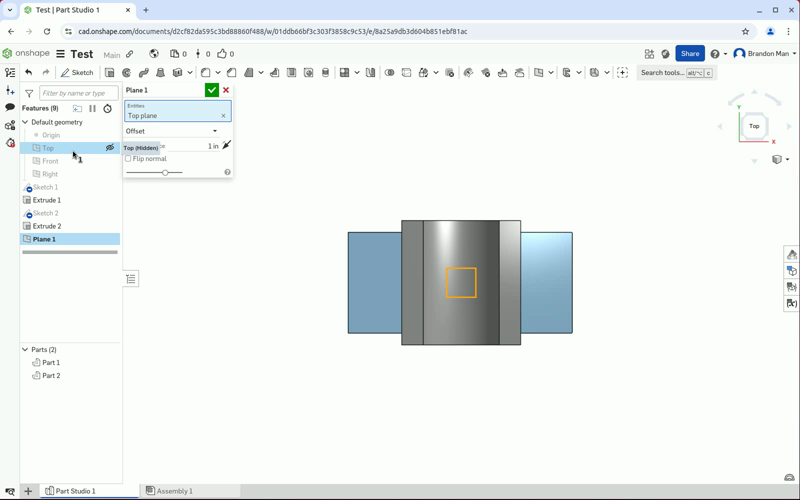
key(tab, 2)
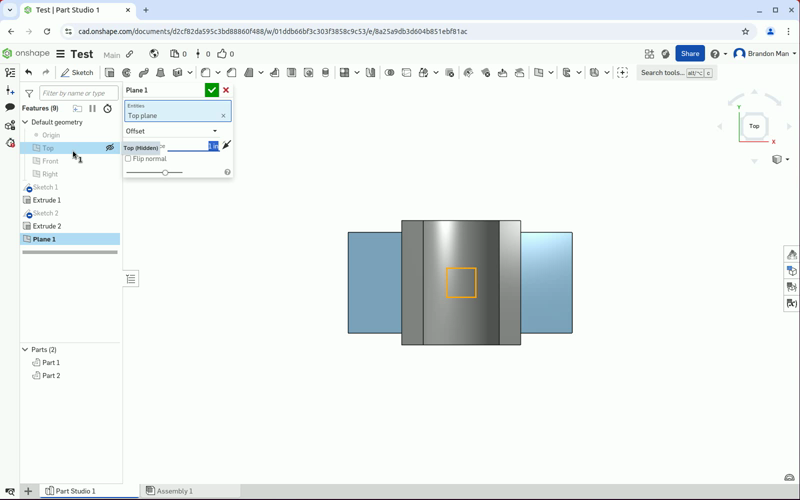
text(10.845)
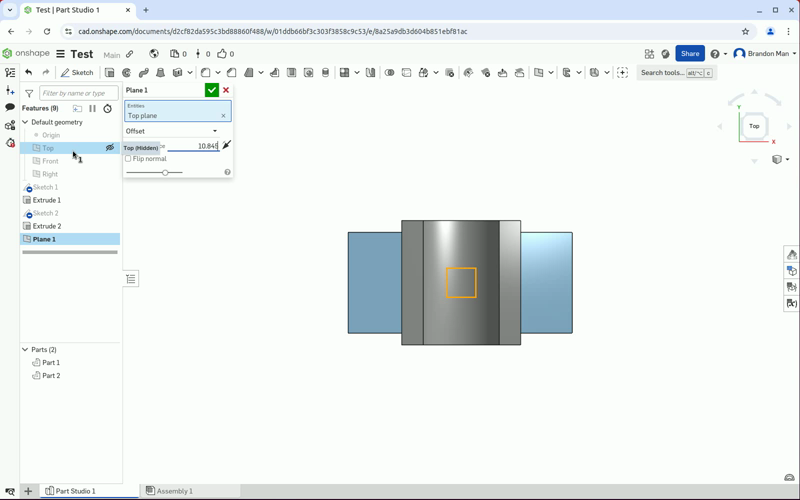
key(enter, 2)
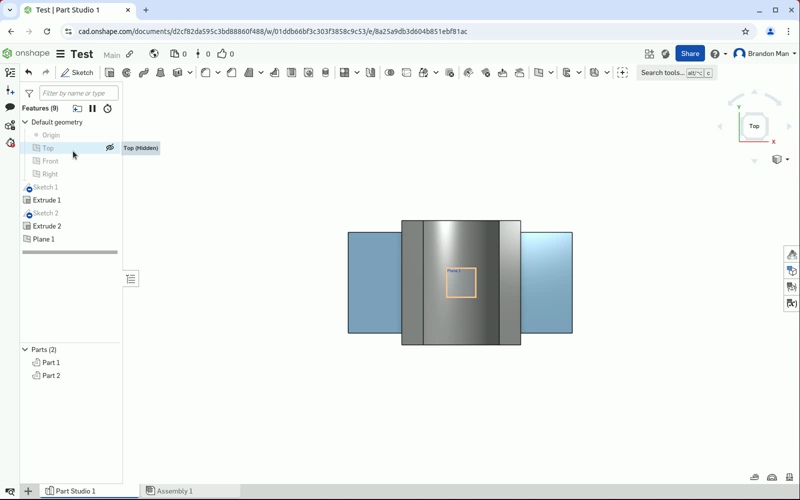
key(shift+s)
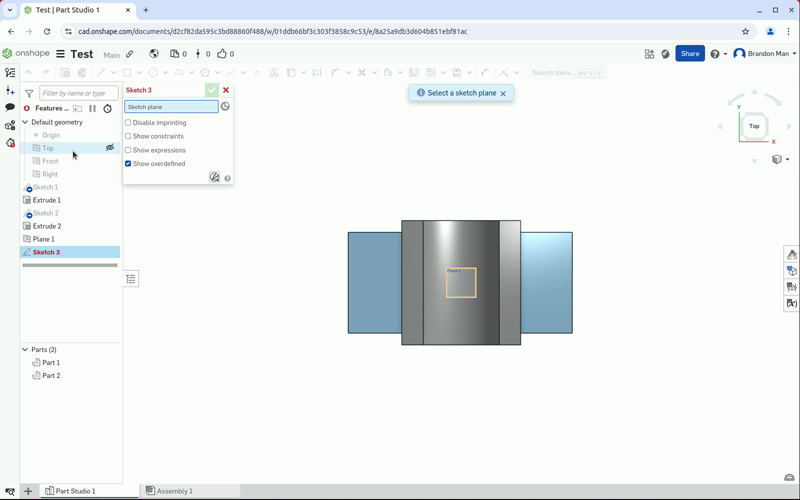
mouse_move(73, 241)
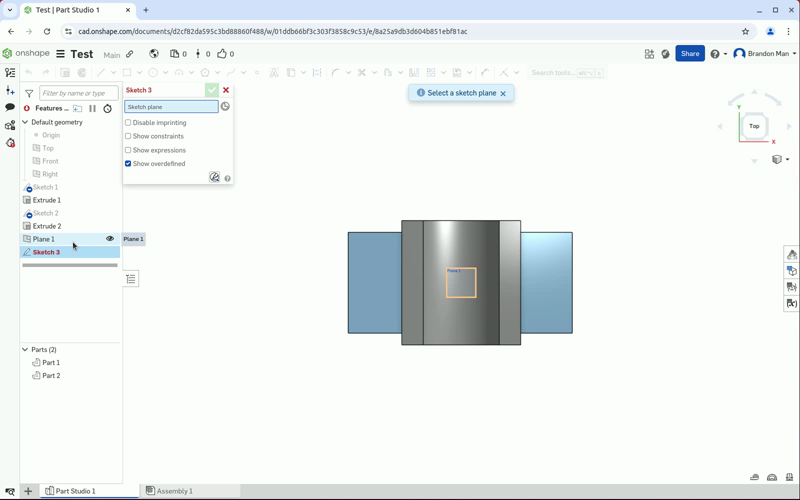
click(73, 241)
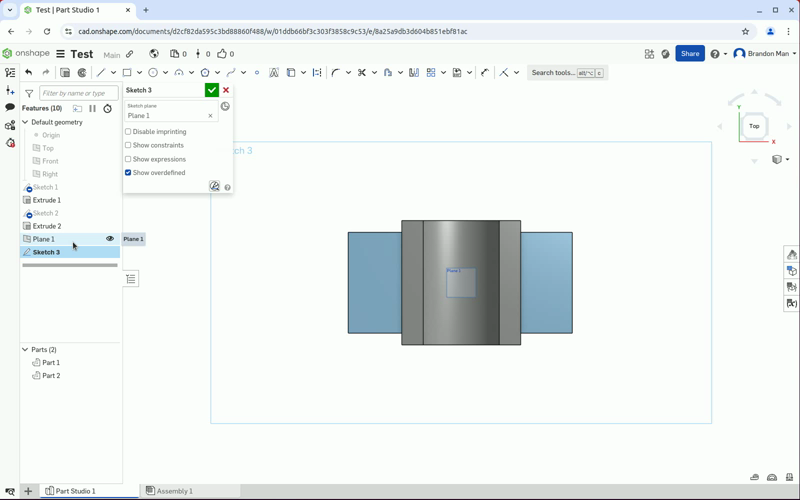
mouse_move(73, 352)
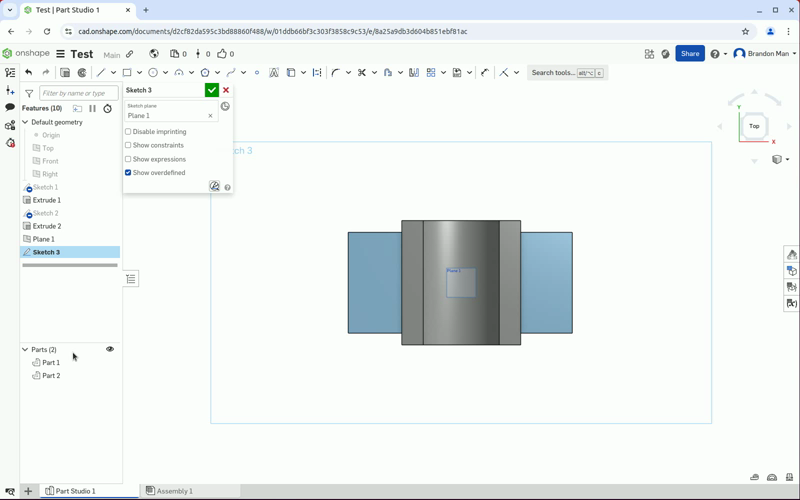
key(y)
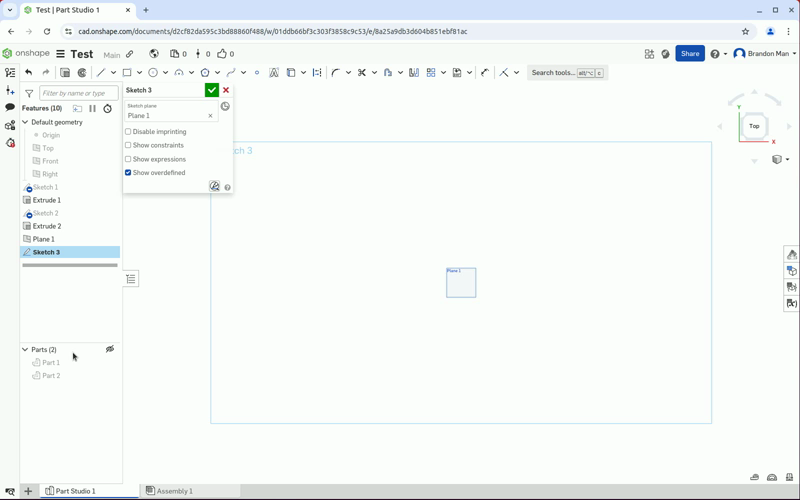
key(c)
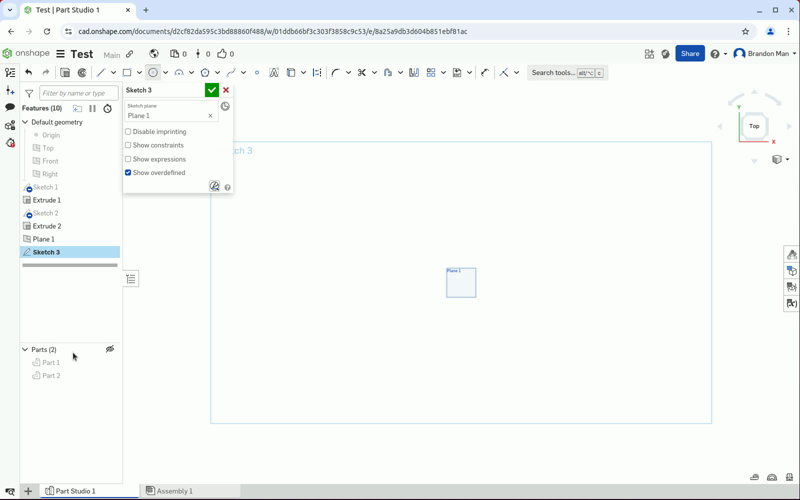
key_down(shift)
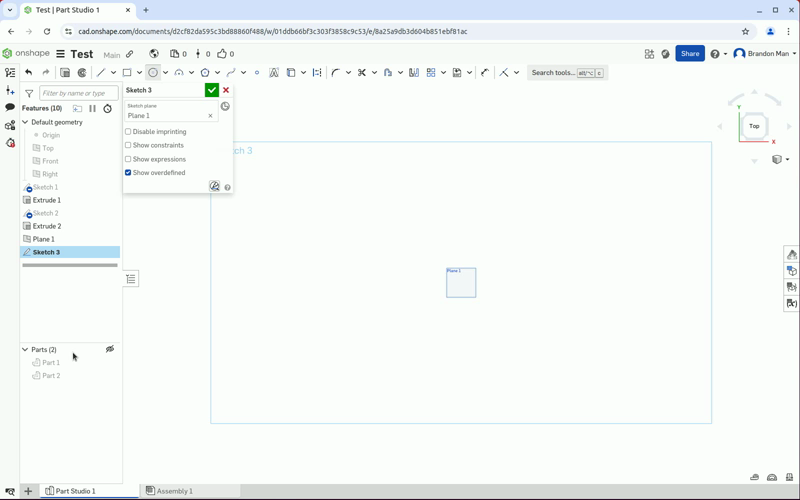
mouse_move(386, 282)
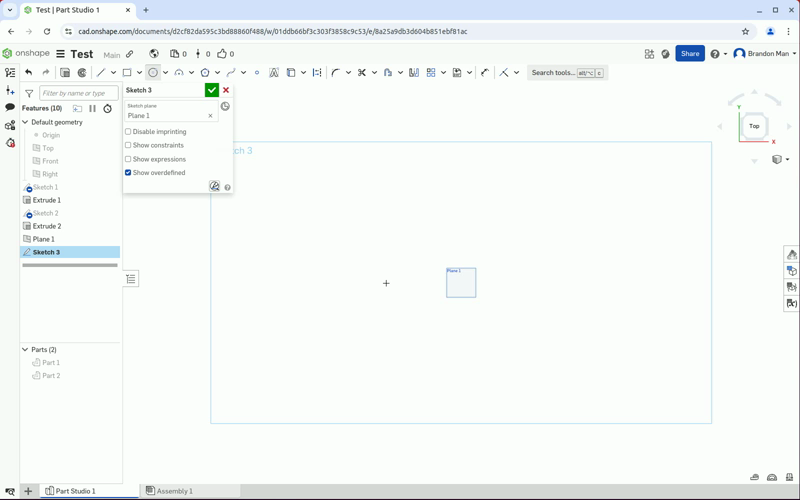
click(386, 282)
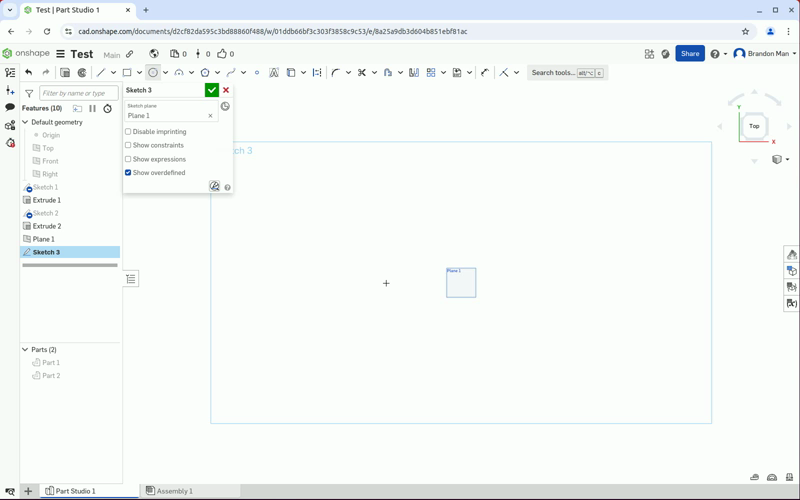
key_up(shift)
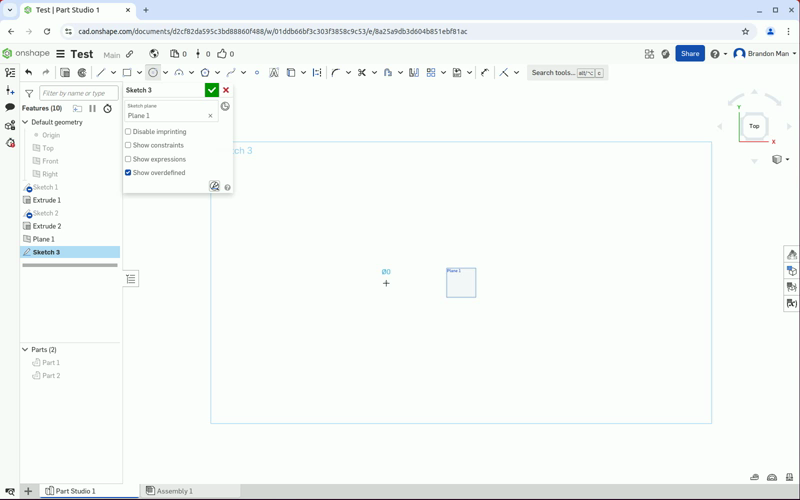
mouse_move(403, 282)
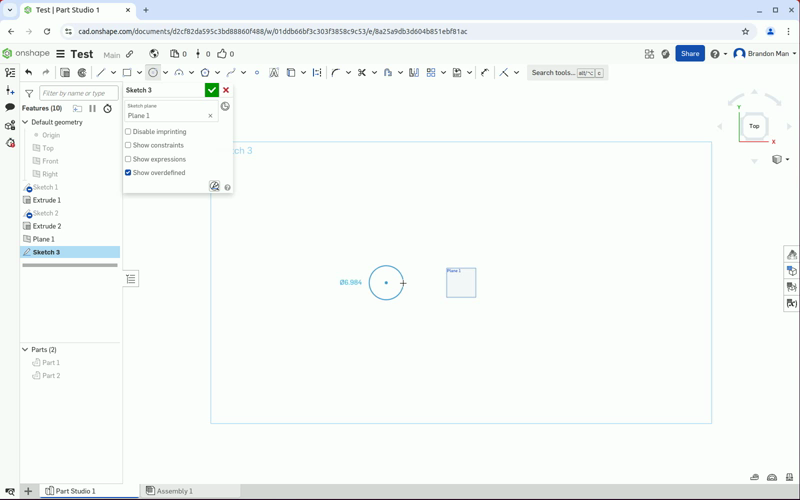
click(403, 282)
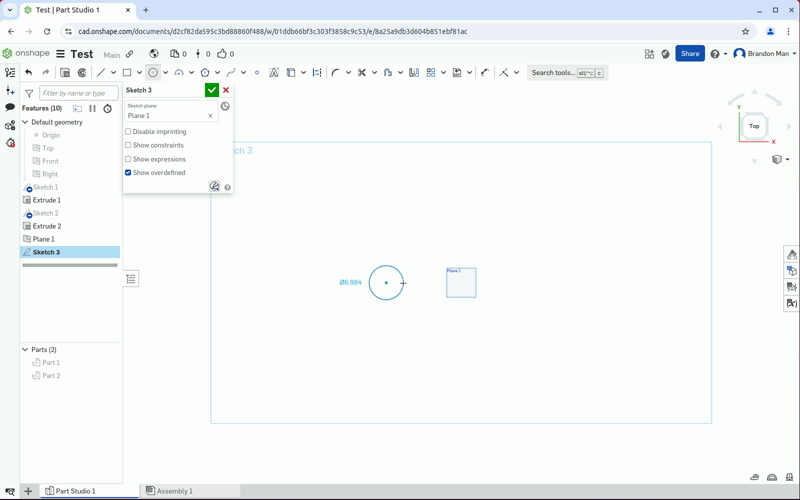
key(esc)
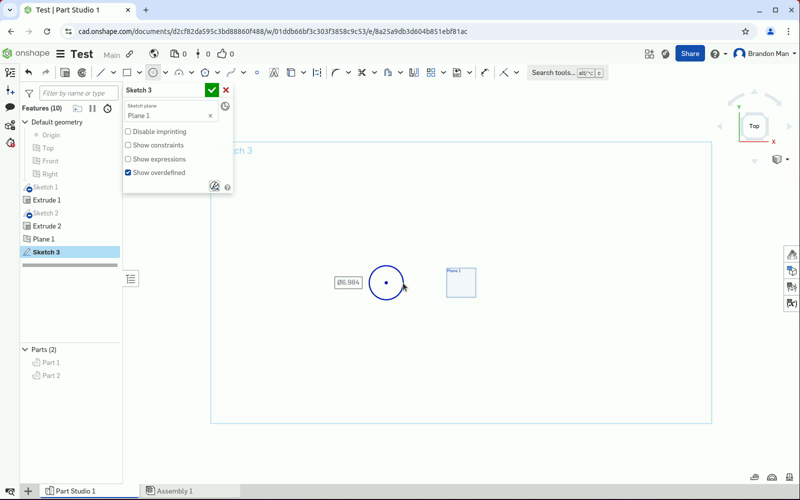
mouse_move(396, 293)
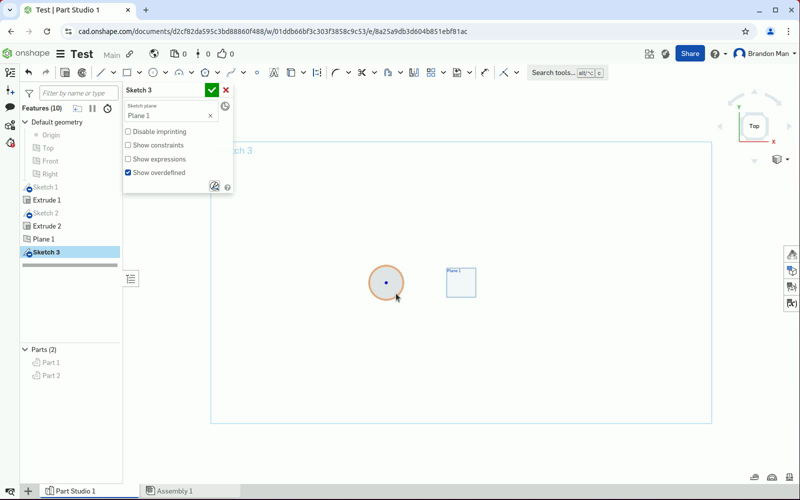
scroll(6)
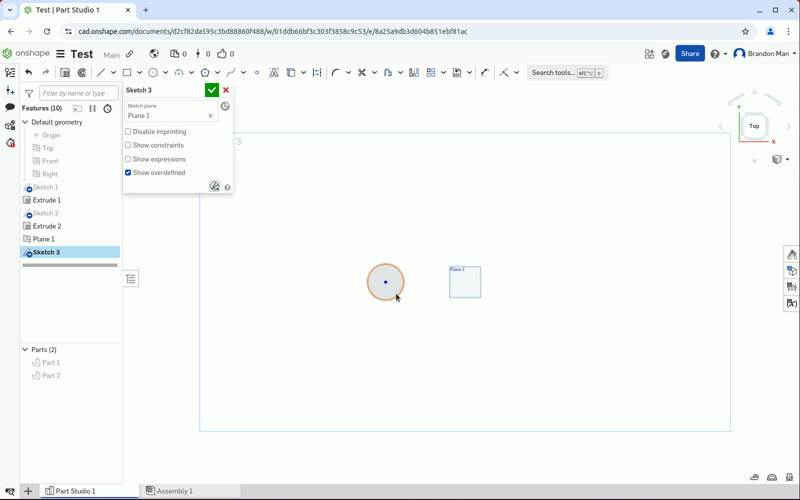
scroll(6)
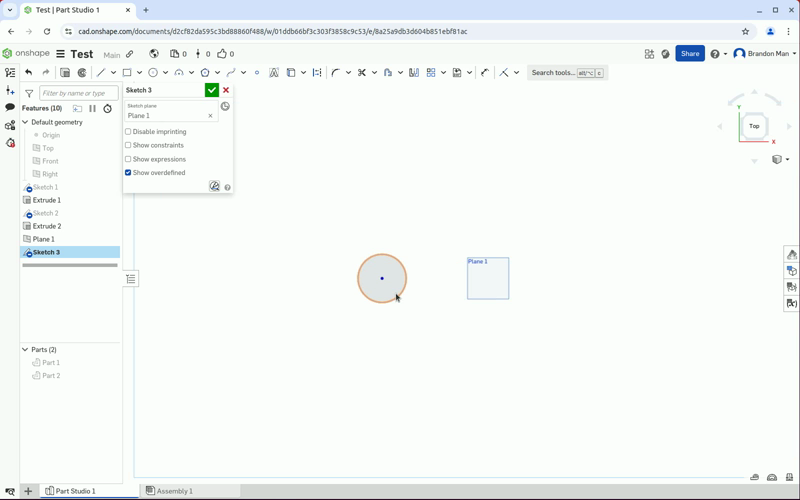
scroll(6)
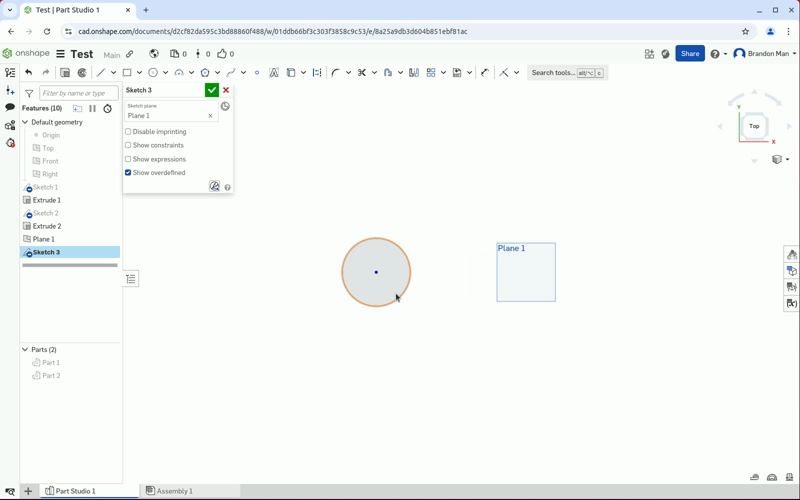
scroll(6)
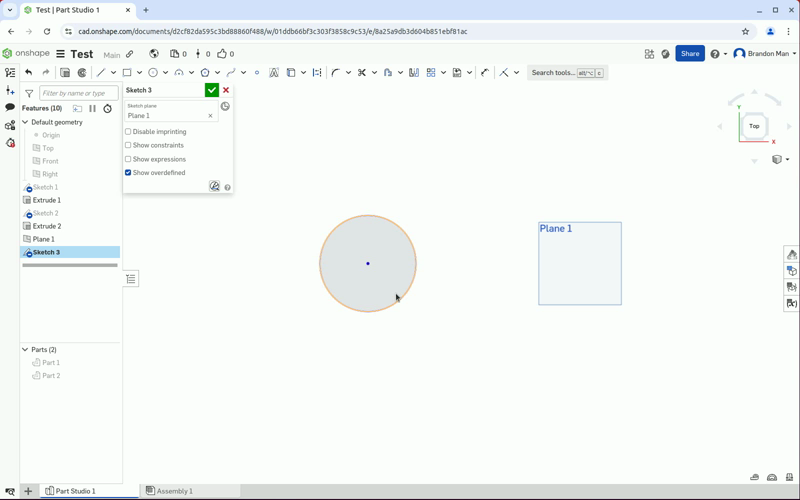
scroll(6)
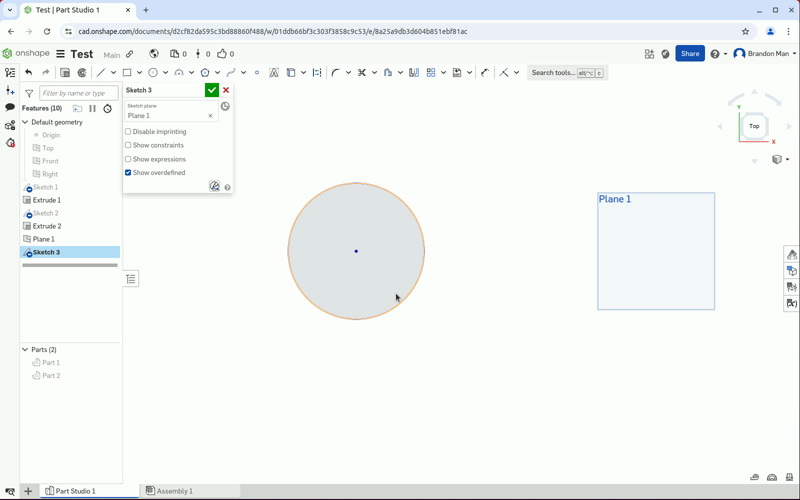
scroll(6)
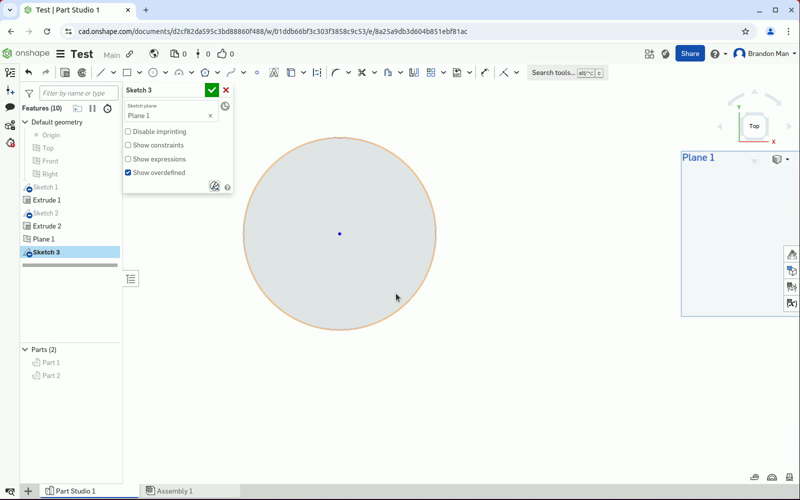
scroll(6)
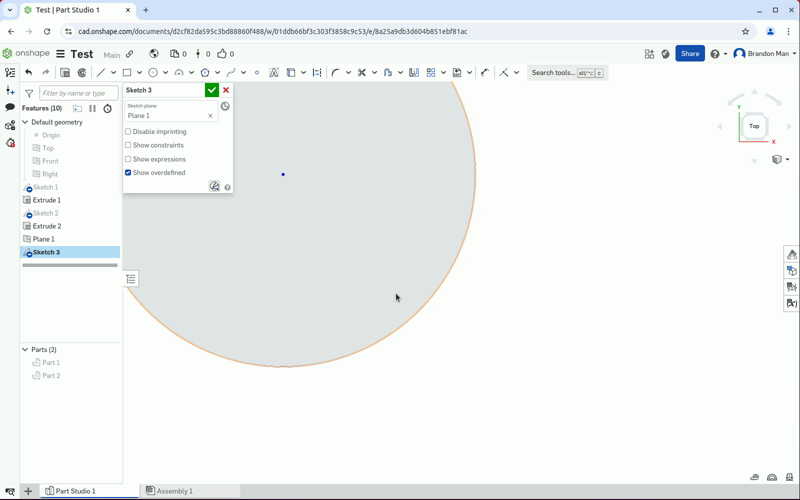
click(396, 293)
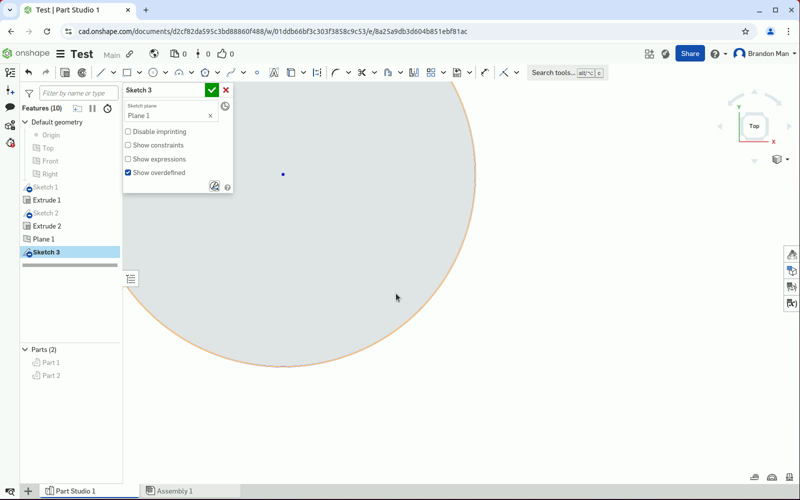
scroll(-6)
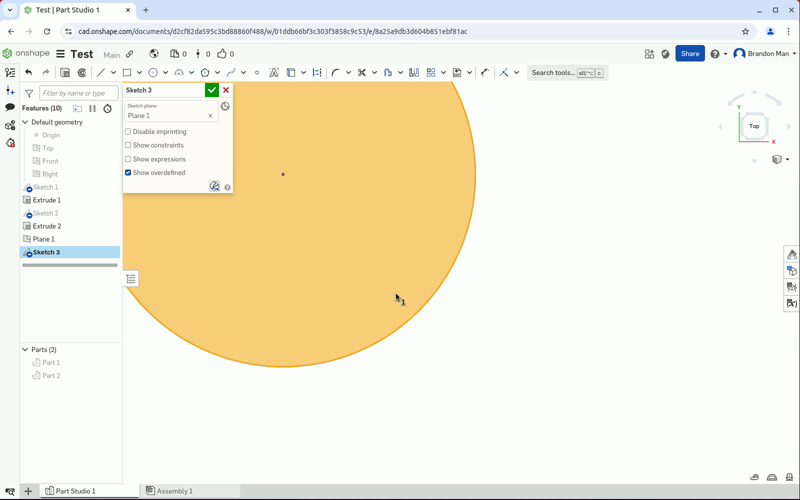
scroll(-6)
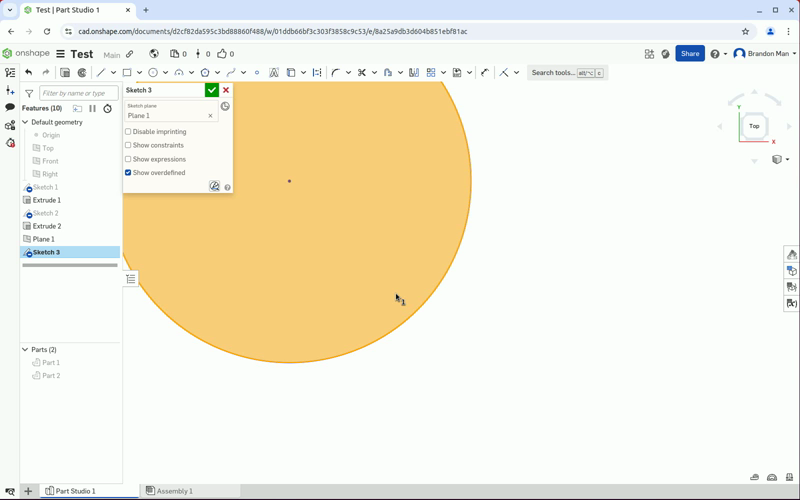
scroll(-6)
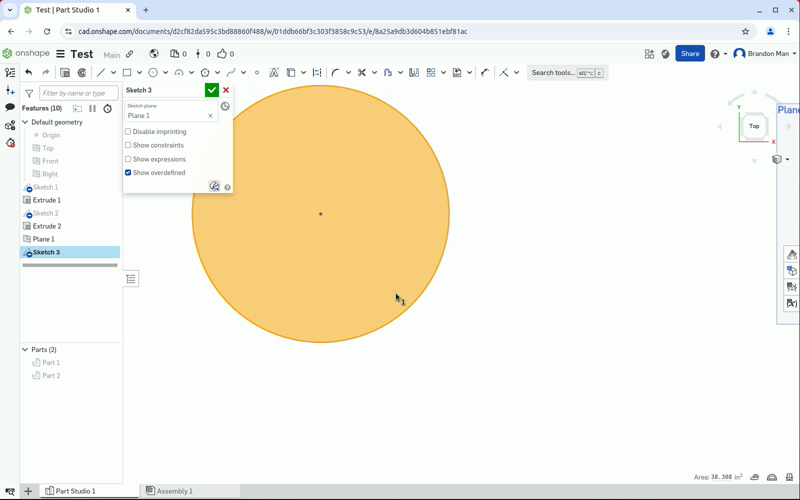
scroll(-6)
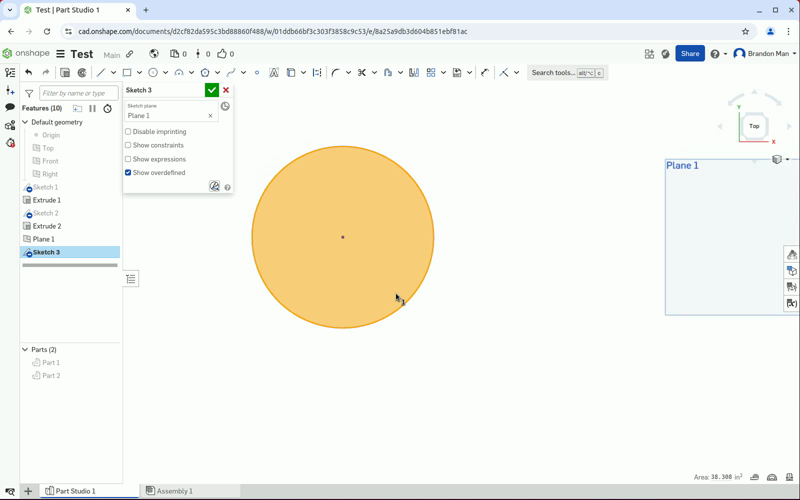
scroll(-6)
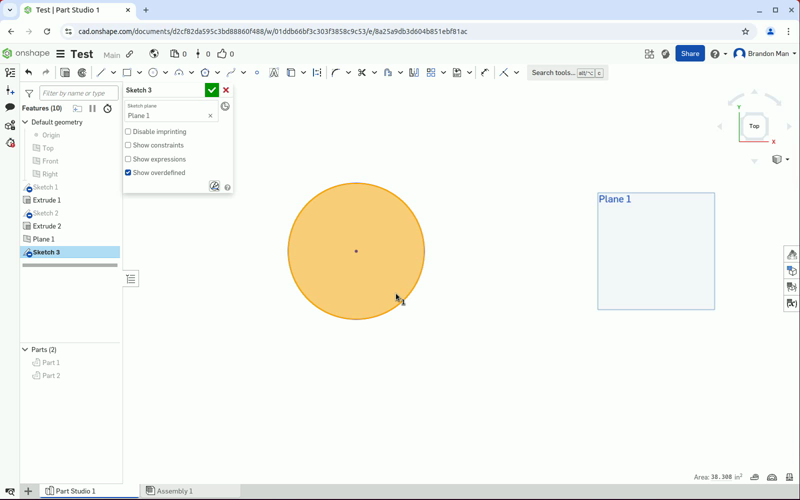
scroll(-6)
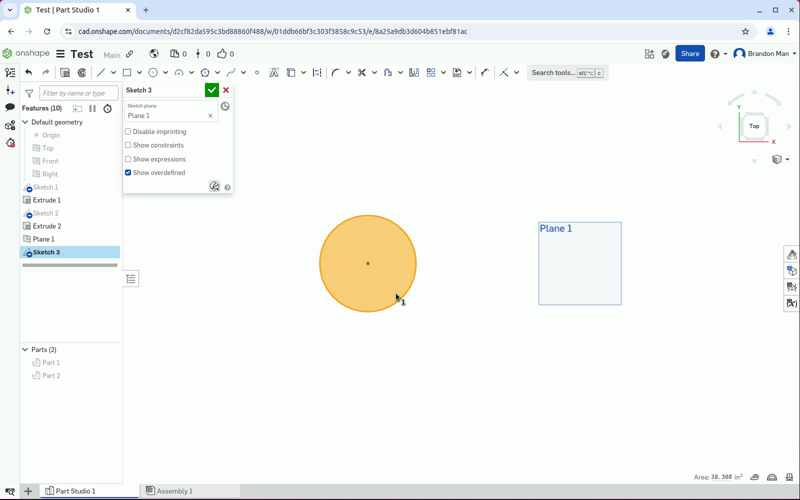
scroll(-6)
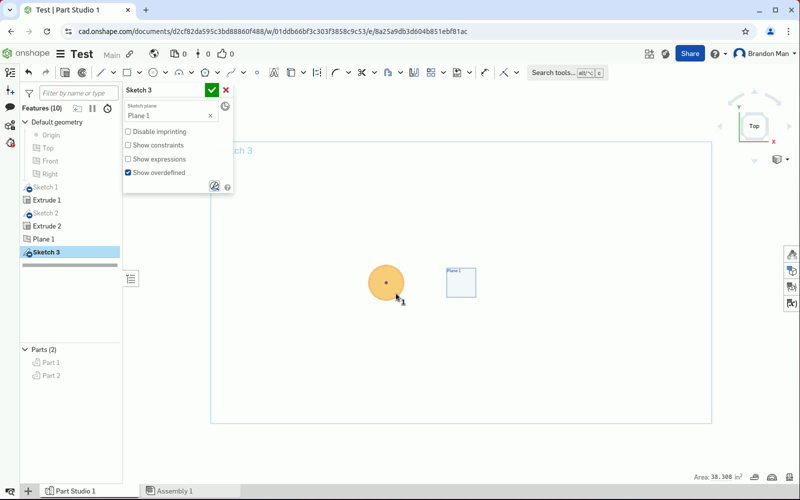
mouse_move(73, 352)
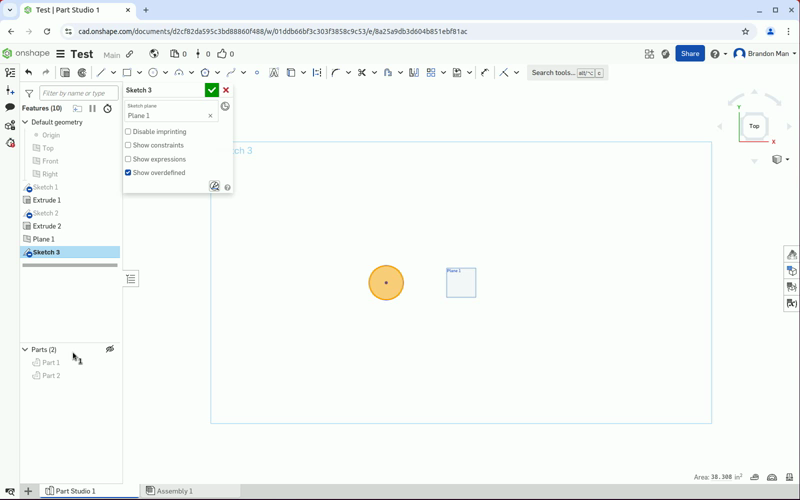
key(shift+y)
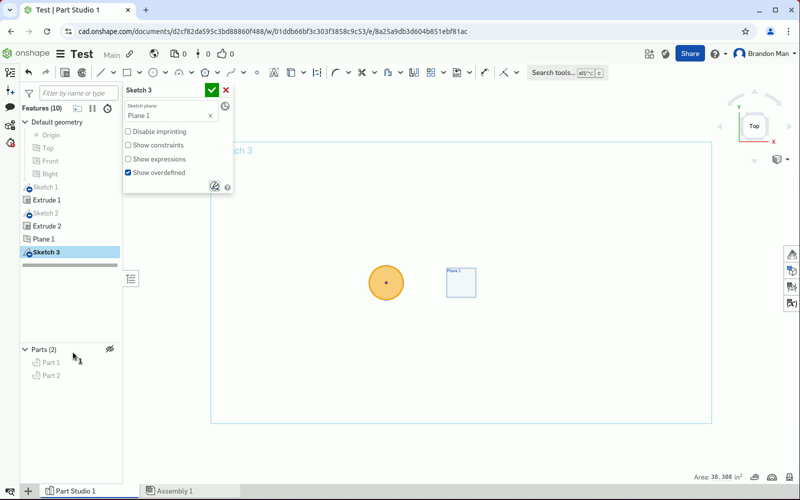
key(shift+e)
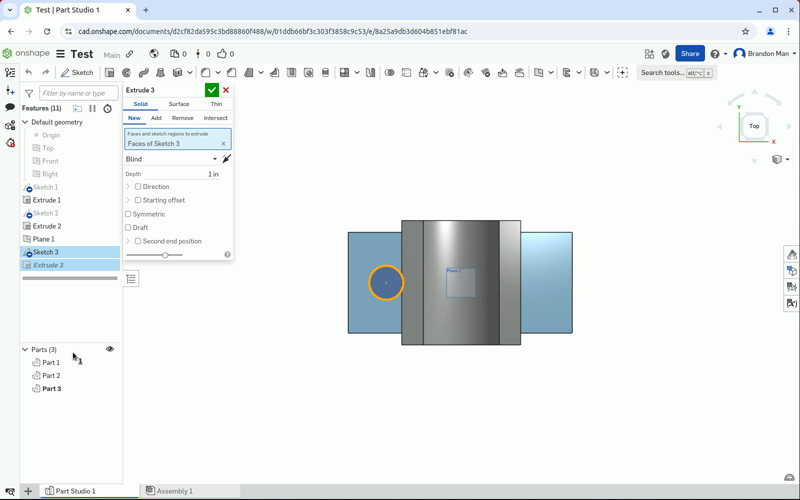
mouse_move(143, 106)
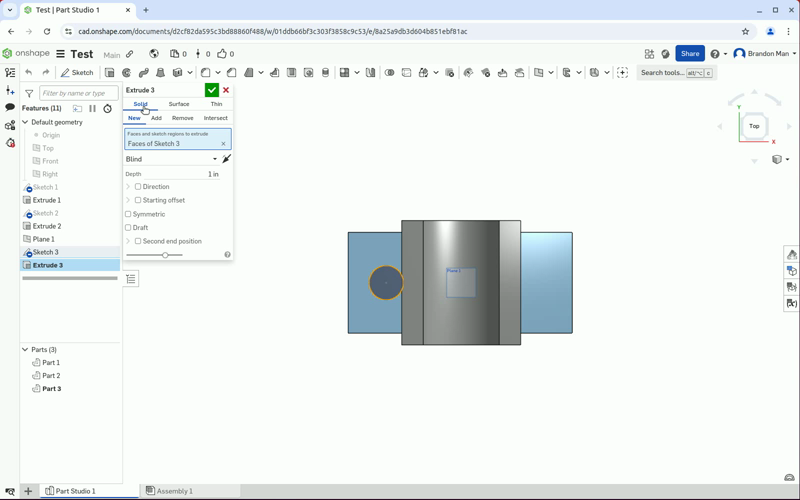
click(143, 106)
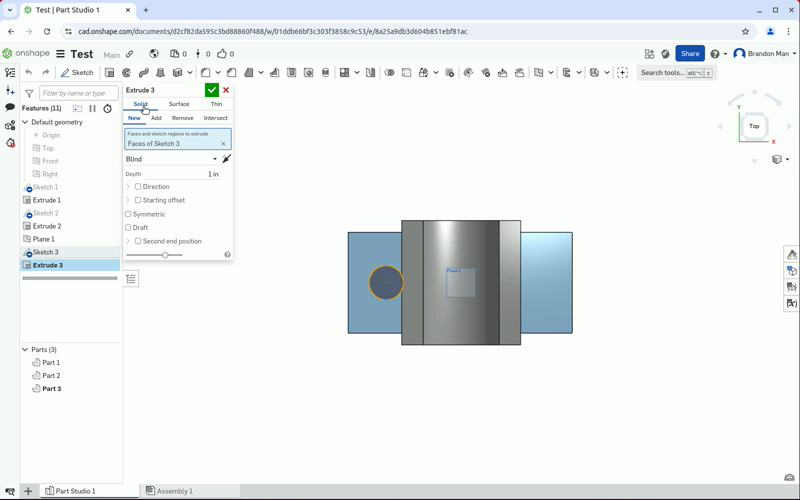
mouse_move(186, 120)
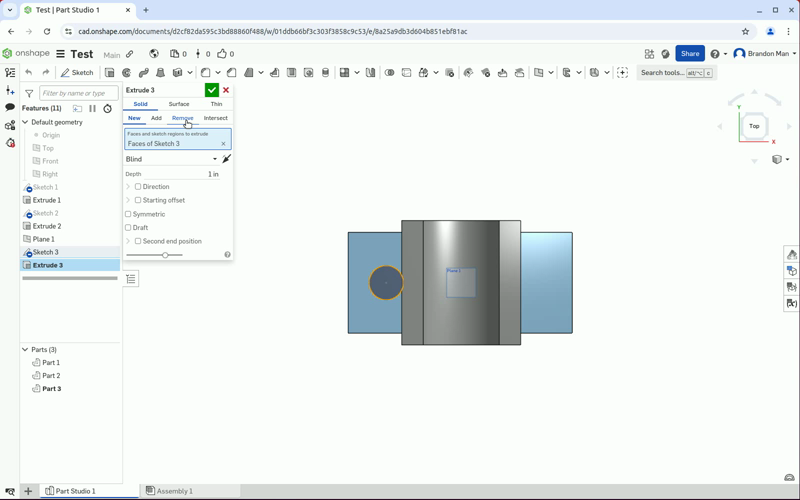
click(186, 120)
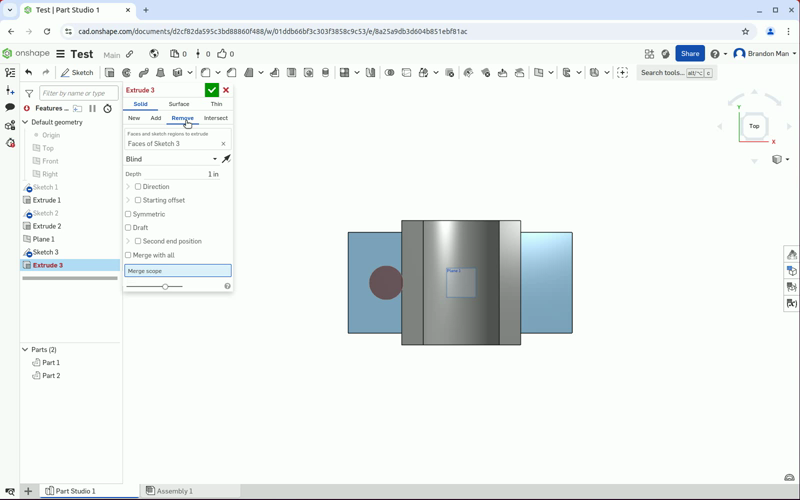
key(tab, 4)
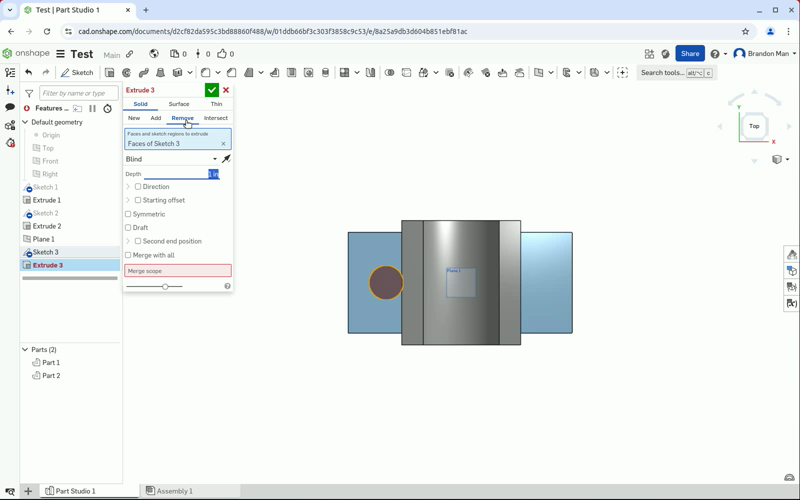
text(30.089)
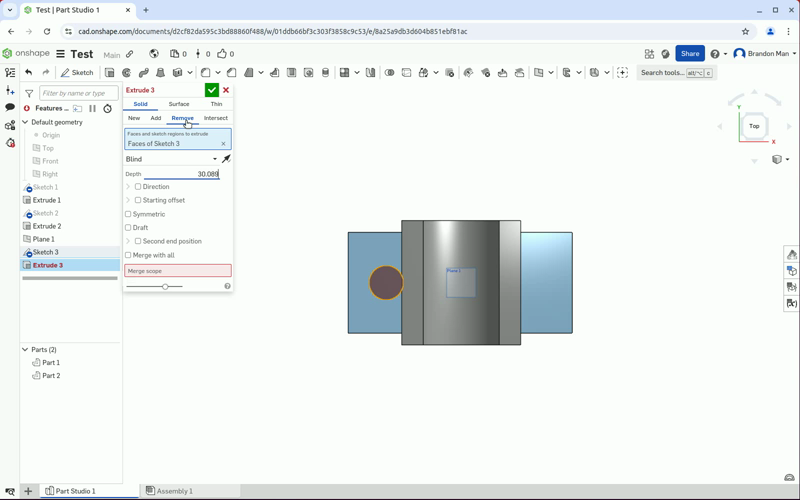
key(tab, 6)
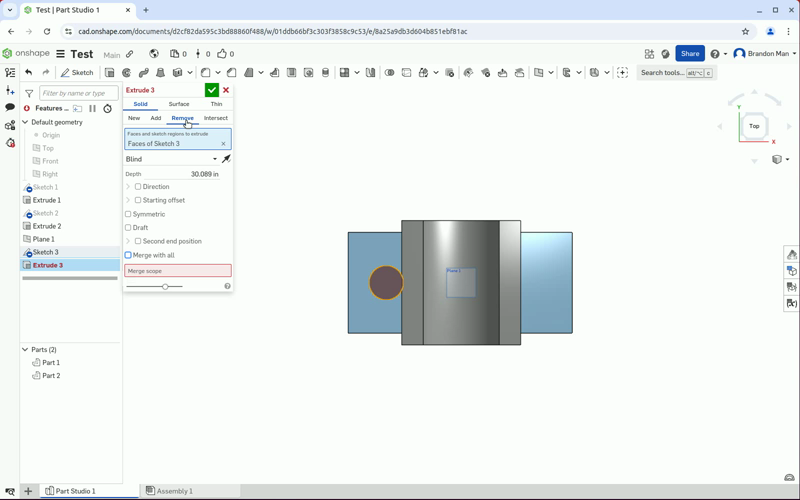
key(space)
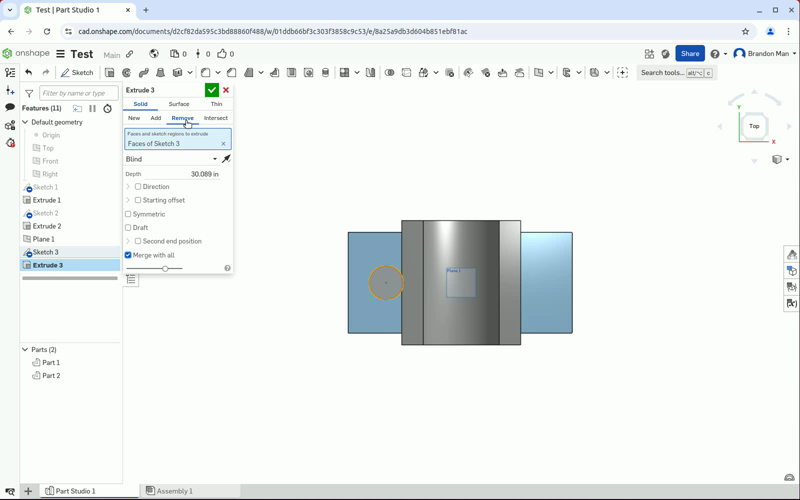
key(enter)
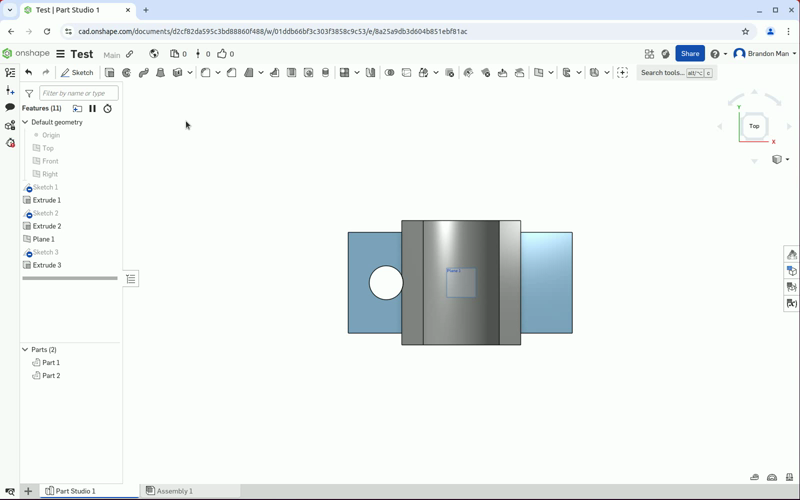
key(shift+h)
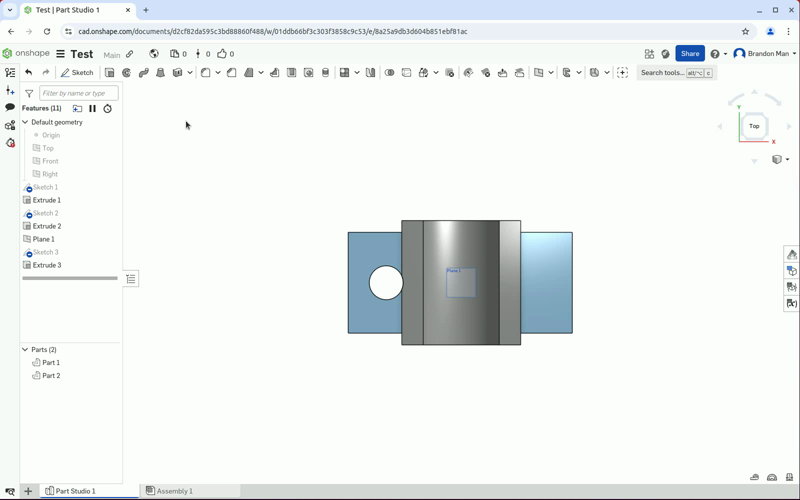
key(shift+h)
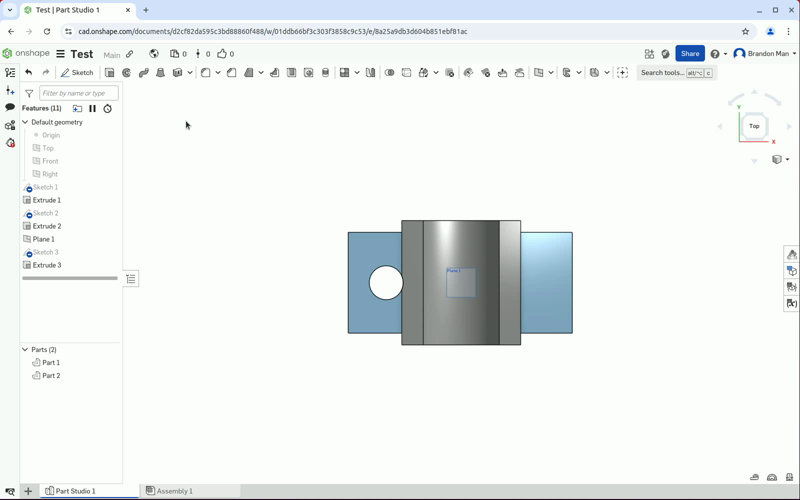
mouse_move(73, 189)
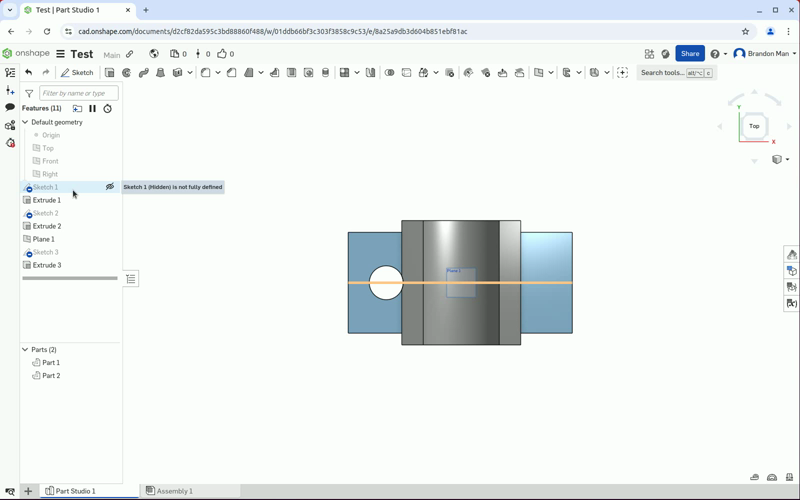
click(73, 189)
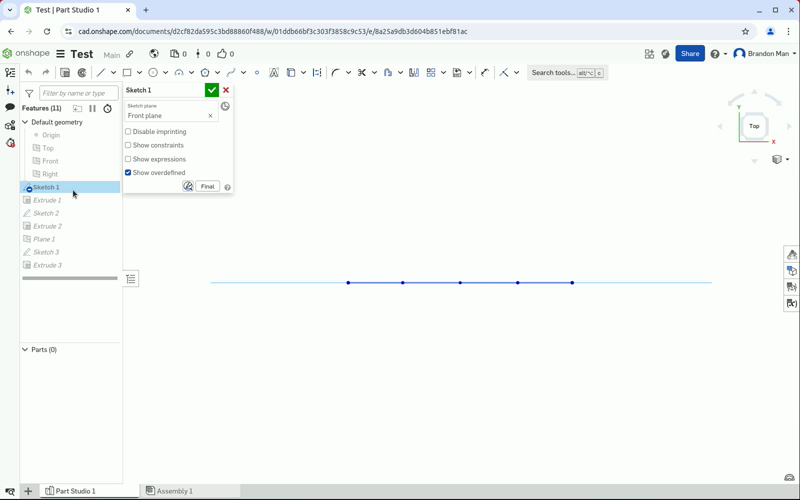
mouse_move(229, 92)
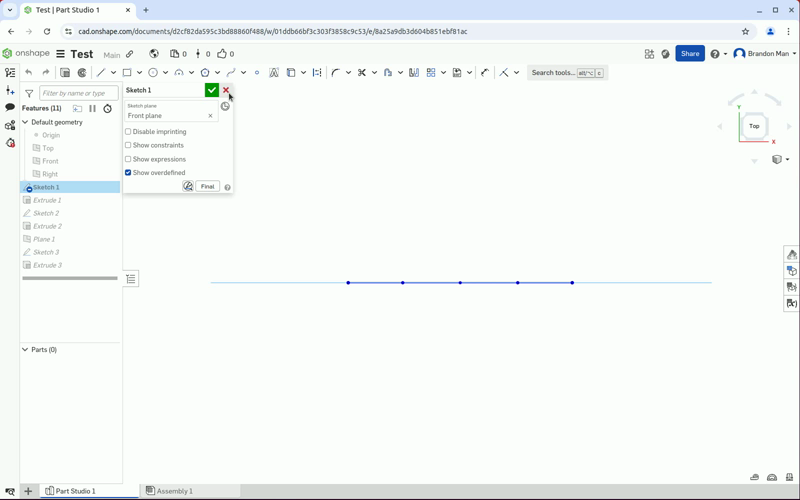
click(229, 92)
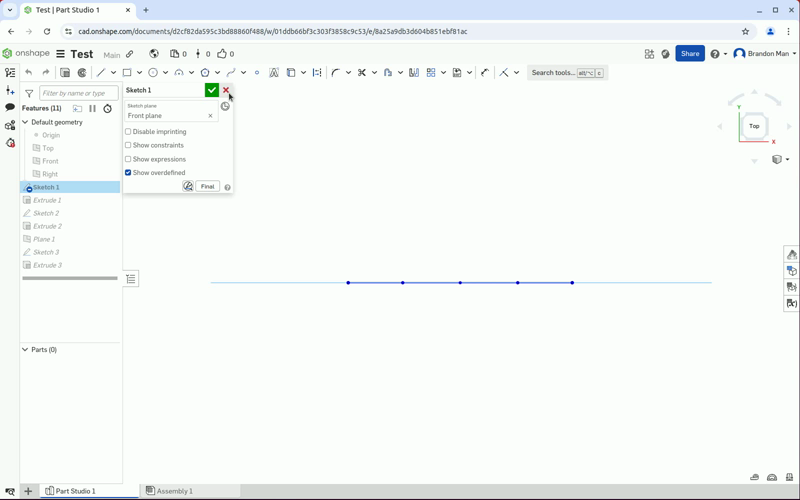
key(shift+s)
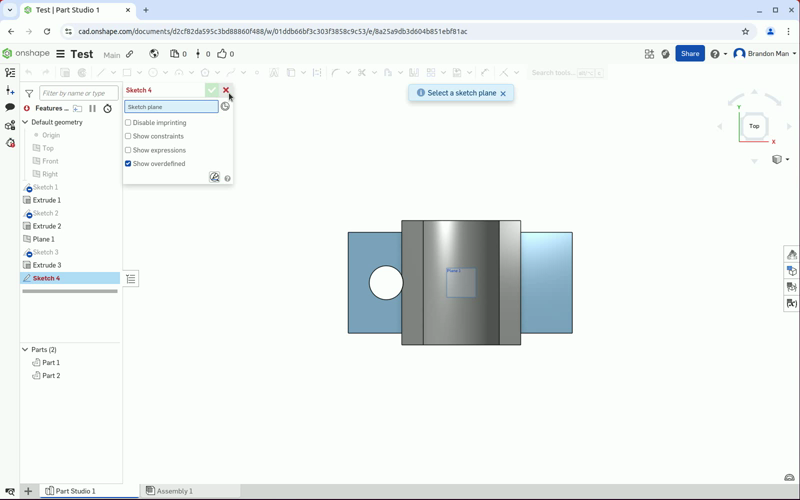
mouse_move(73, 241)
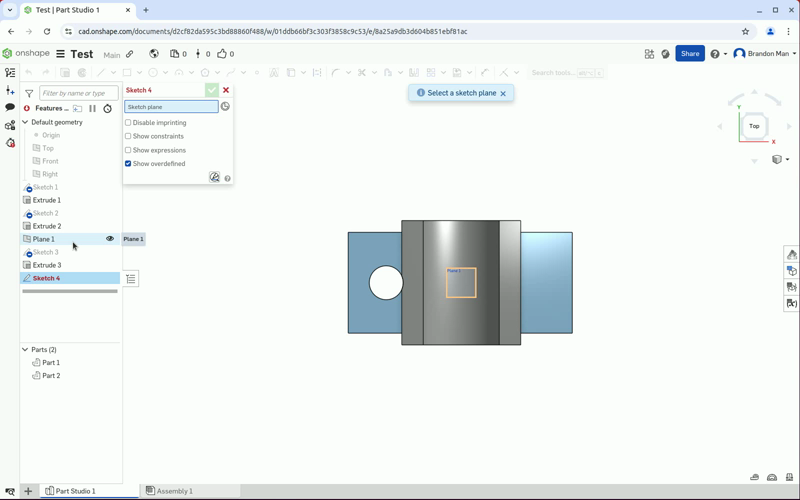
click(73, 241)
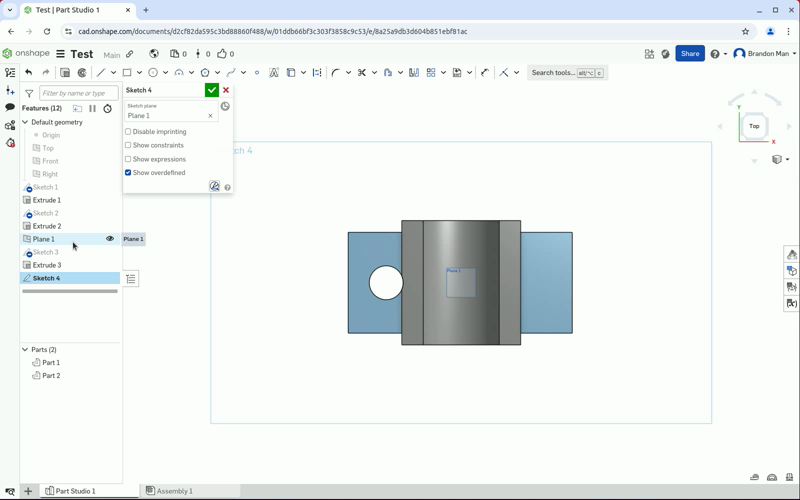
mouse_move(73, 352)
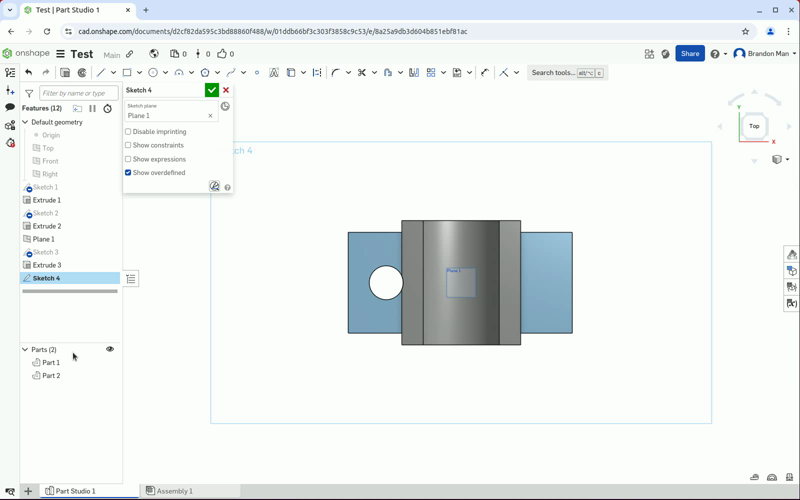
key(y)
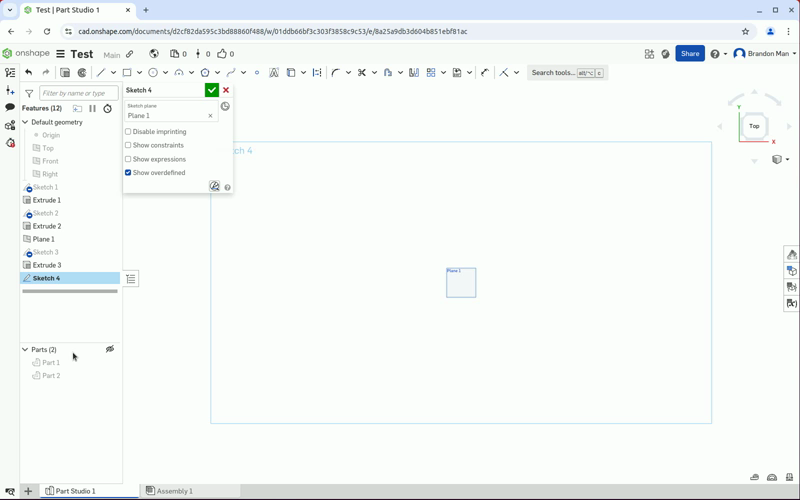
key(c)
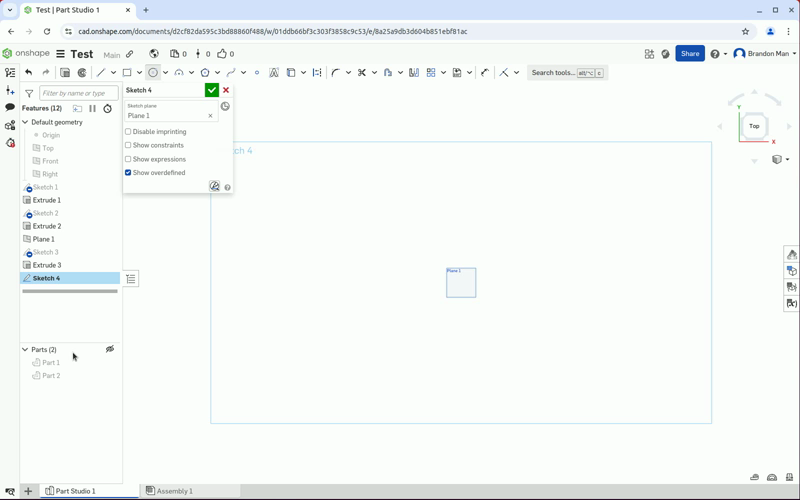
key_down(shift)
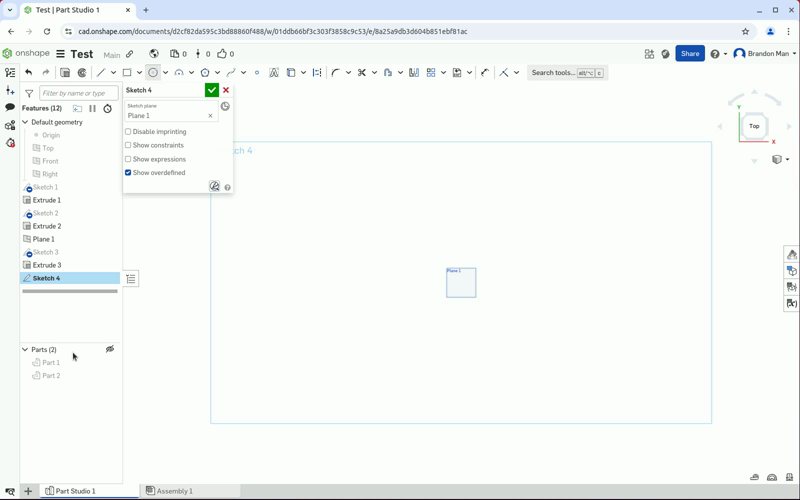
mouse_move(540, 282)
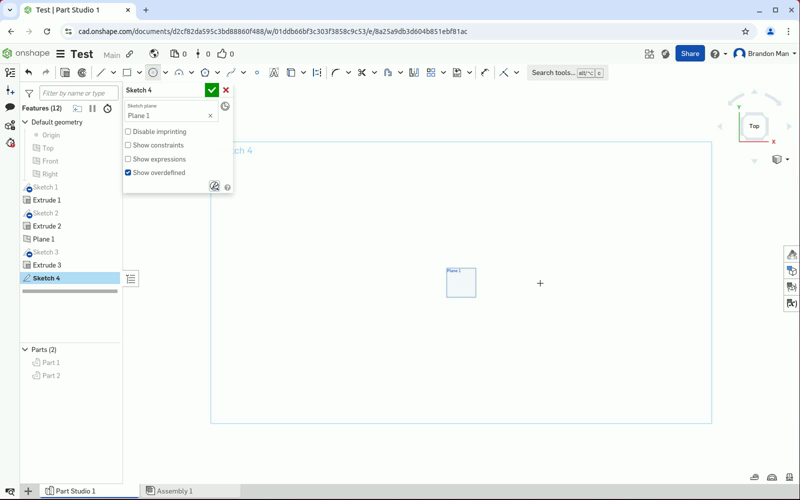
click(540, 282)
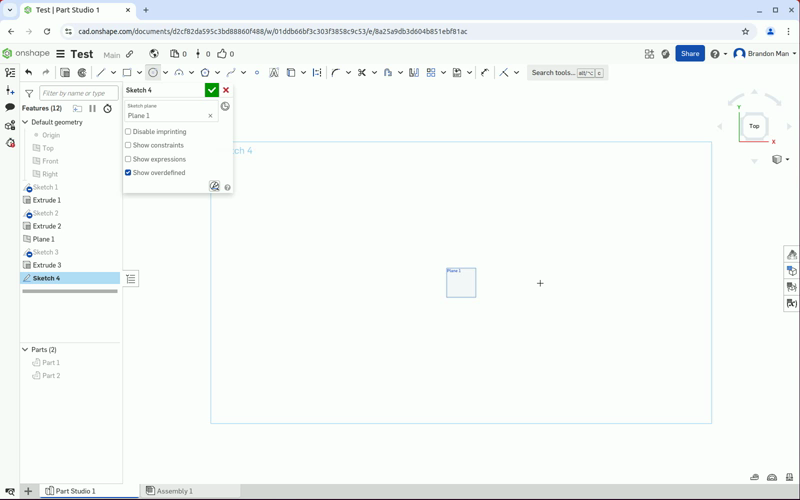
key_up(shift)
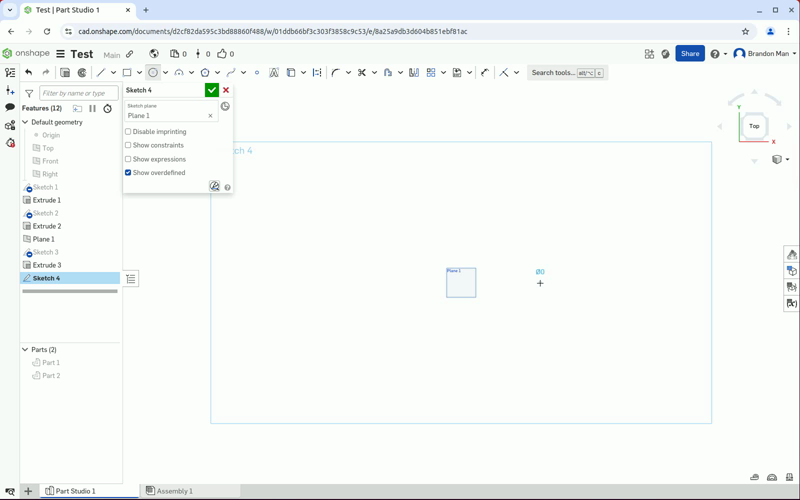
mouse_move(556, 282)
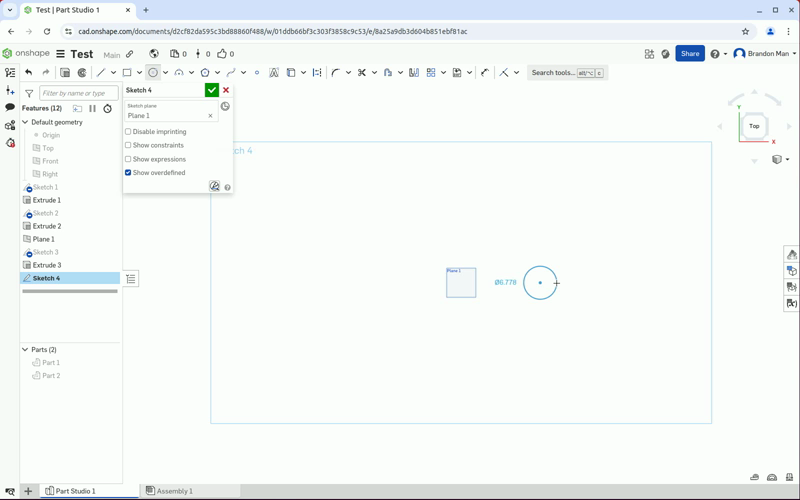
click(556, 282)
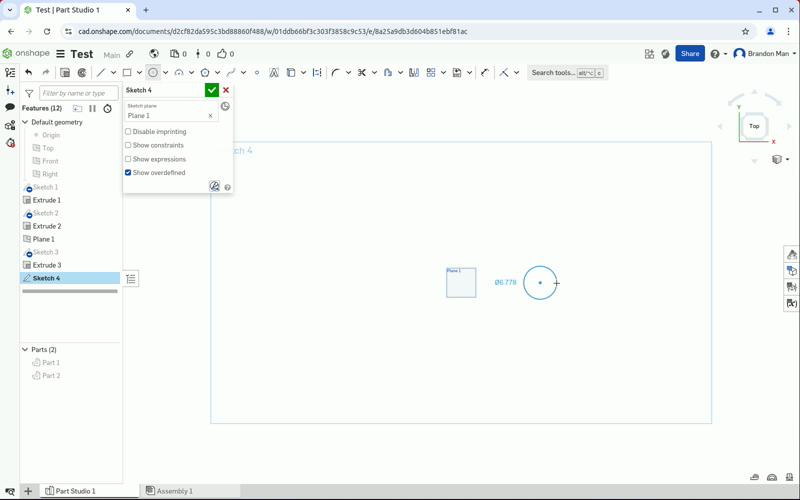
key(esc)
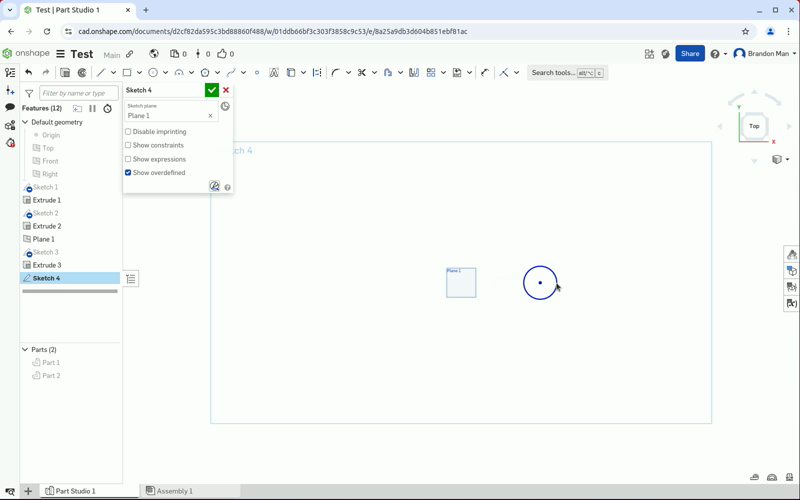
mouse_move(532, 288)
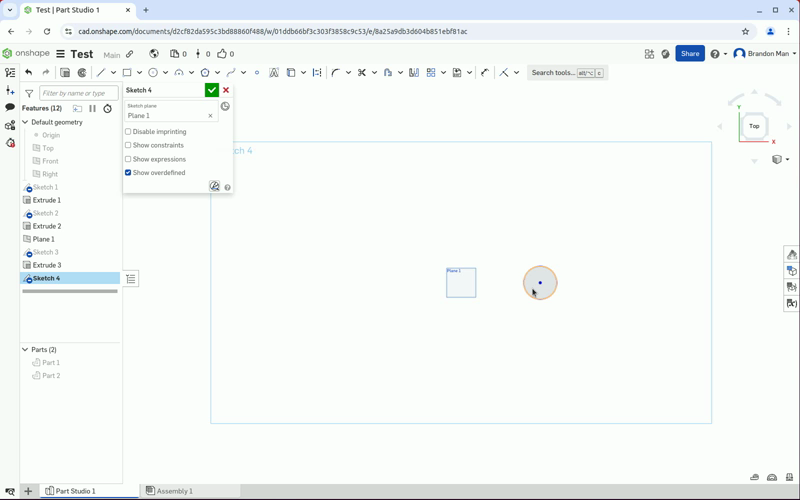
scroll(6)
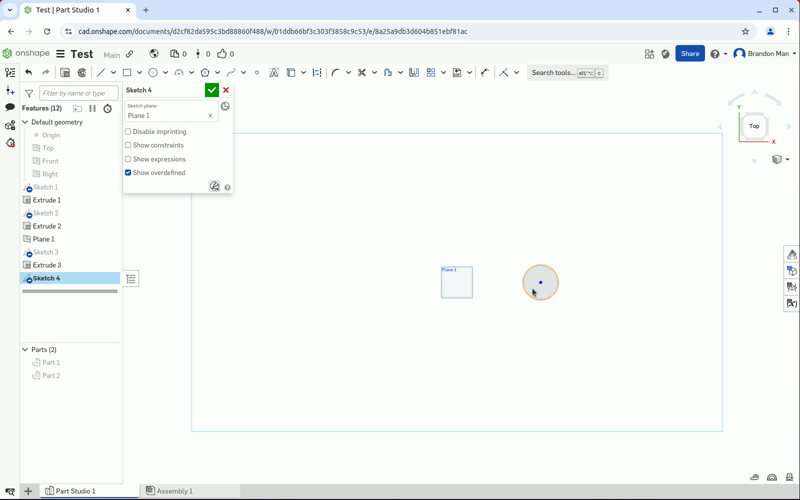
scroll(6)
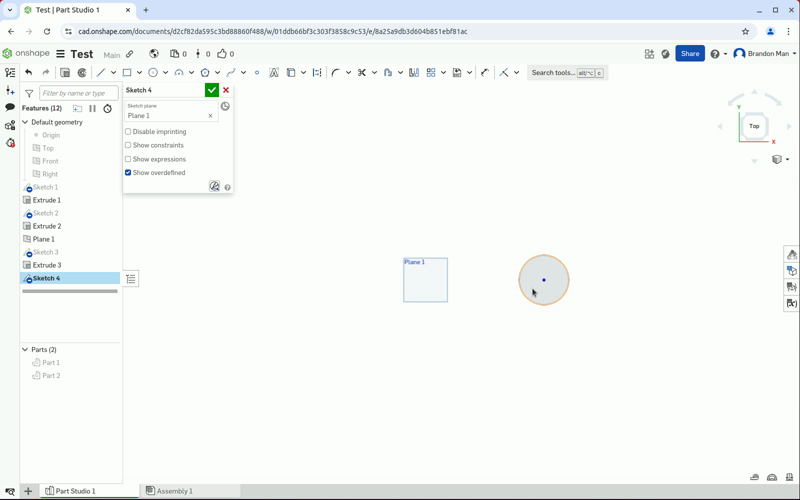
scroll(6)
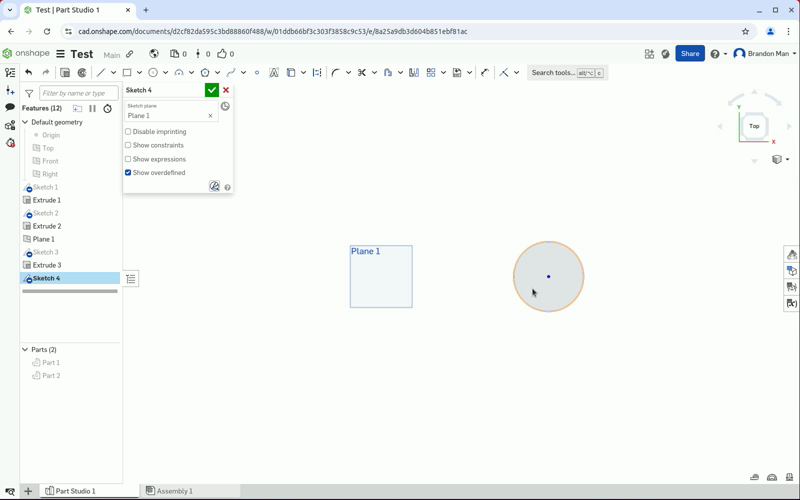
scroll(6)
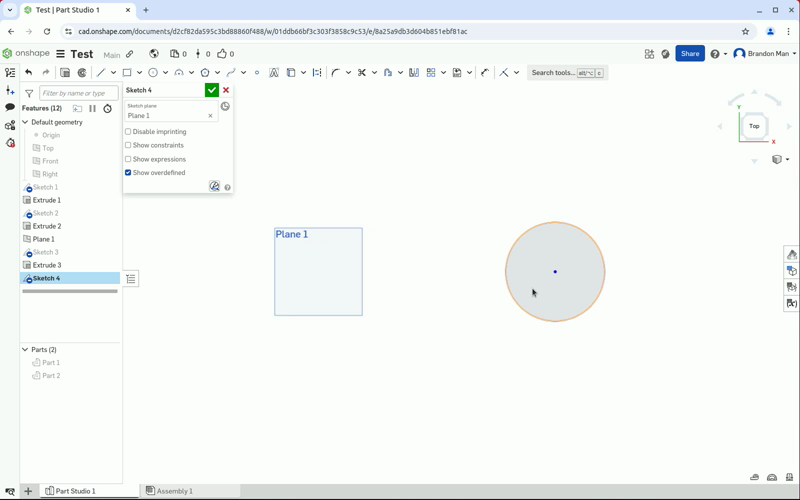
scroll(6)
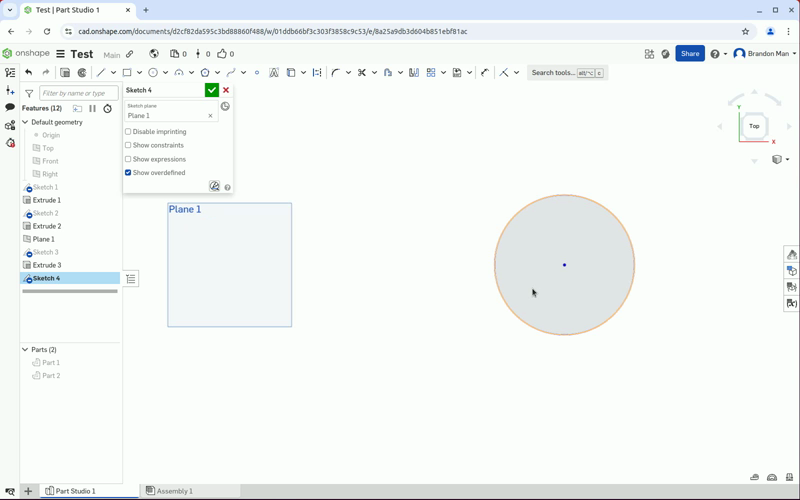
scroll(6)
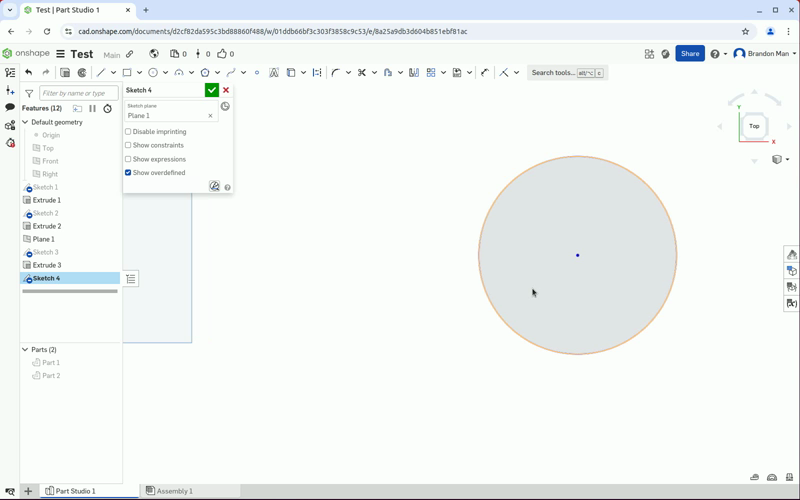
scroll(6)
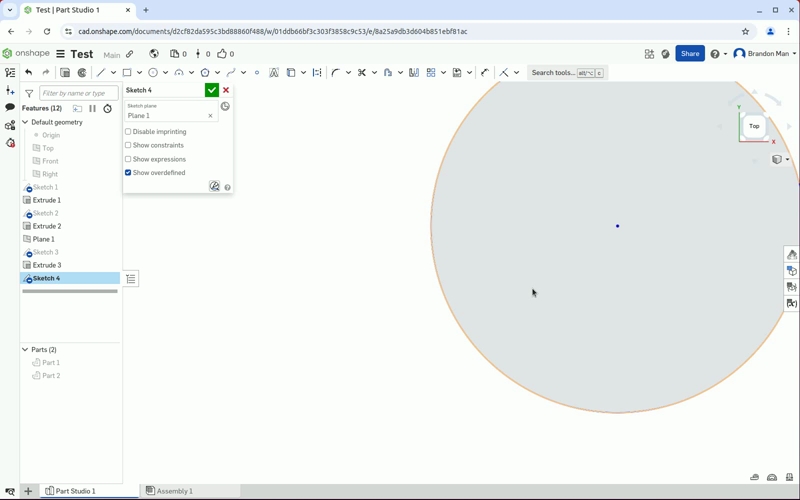
click(532, 288)
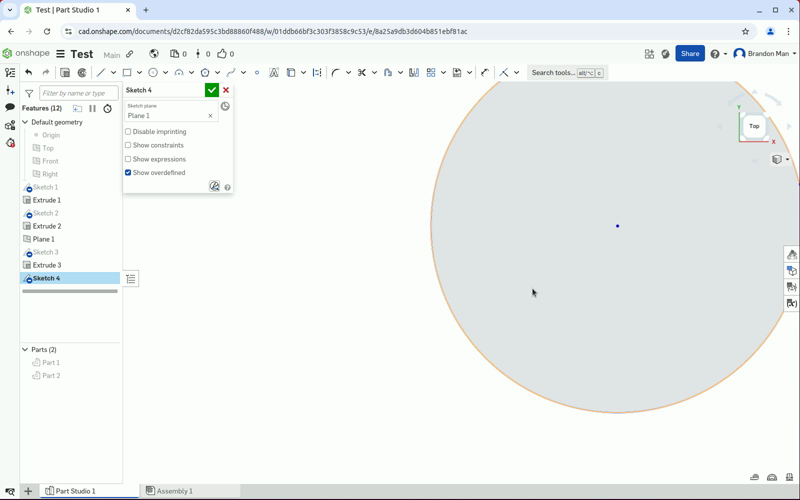
scroll(-6)
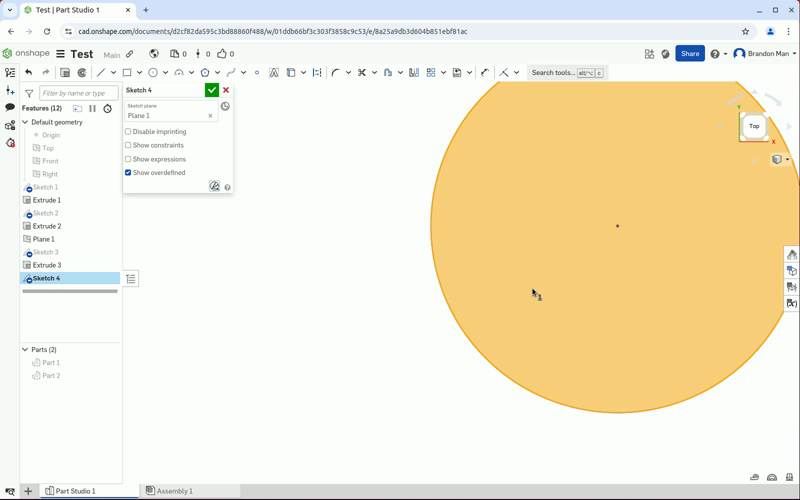
scroll(-6)
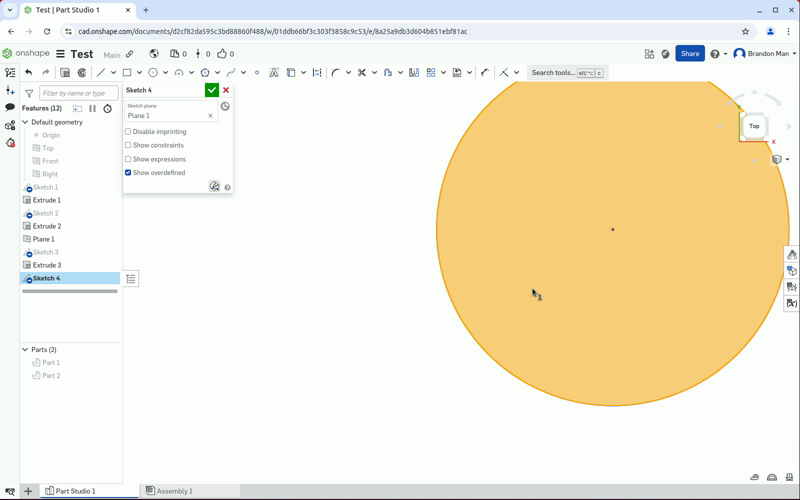
scroll(-6)
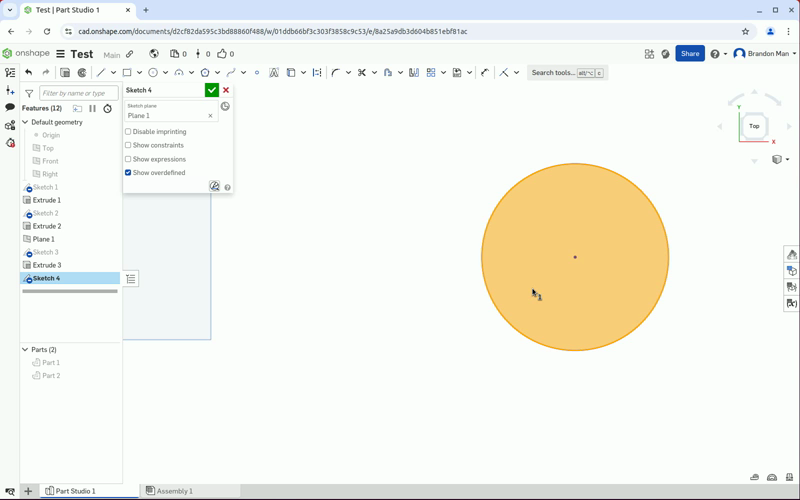
scroll(-6)
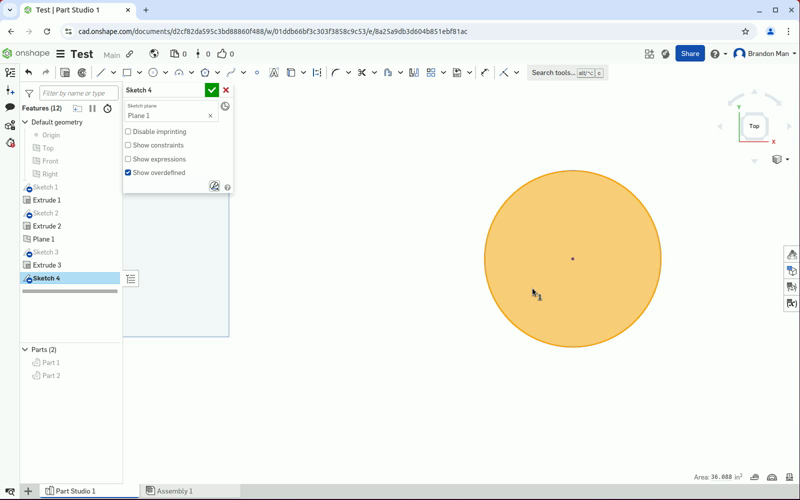
scroll(-6)
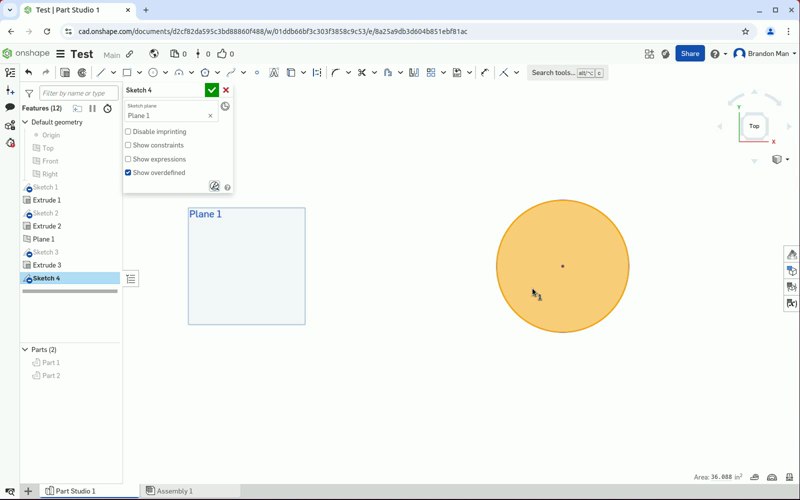
scroll(-6)
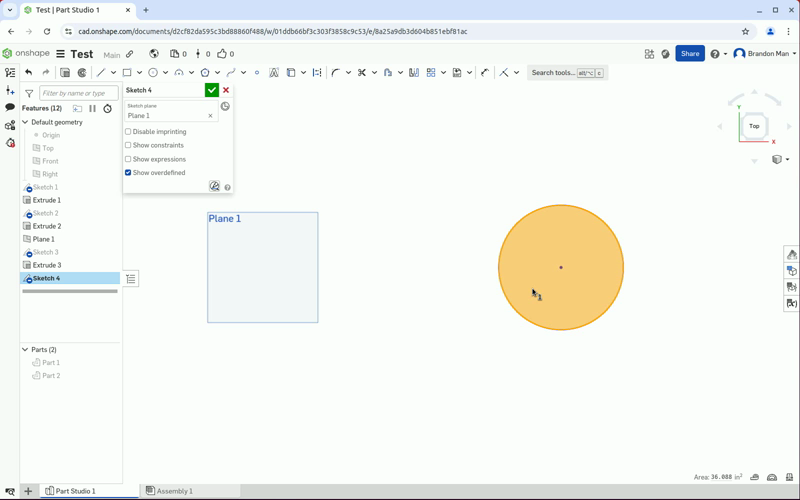
scroll(-6)
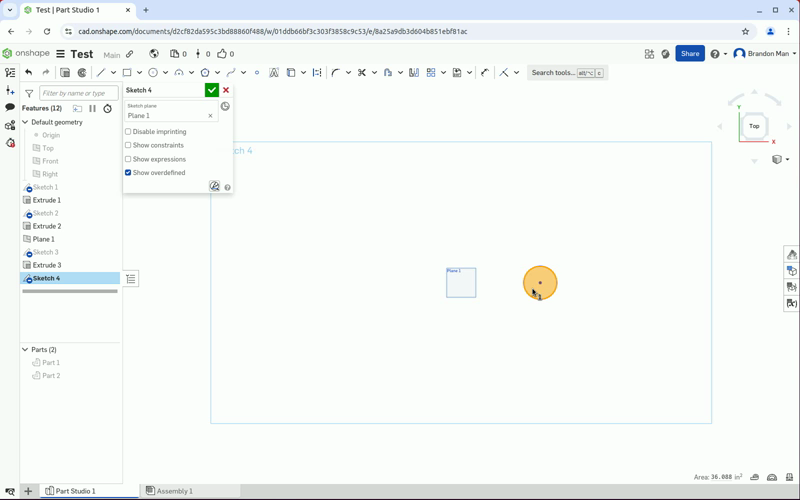
mouse_move(73, 352)
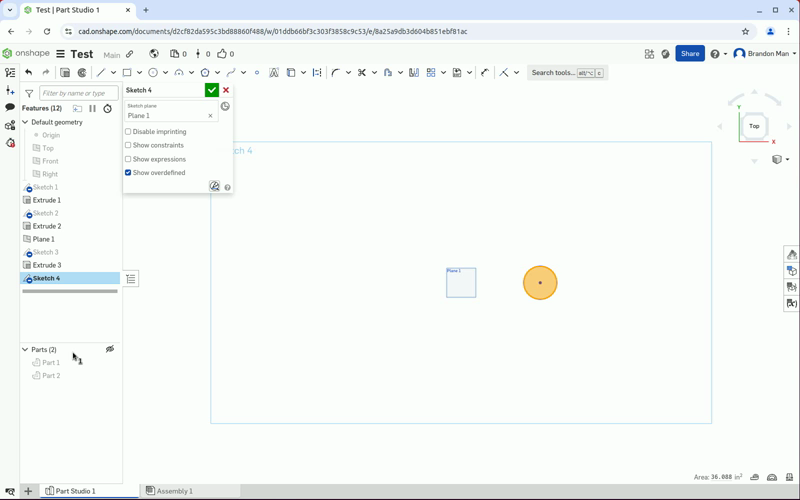
key(shift+y)
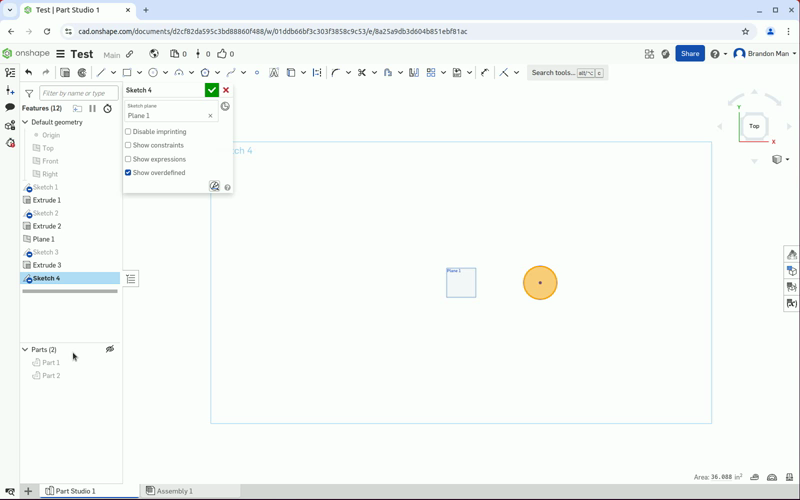
key(shift+e)
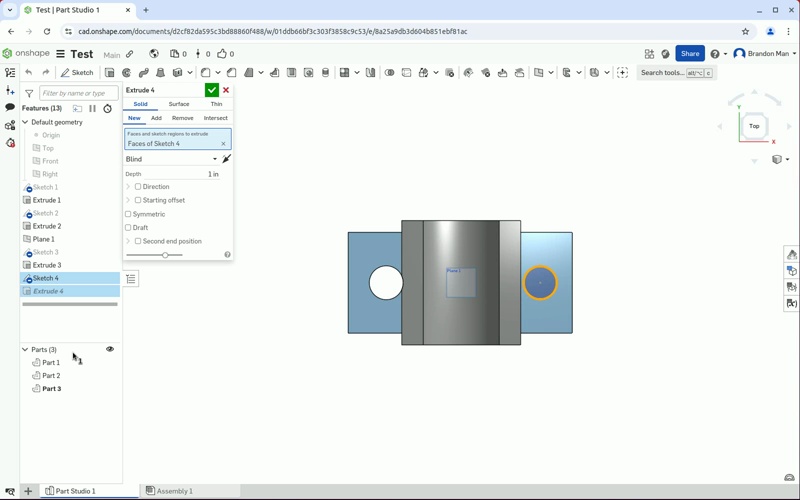
mouse_move(143, 106)
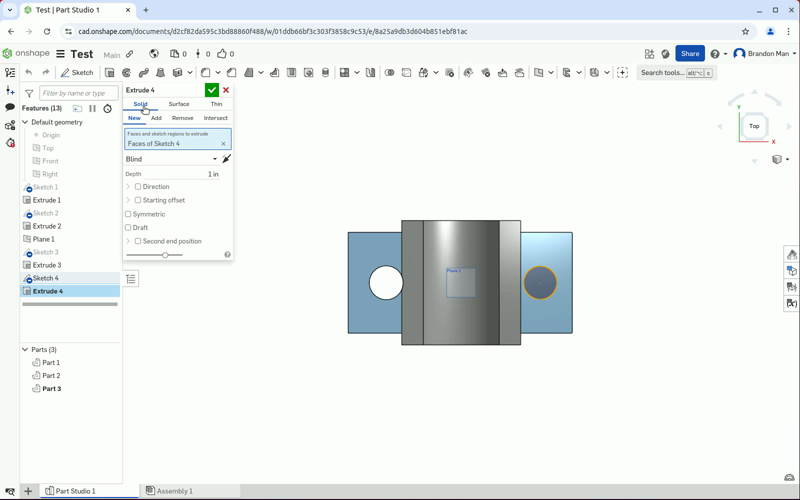
click(143, 106)
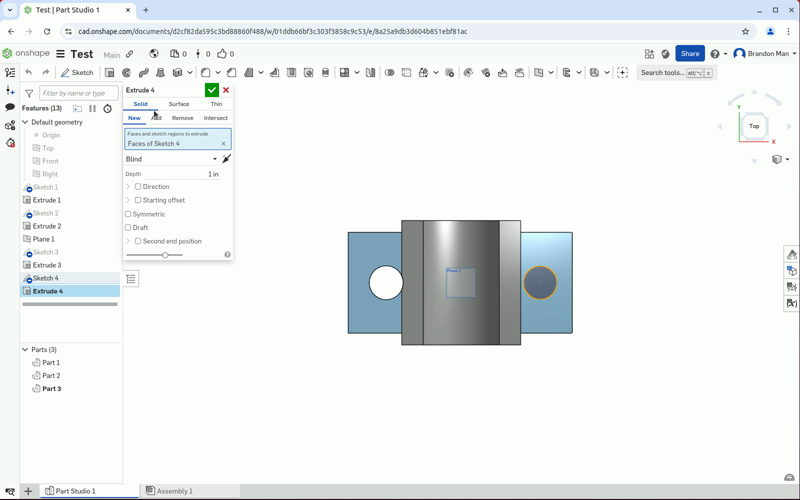
mouse_move(186, 120)
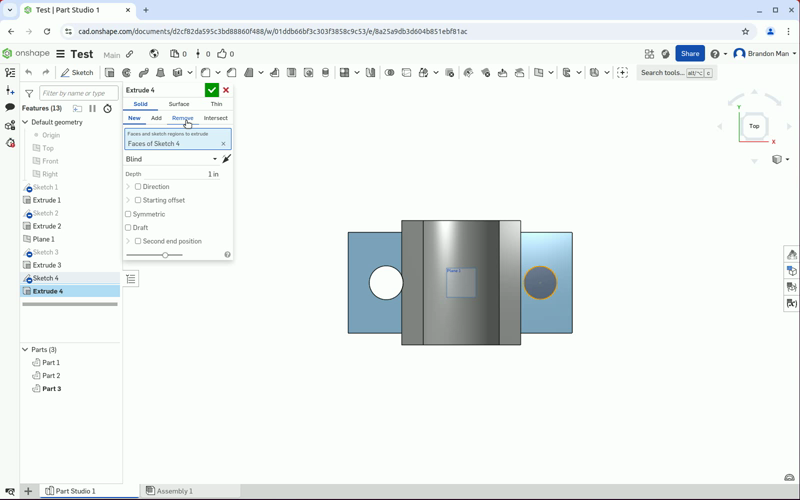
click(186, 120)
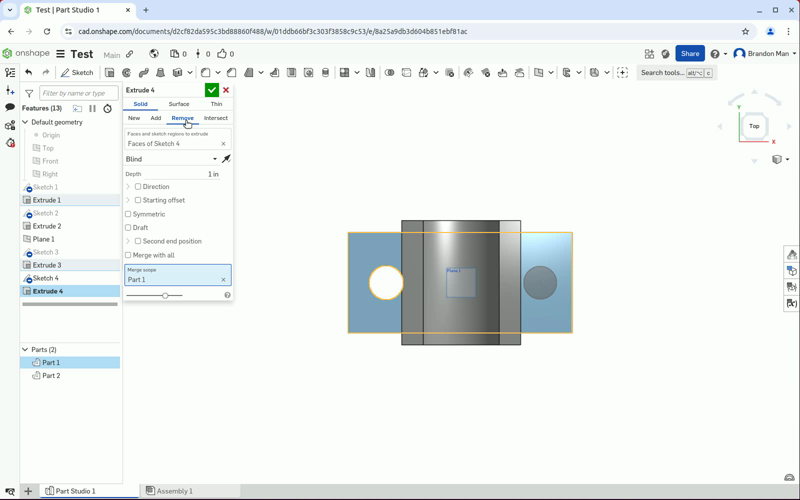
key(tab, 4)
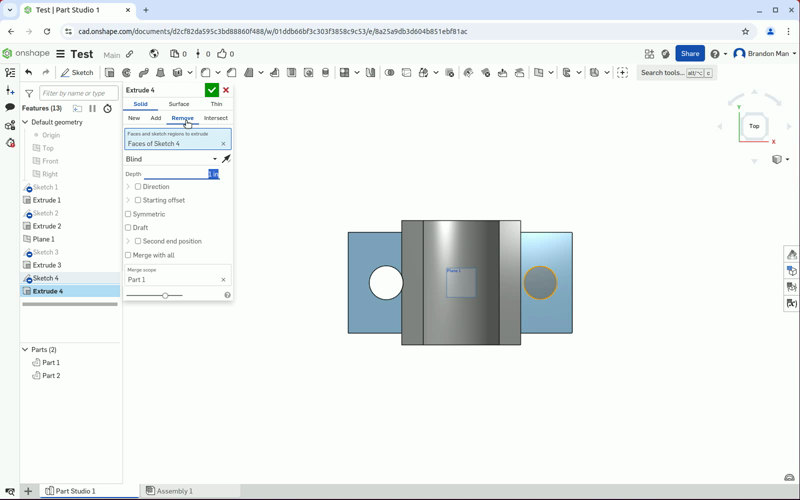
text(30.089)
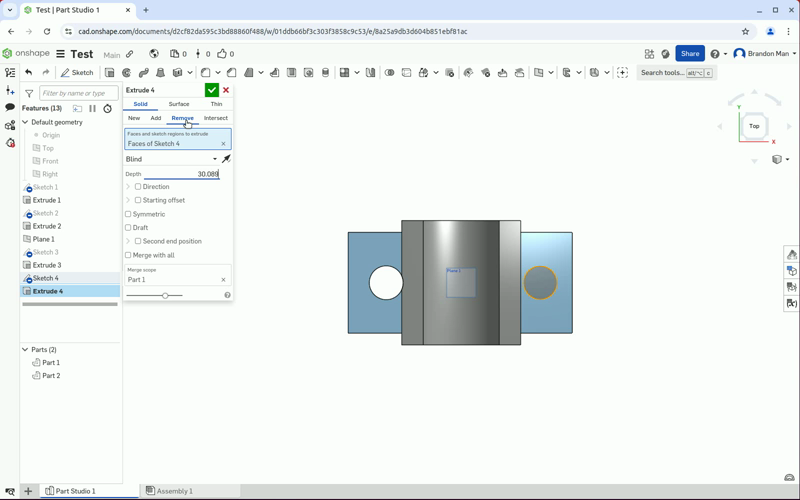
key(tab, 6)
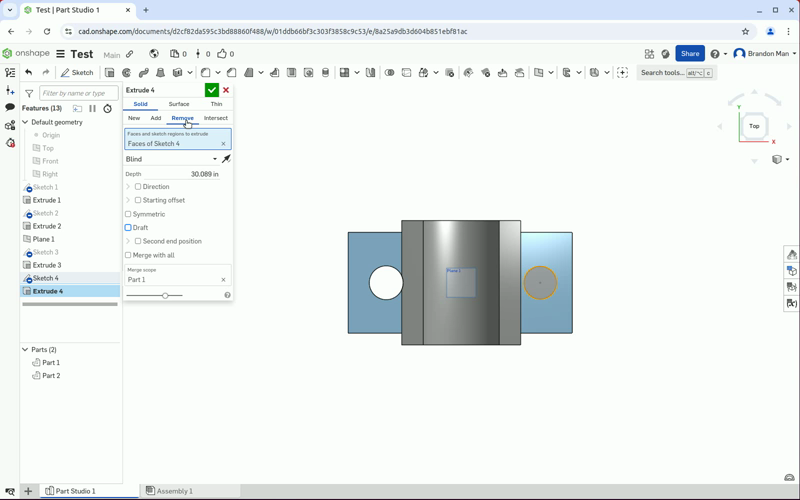
key(space)
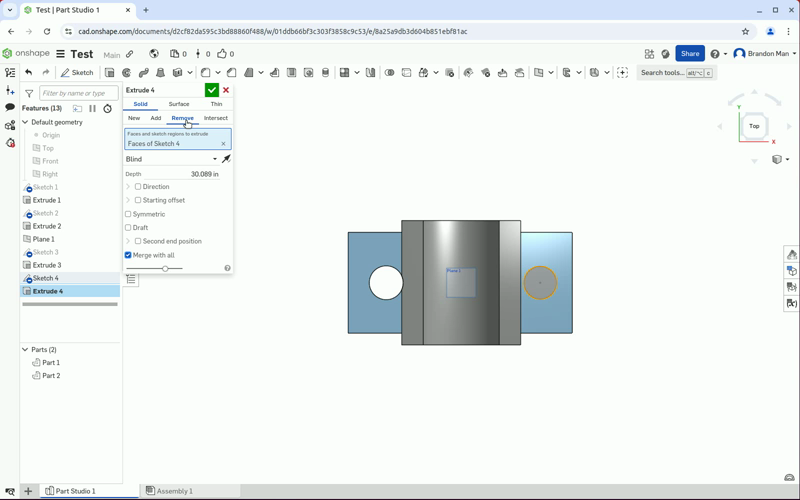
key(enter)
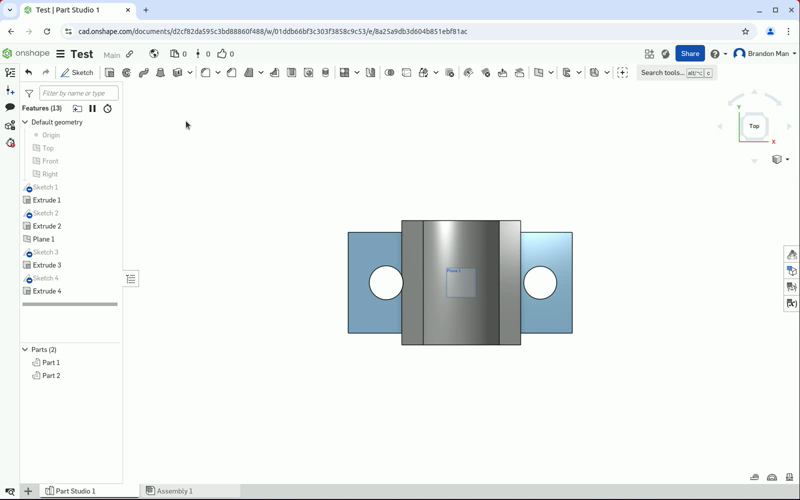
key(shift+h)
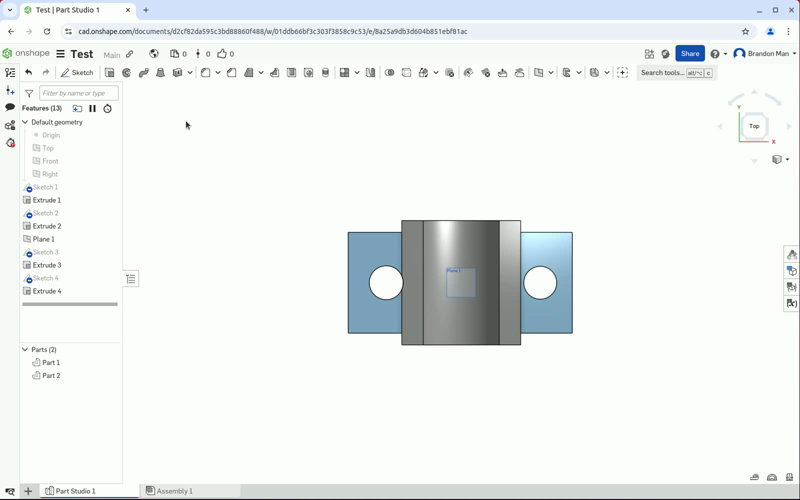
key(shift+h)
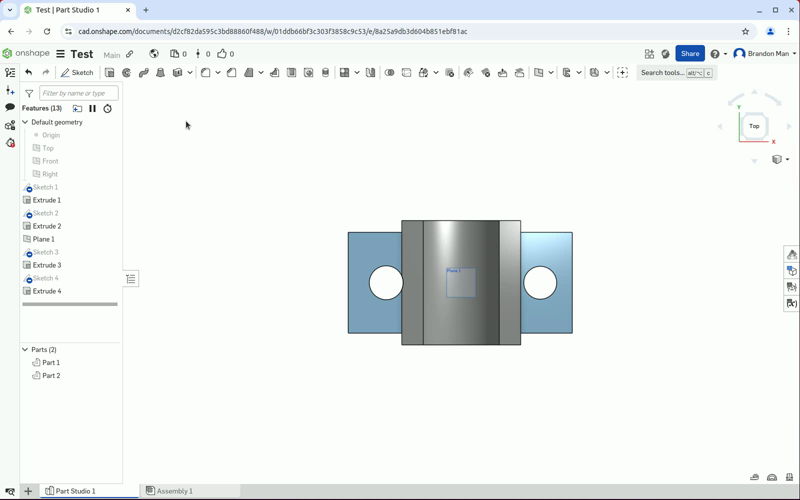
key(shift+7)
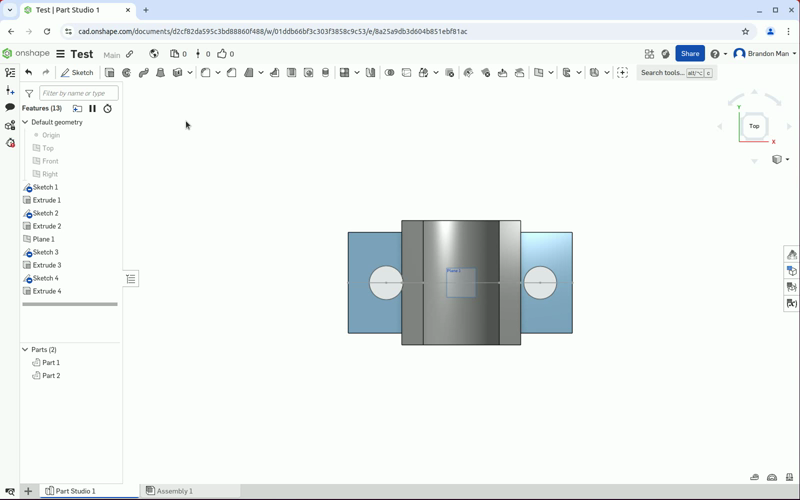
key(up, 3)
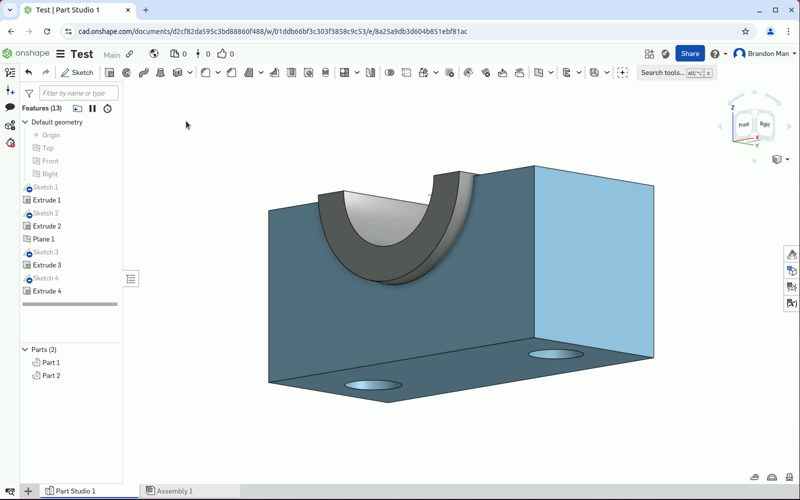
key(left, 3)
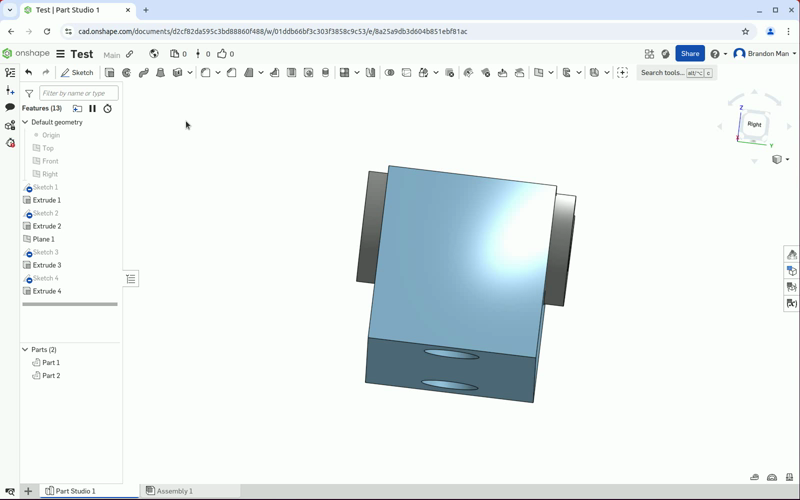
key(right, 3)
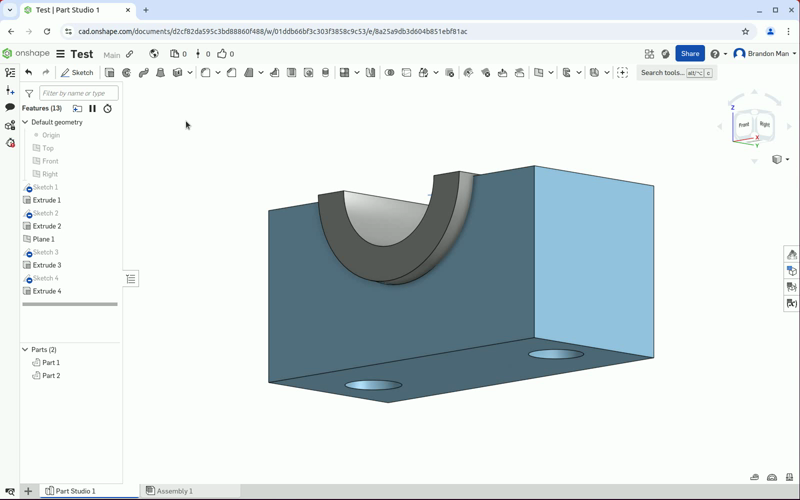
key(down, 3)
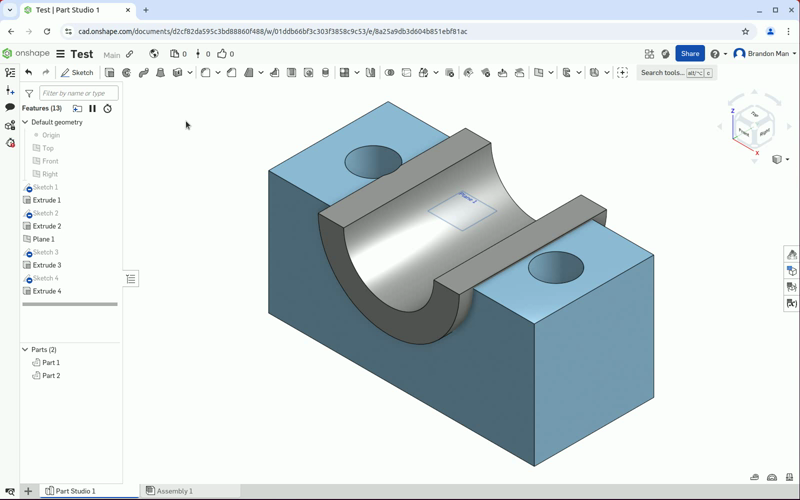
mouse_move(73, 189)
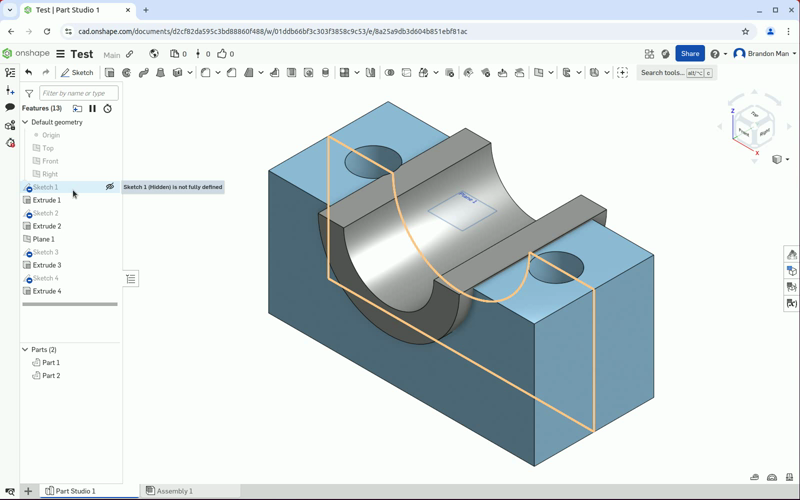
click(73, 189)